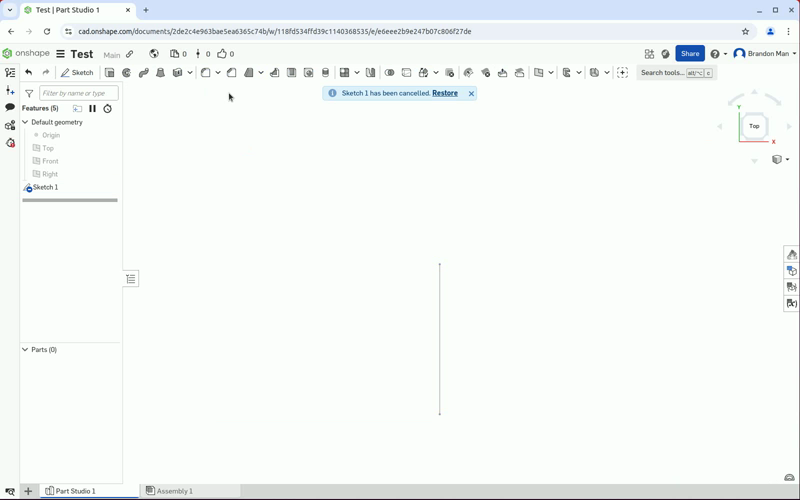
key(shift+h)
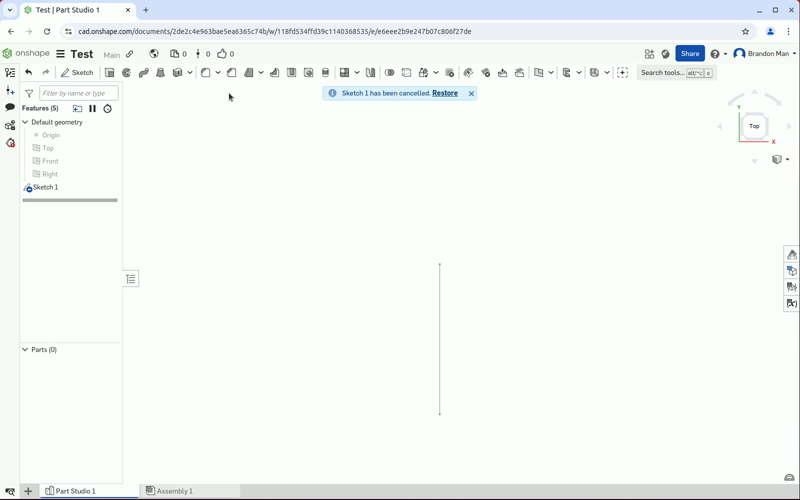
key(shift+s)
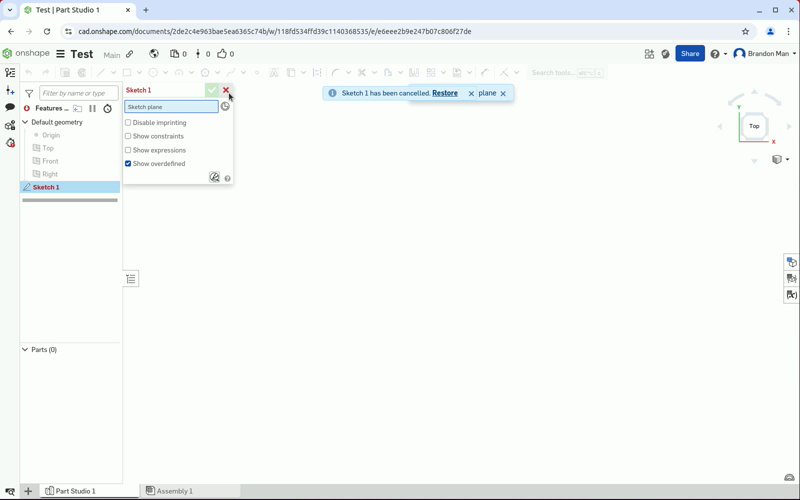
mouse_move(73, 150)
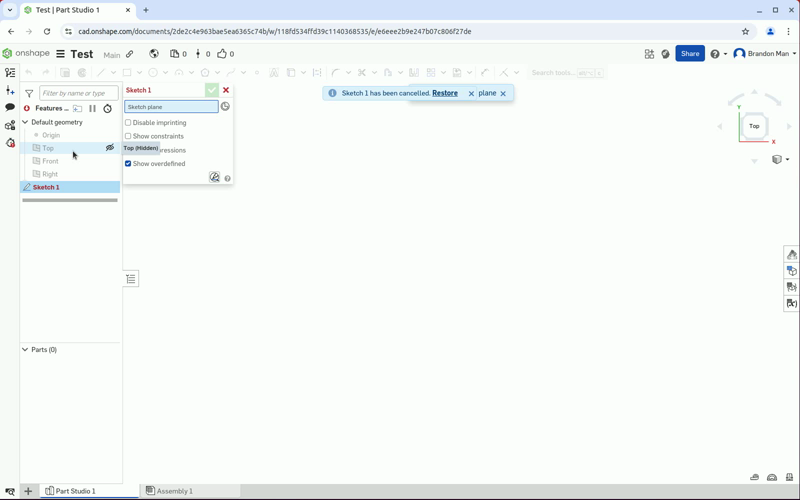
click(73, 150)
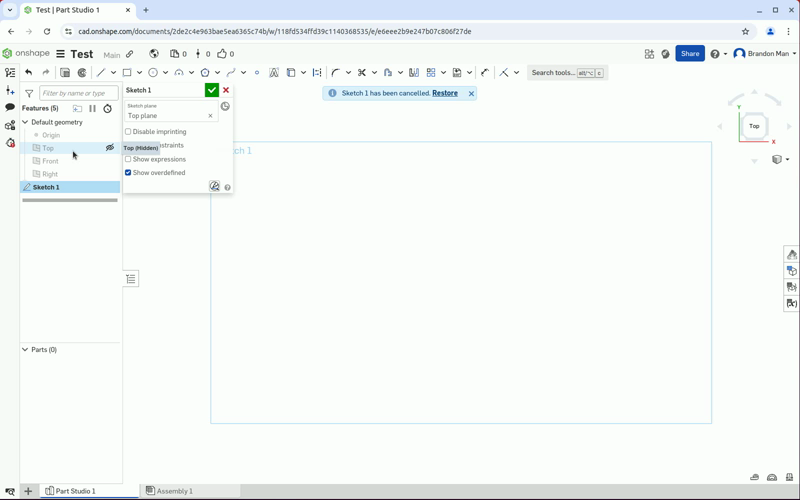
mouse_move(73, 352)
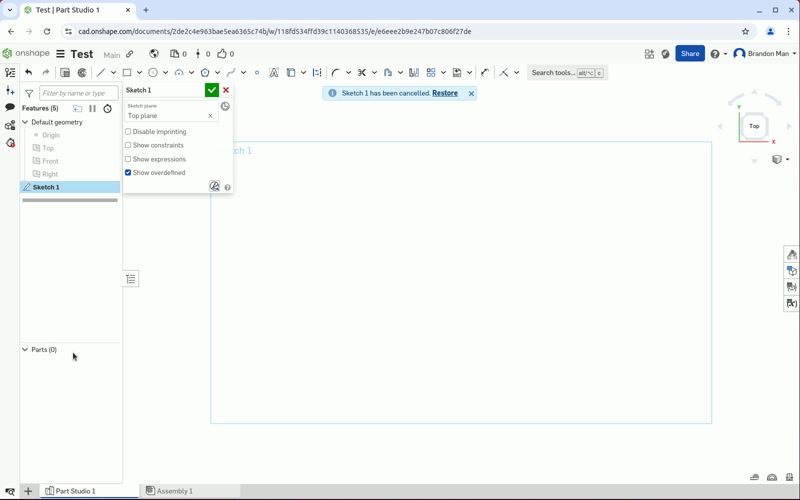
key(y)
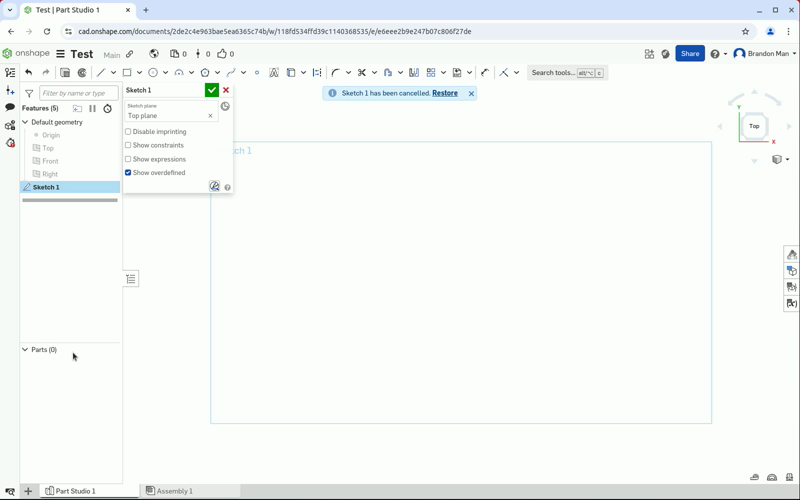
key(l)
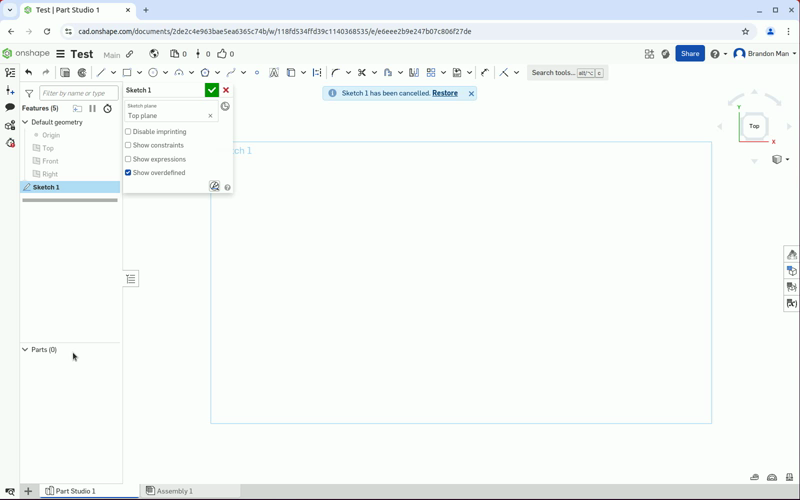
key_down(shift)
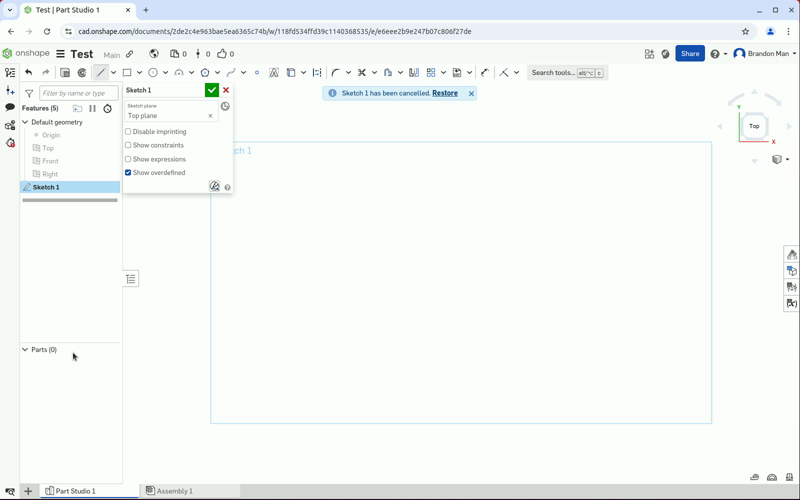
mouse_move(390, 245)
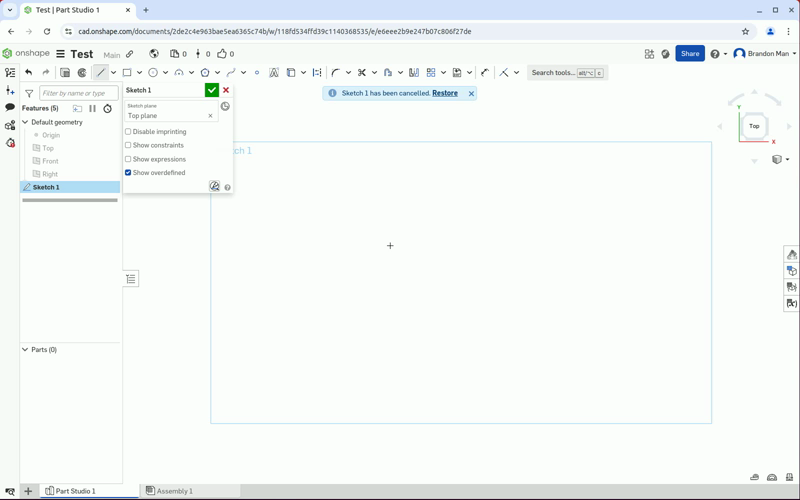
click(390, 245)
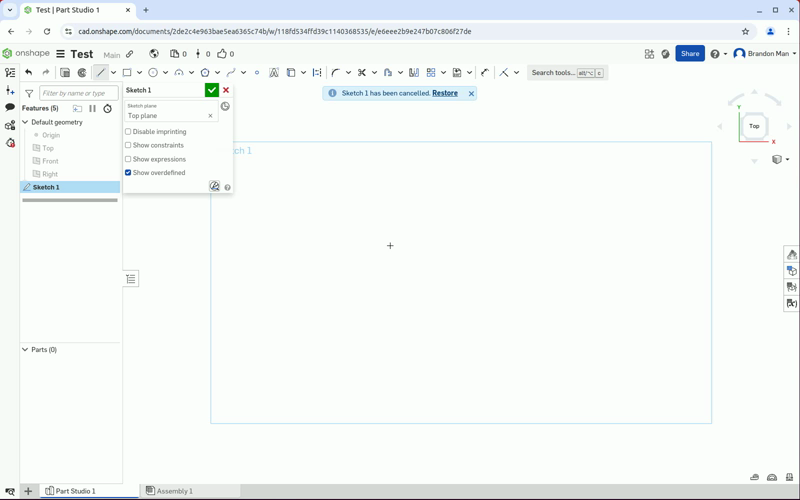
key_up(shift)
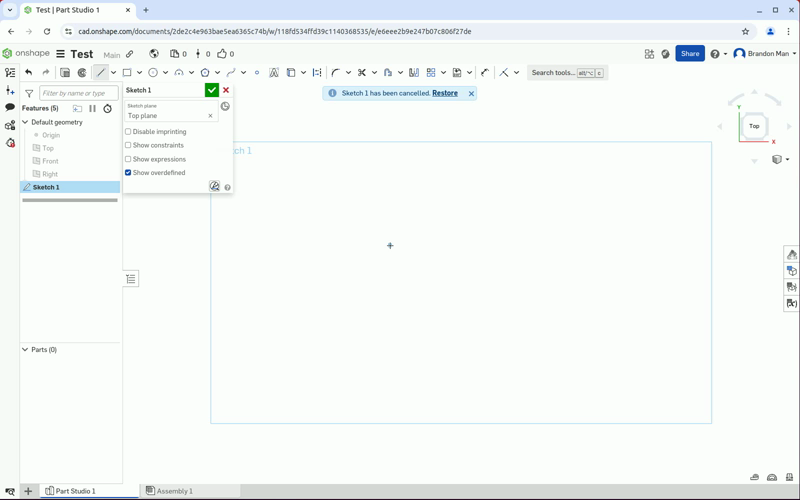
key_down(shift)
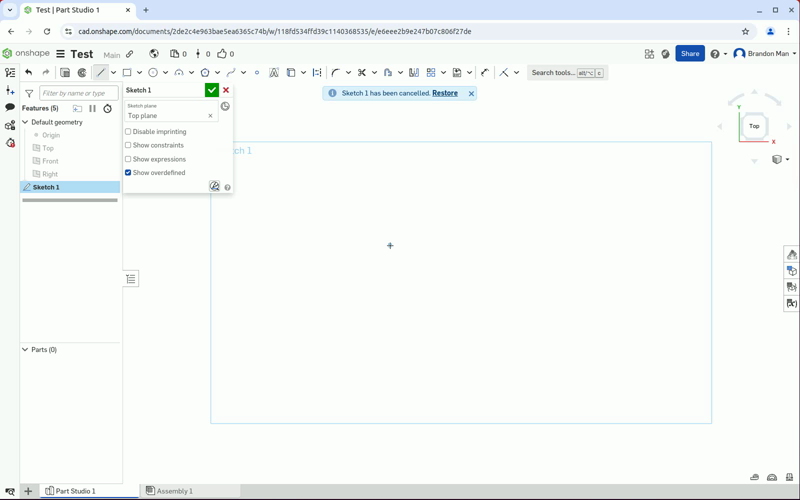
mouse_move(465, 245)
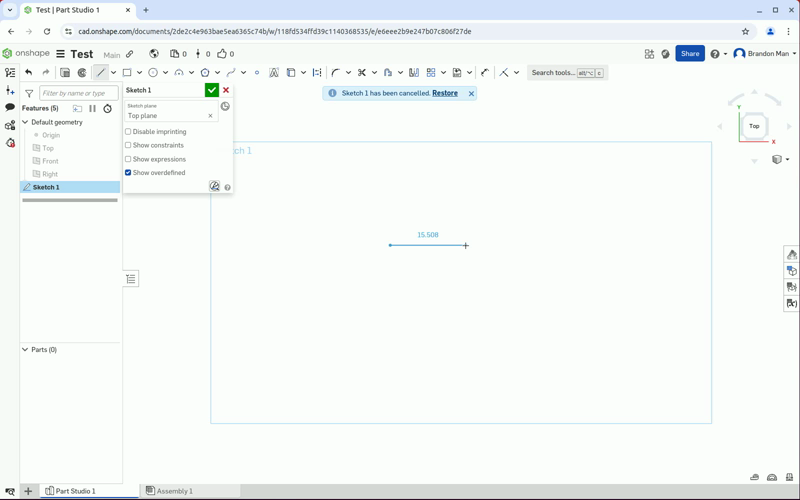
click(465, 245)
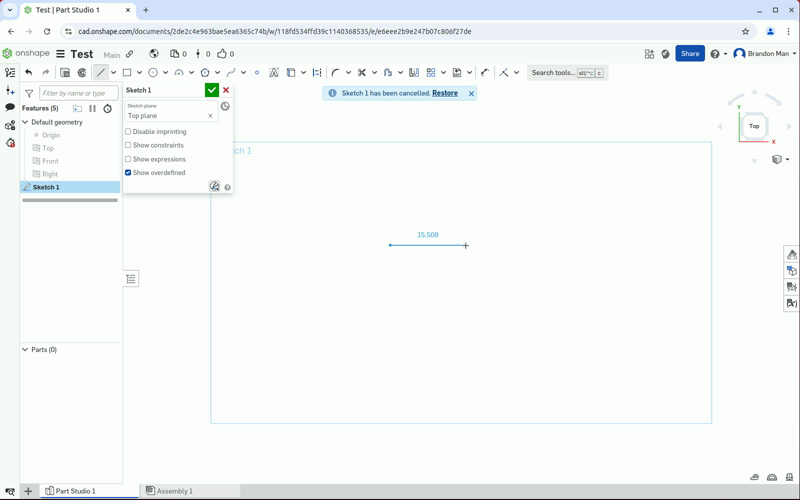
key_up(shift)
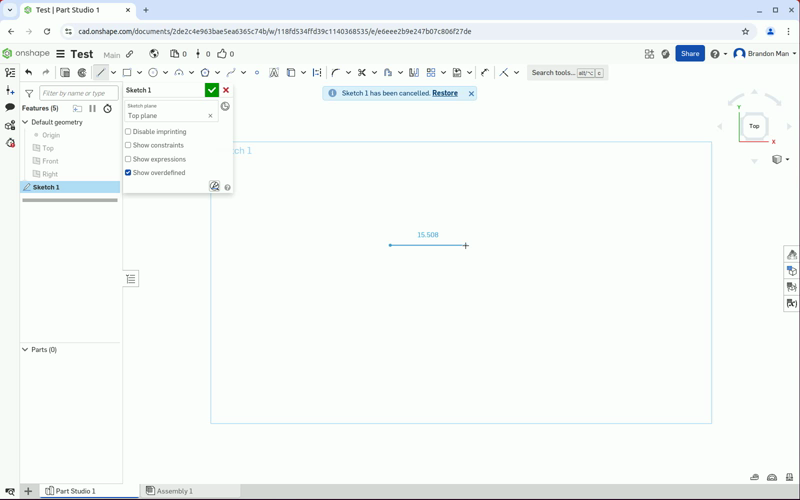
key_down(shift)
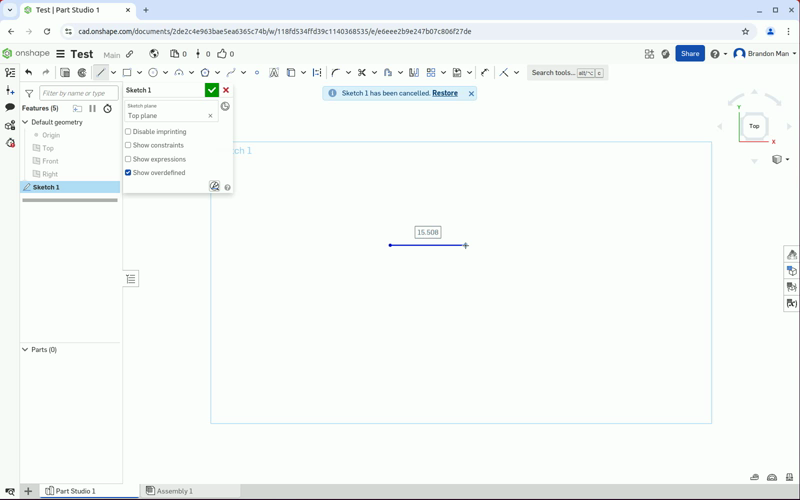
mouse_move(495, 245)
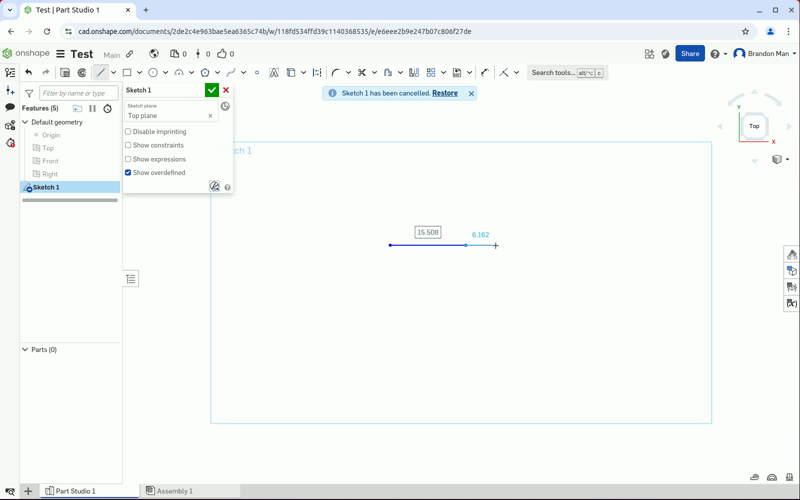
mouse_move(465, 219)
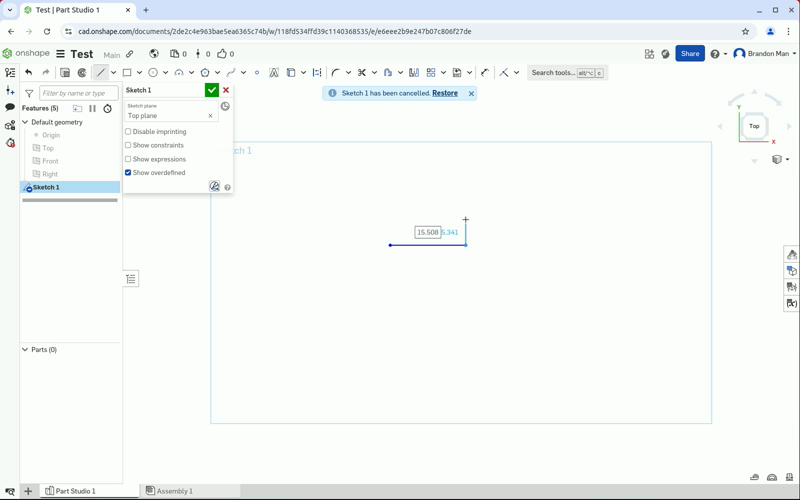
click(465, 219)
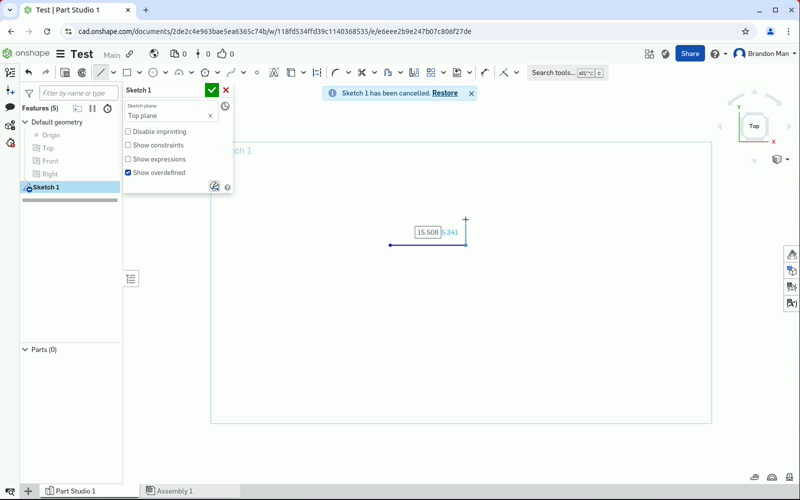
key_up(shift)
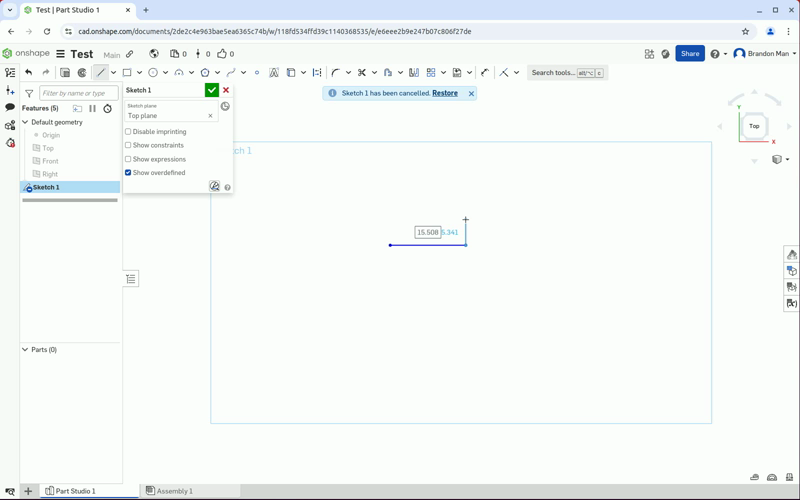
key_down(shift)
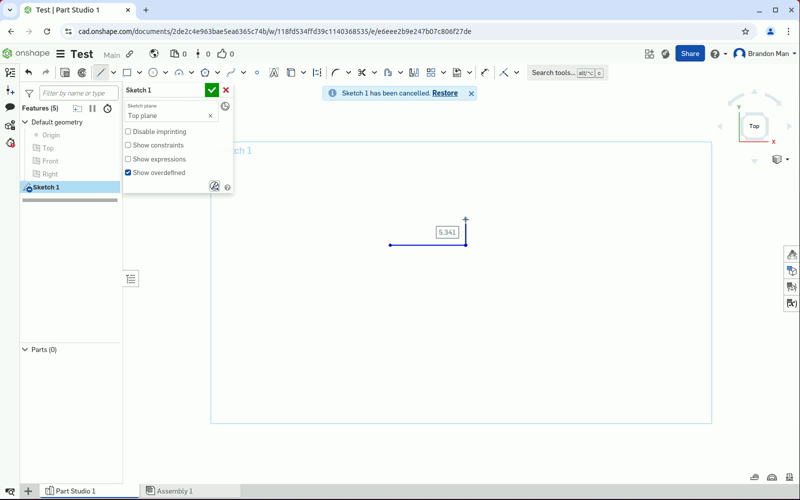
mouse_move(495, 219)
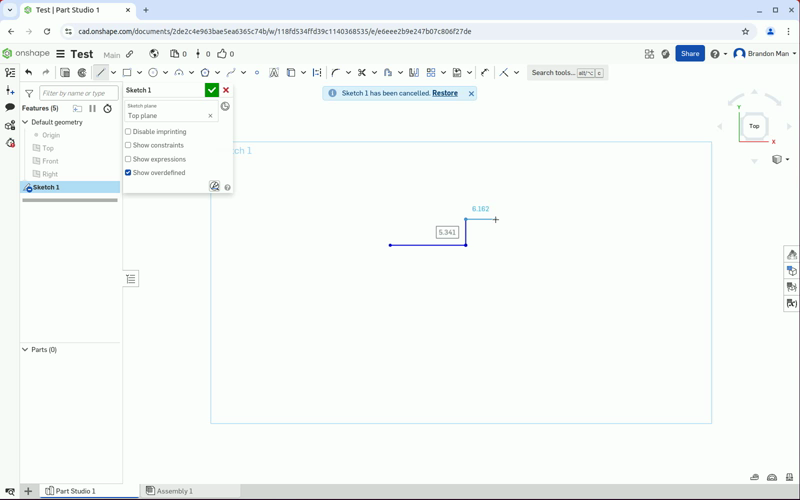
mouse_move(451, 219)
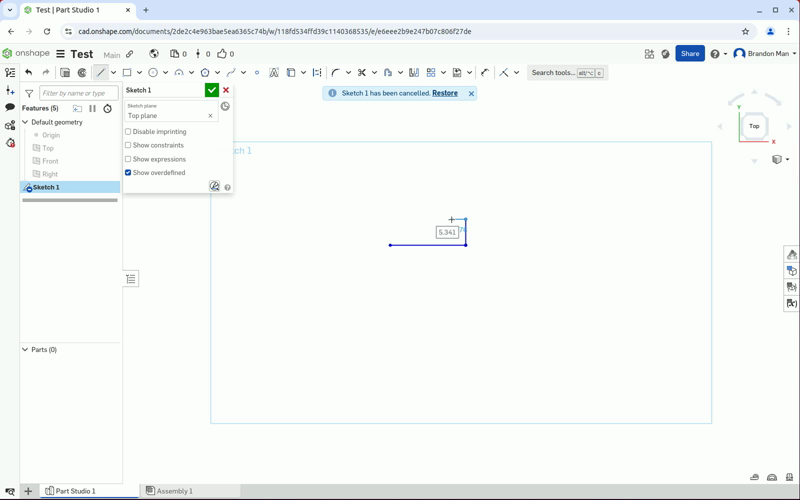
click(451, 219)
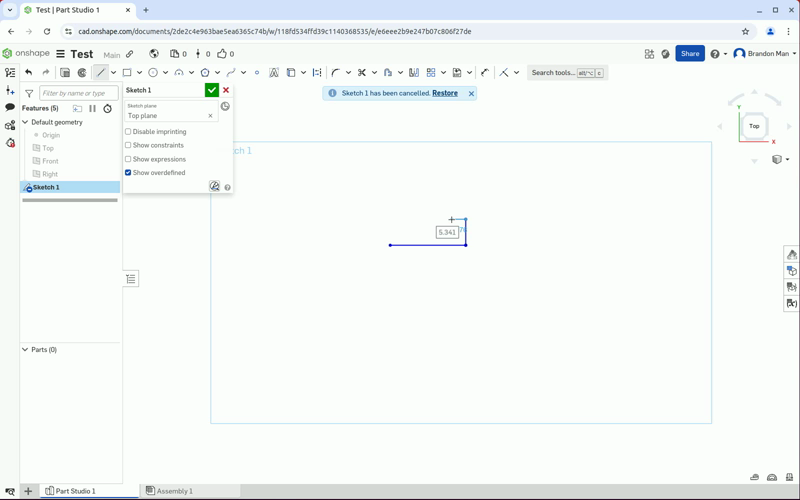
key_up(shift)
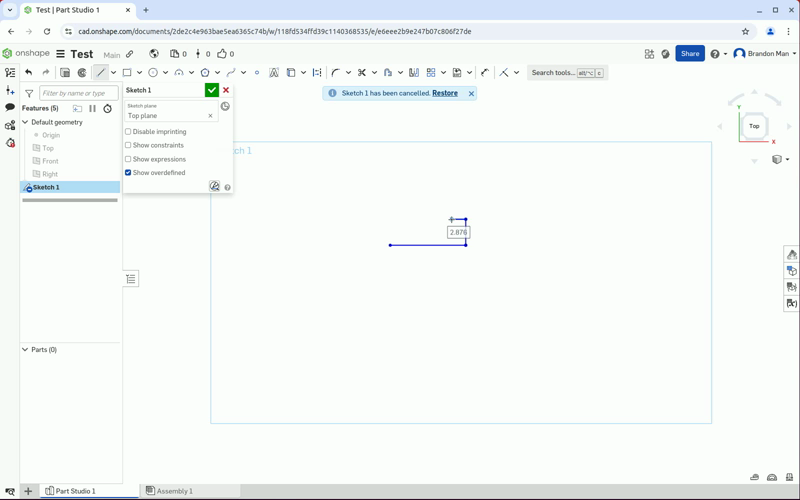
key_down(shift)
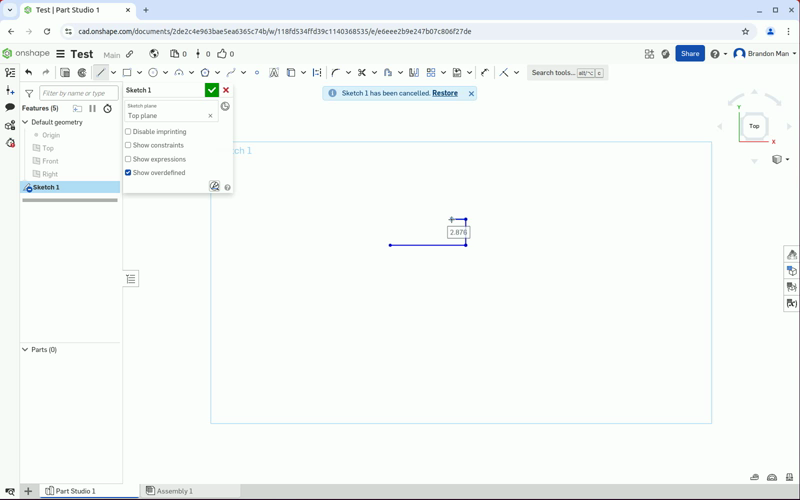
mouse_move(481, 219)
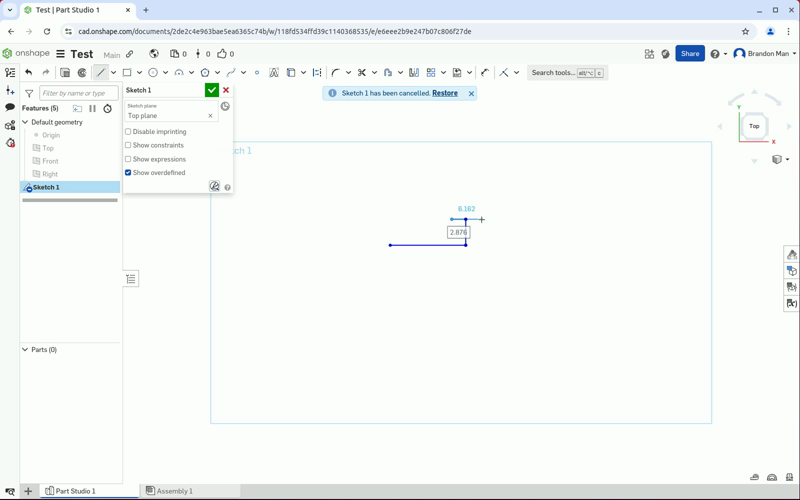
mouse_move(451, 196)
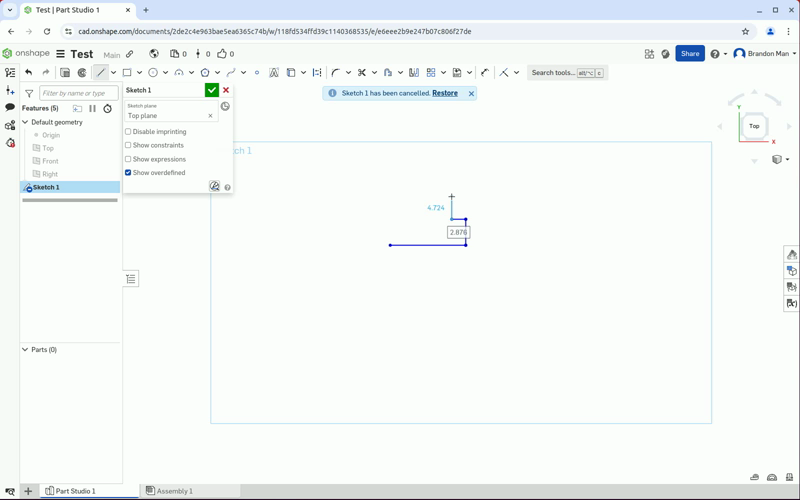
click(451, 196)
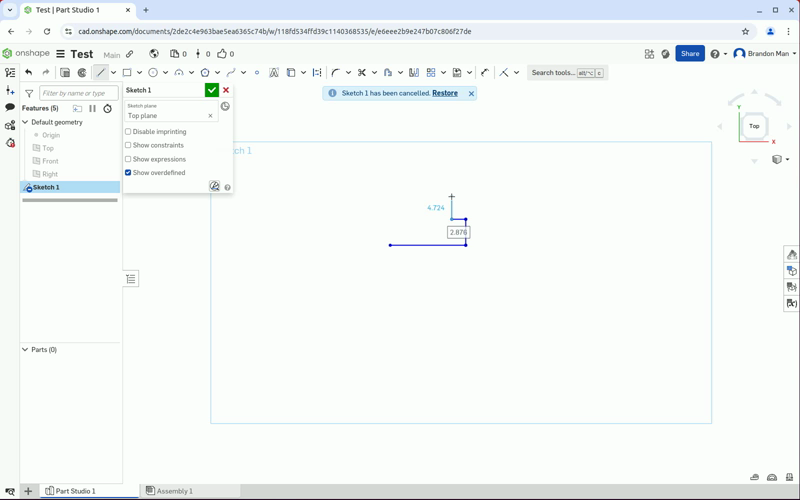
key_up(shift)
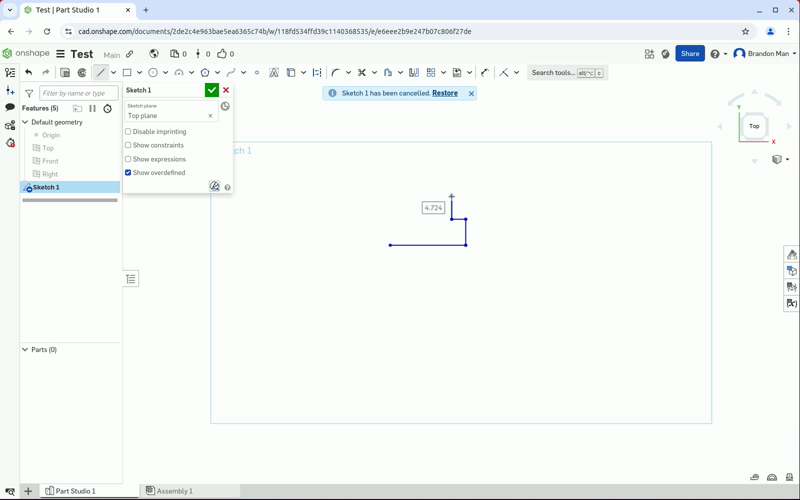
key_down(shift)
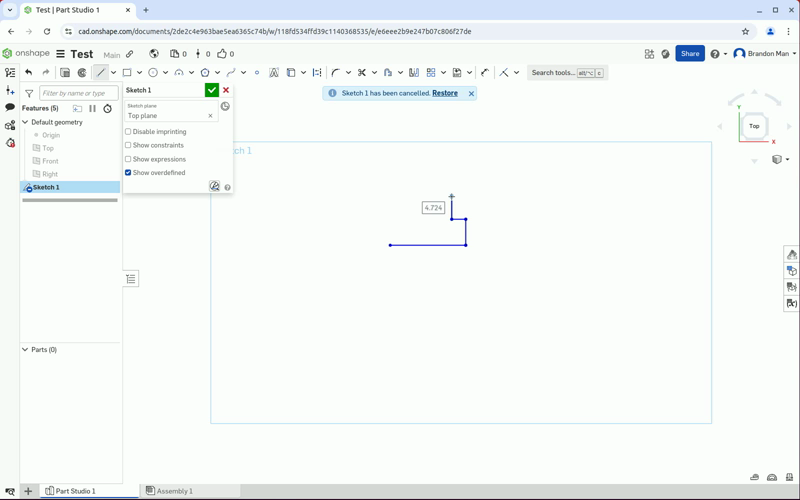
mouse_move(481, 196)
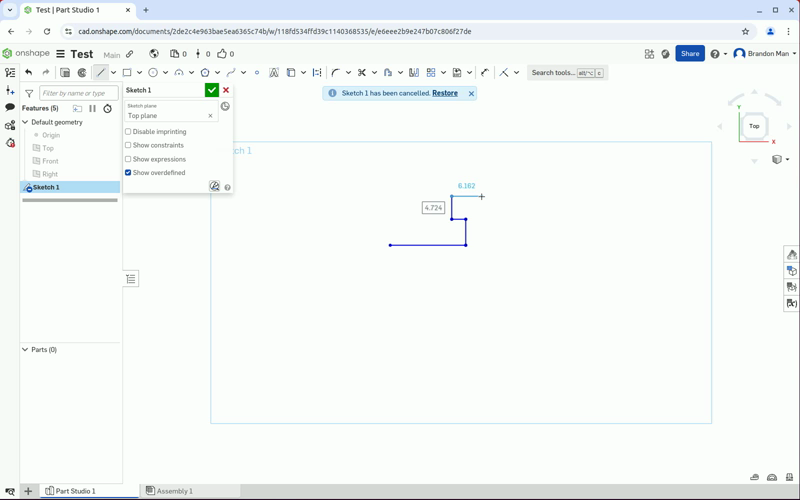
mouse_move(465, 196)
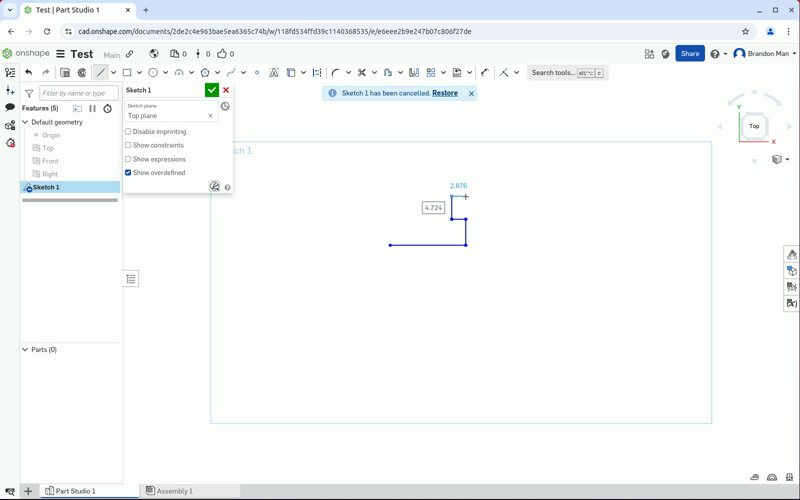
click(465, 196)
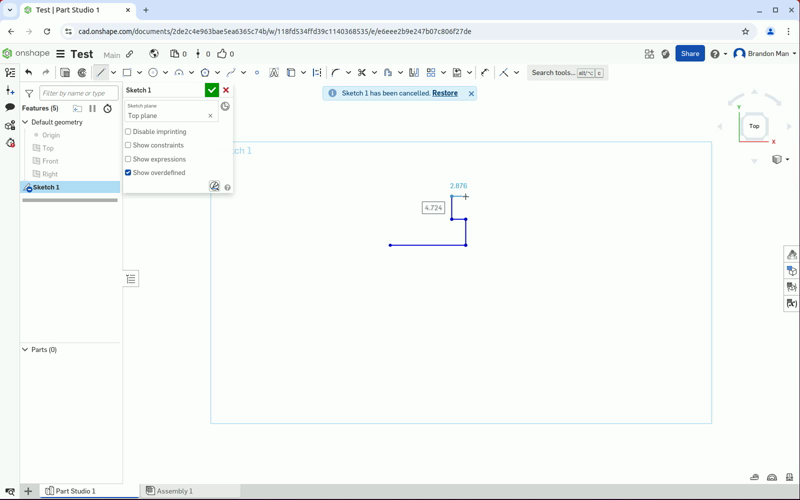
key_up(shift)
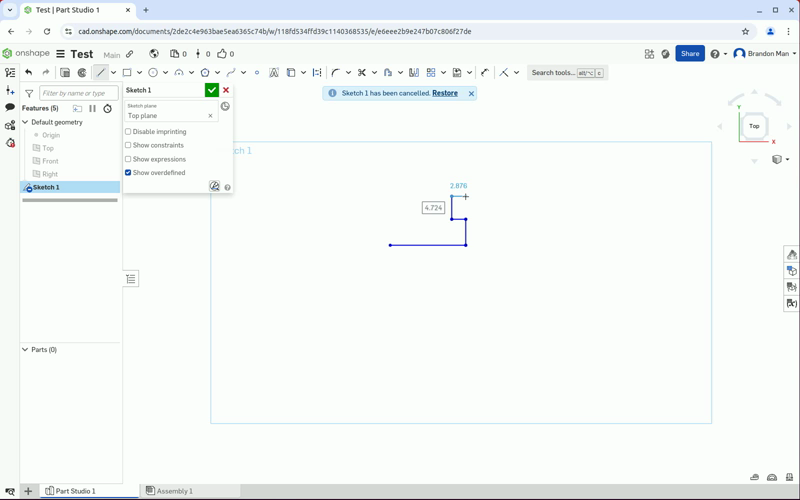
key_down(shift)
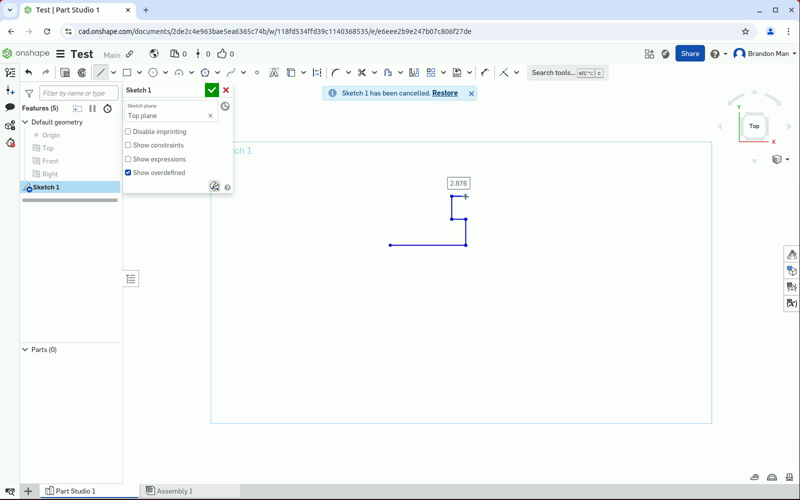
mouse_move(495, 196)
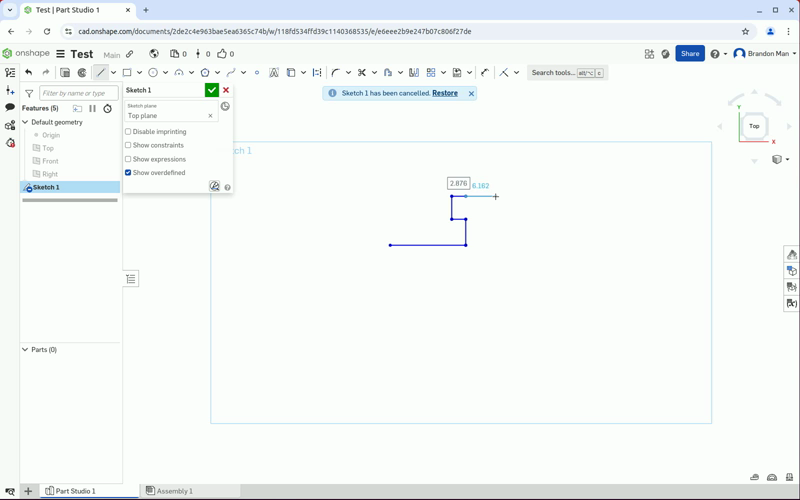
mouse_move(465, 170)
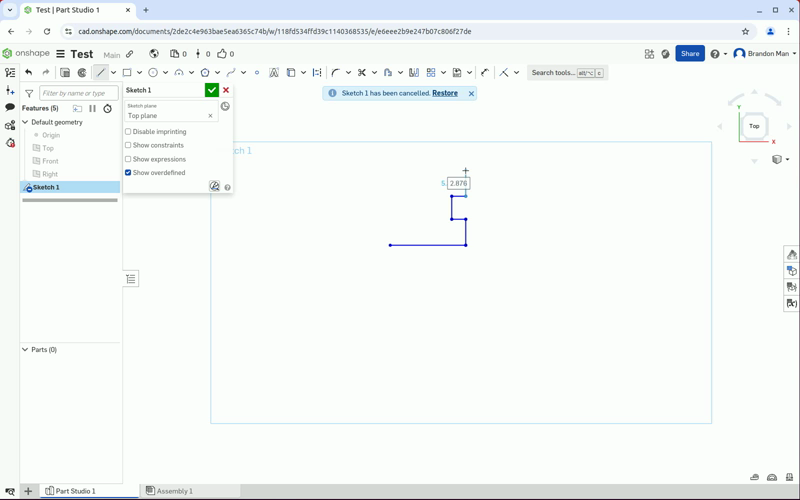
click(465, 170)
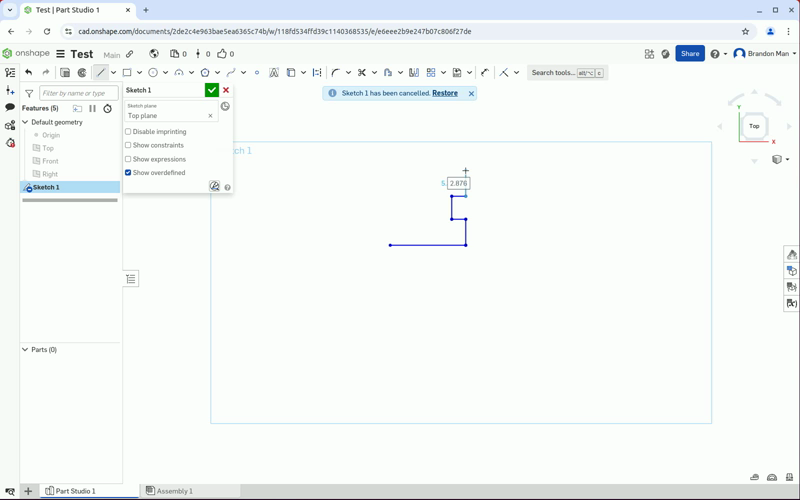
key_up(shift)
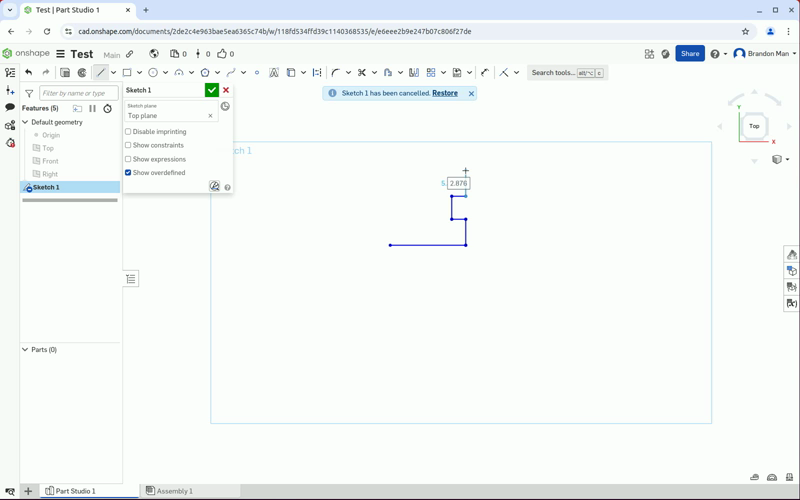
key_down(shift)
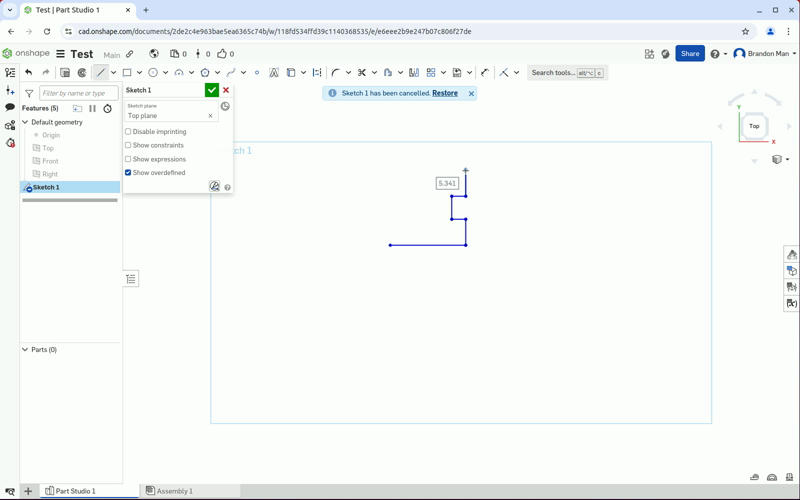
mouse_move(390, 170)
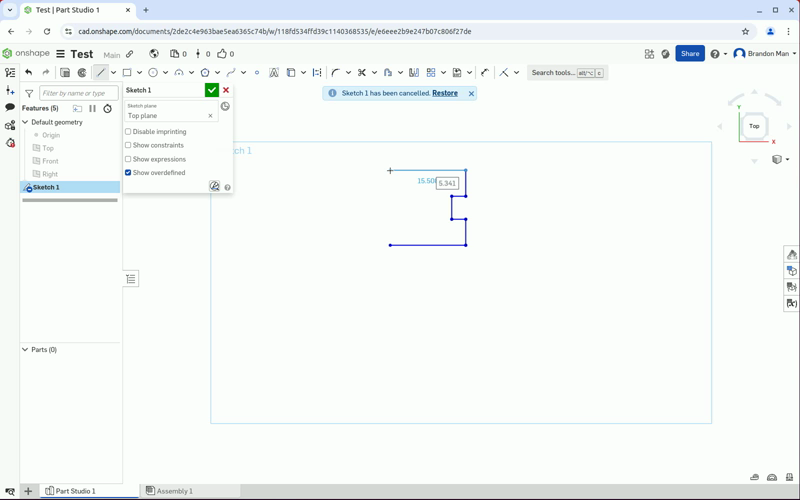
click(390, 170)
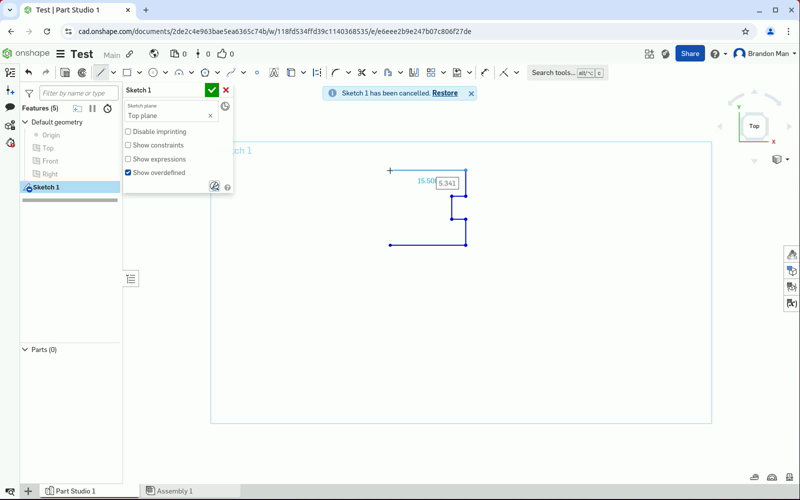
key_up(shift)
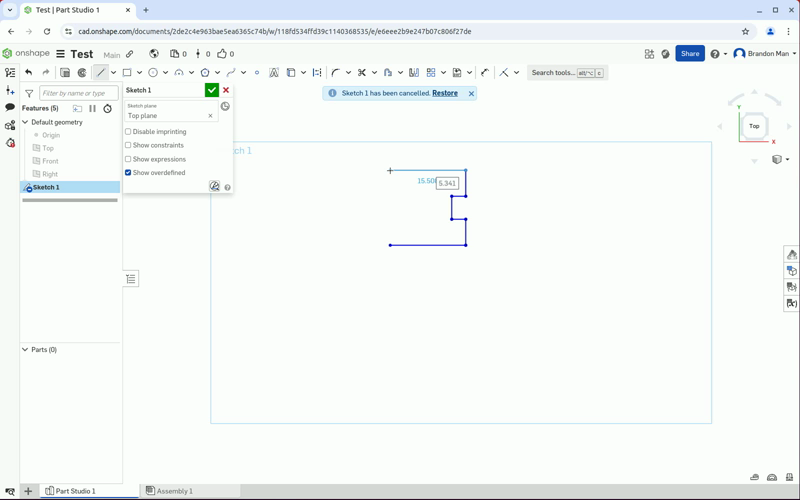
key_down(shift)
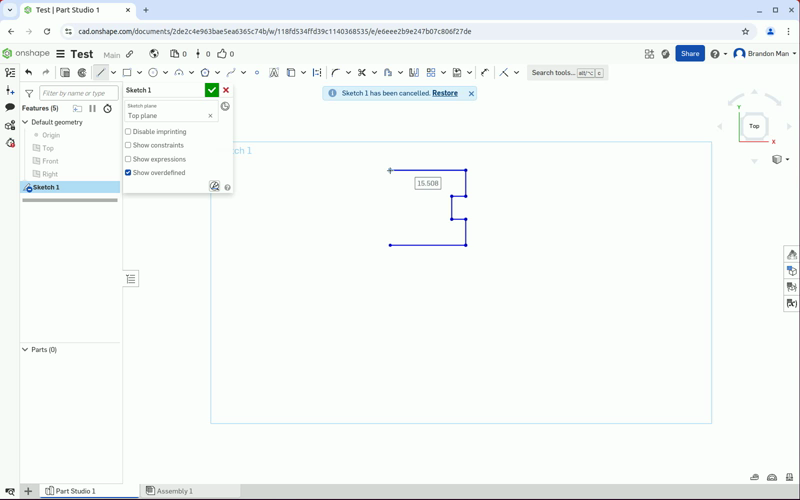
mouse_move(420, 170)
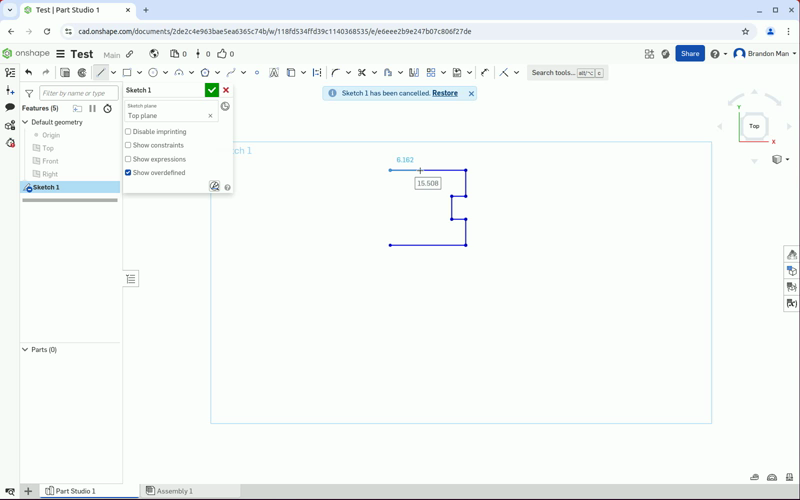
mouse_move(390, 196)
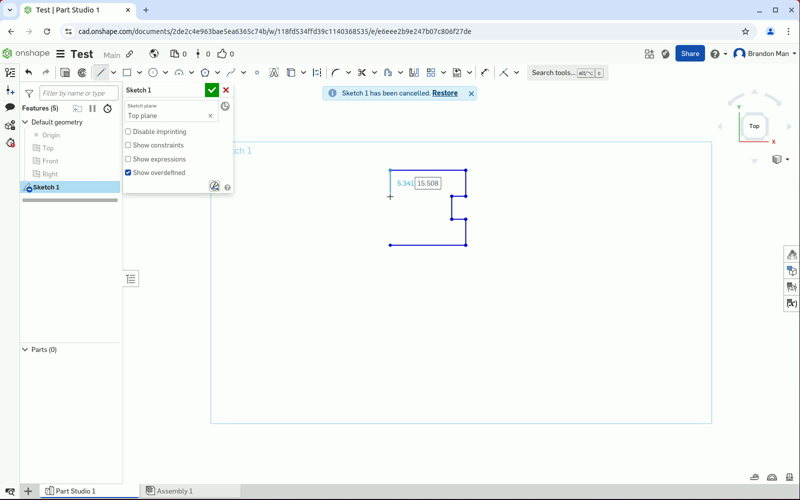
click(390, 196)
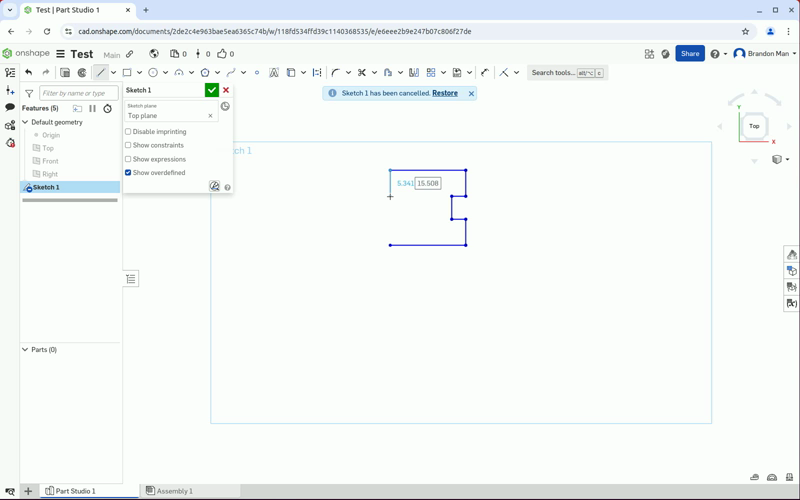
key_up(shift)
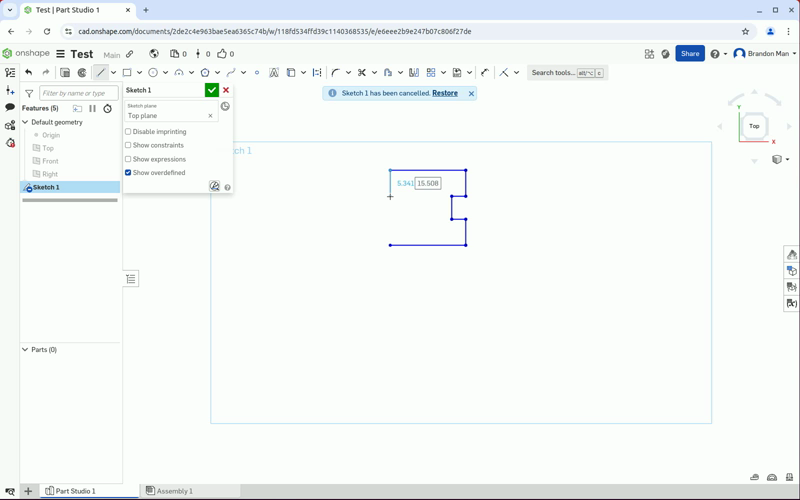
key_down(shift)
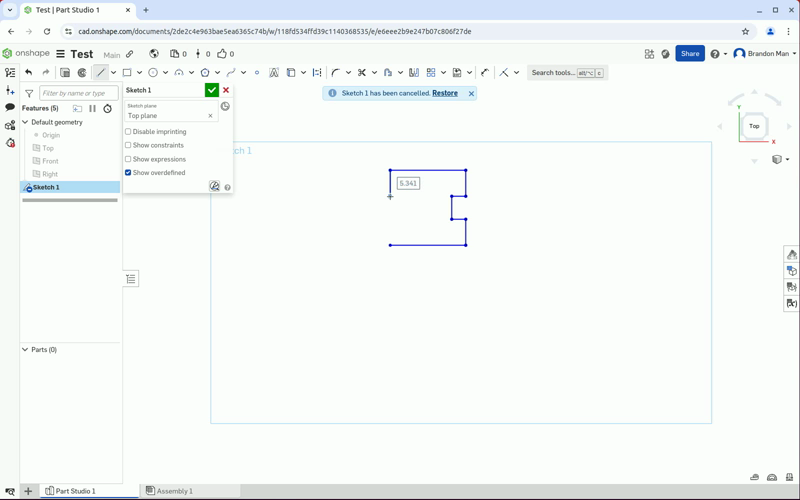
mouse_move(420, 196)
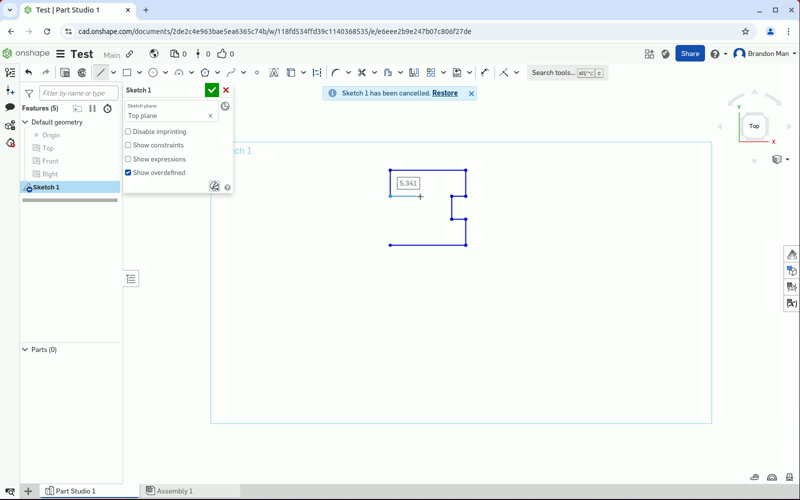
mouse_move(404, 196)
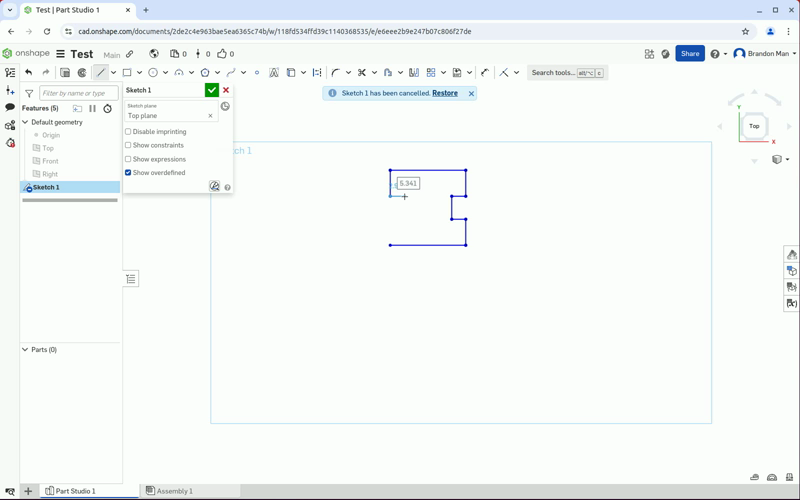
click(404, 196)
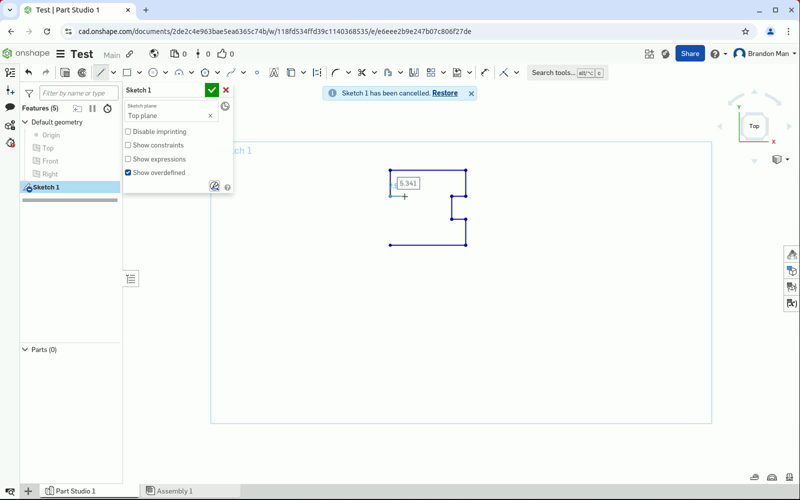
key_up(shift)
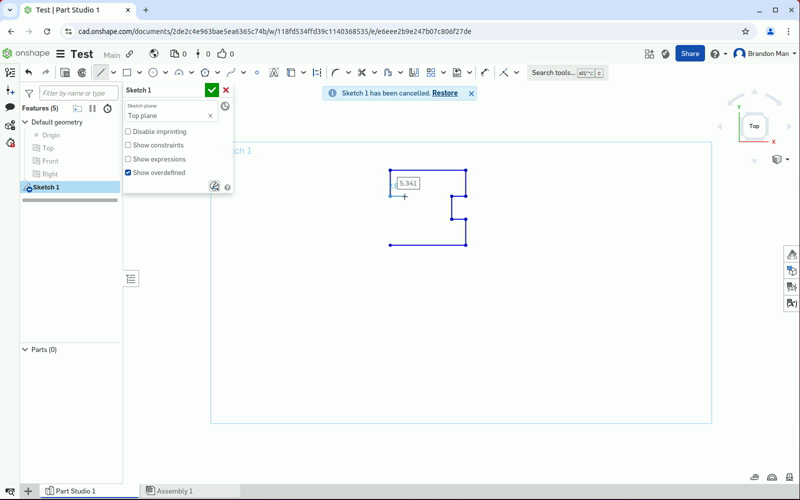
key_down(shift)
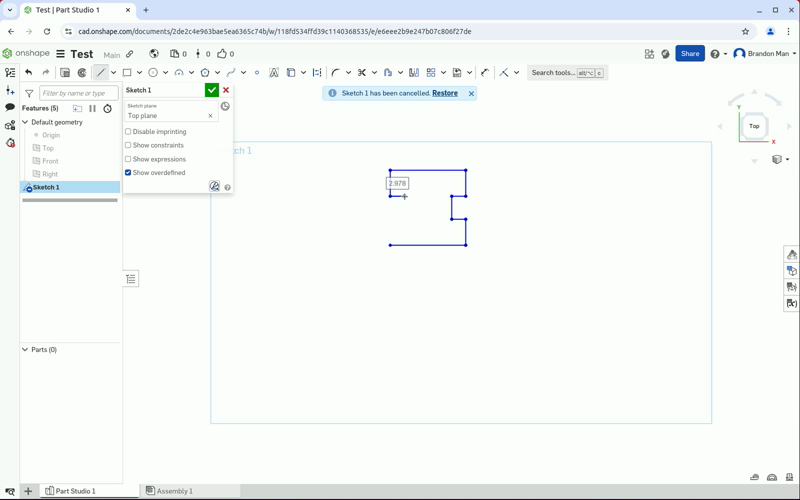
mouse_move(434, 196)
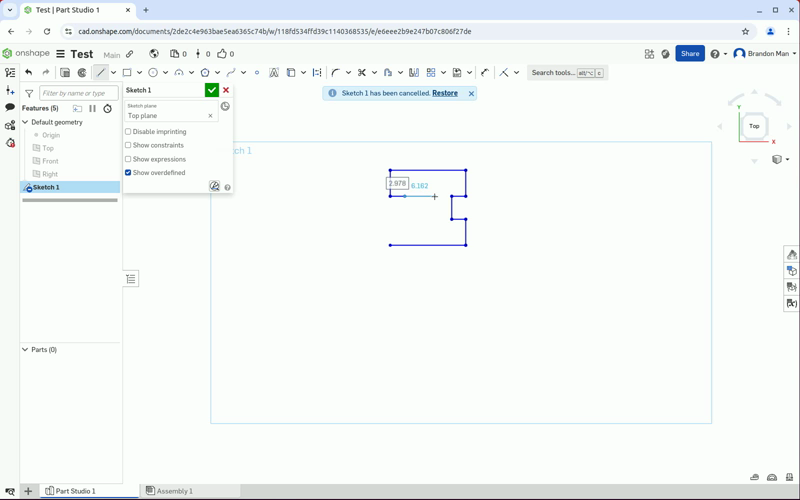
mouse_move(404, 219)
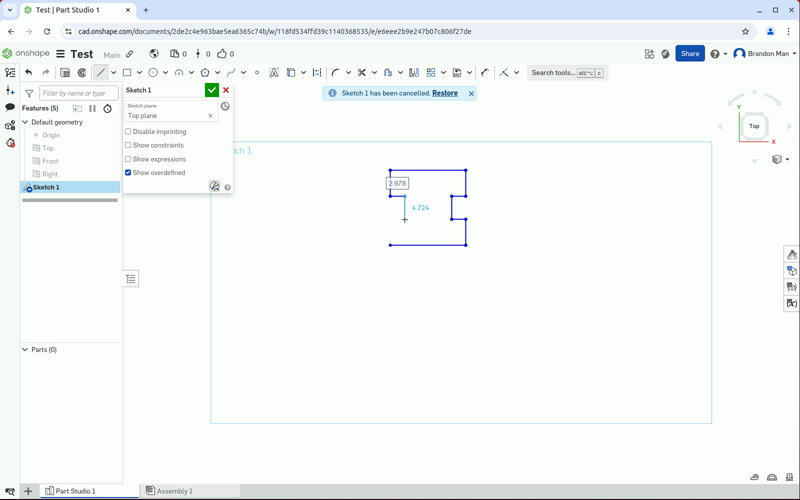
click(404, 219)
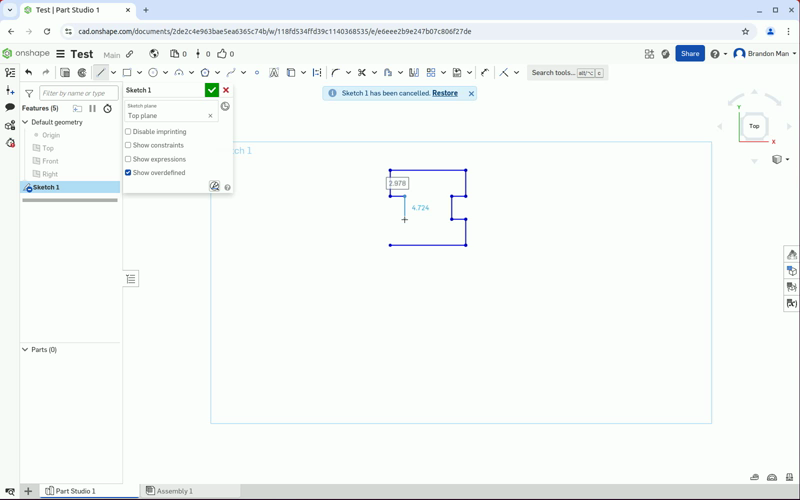
key_up(shift)
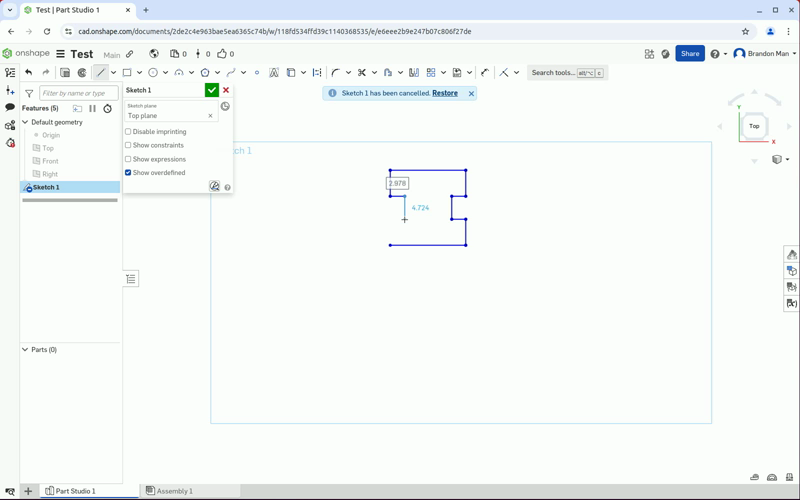
key_down(shift)
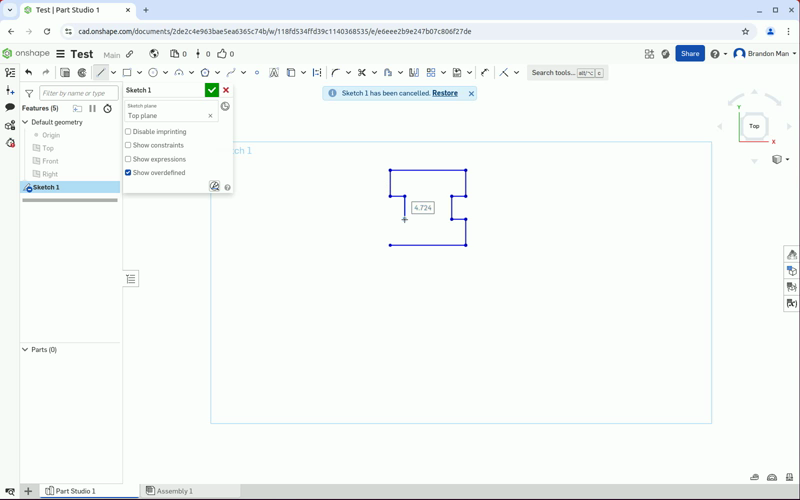
mouse_move(434, 219)
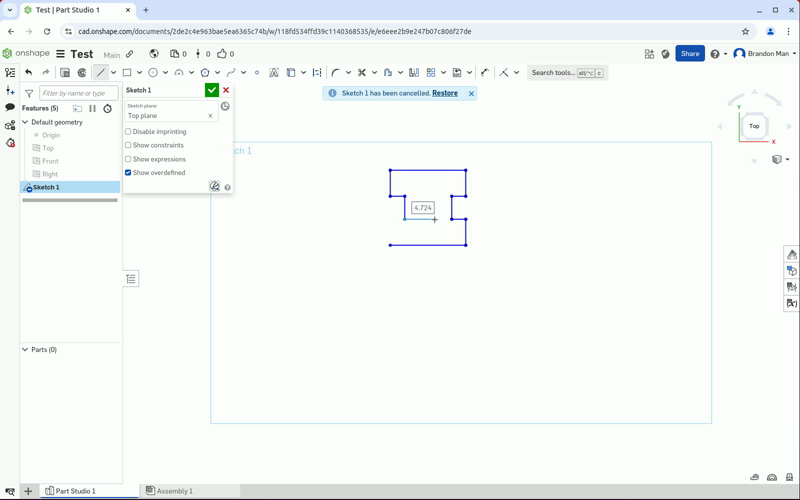
mouse_move(390, 219)
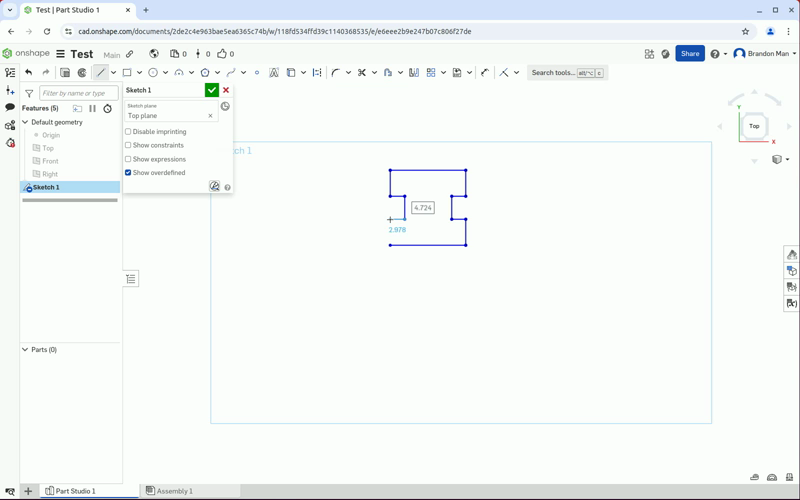
click(390, 219)
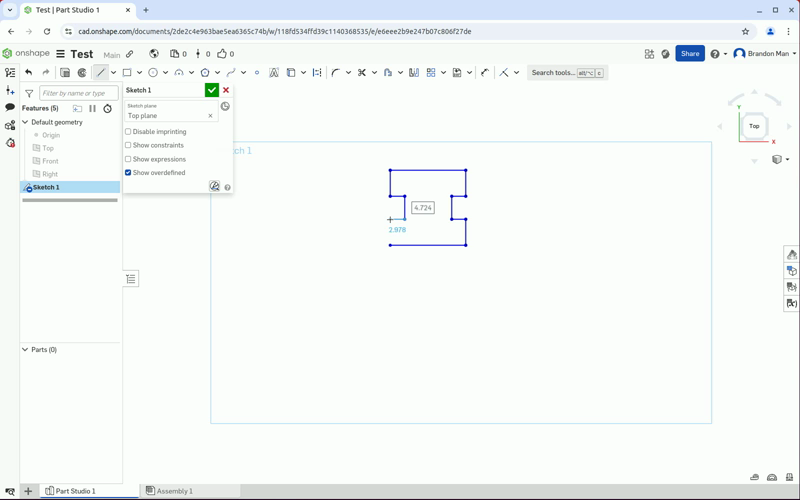
key_up(shift)
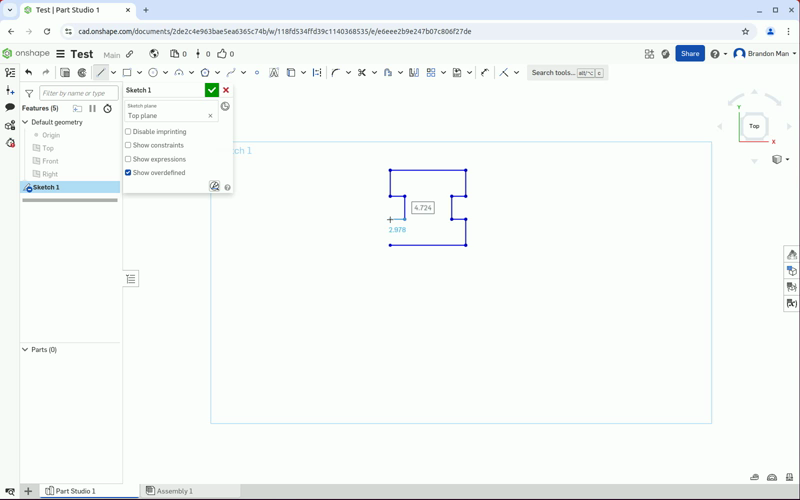
mouse_move(420, 219)
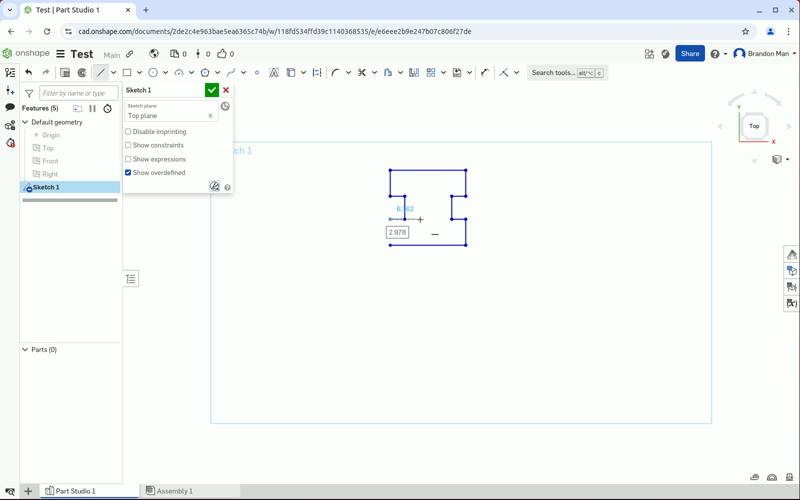
key_down(shift)
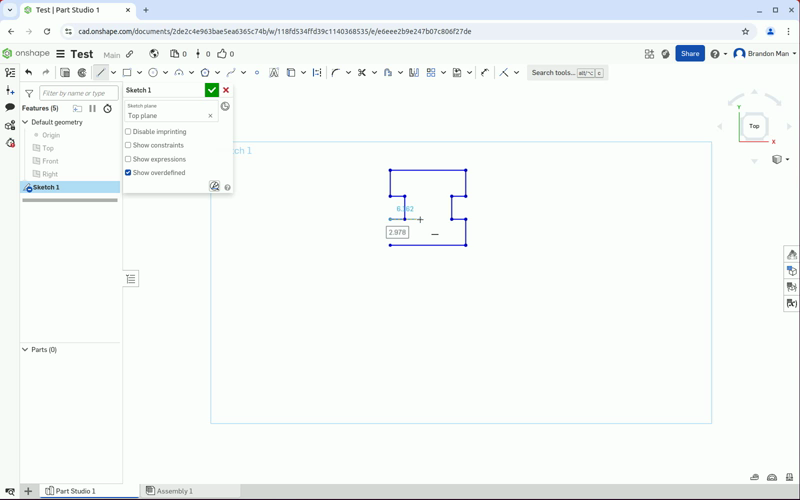
mouse_move(390, 245)
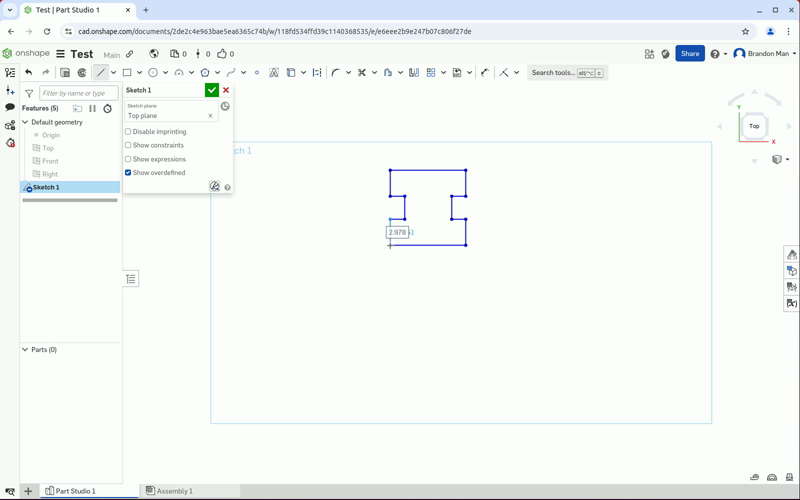
key_up(shift)
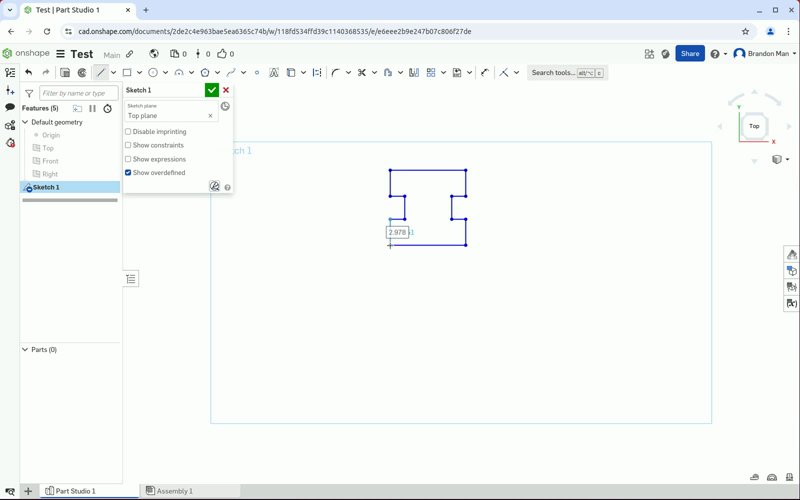
click(390, 245)
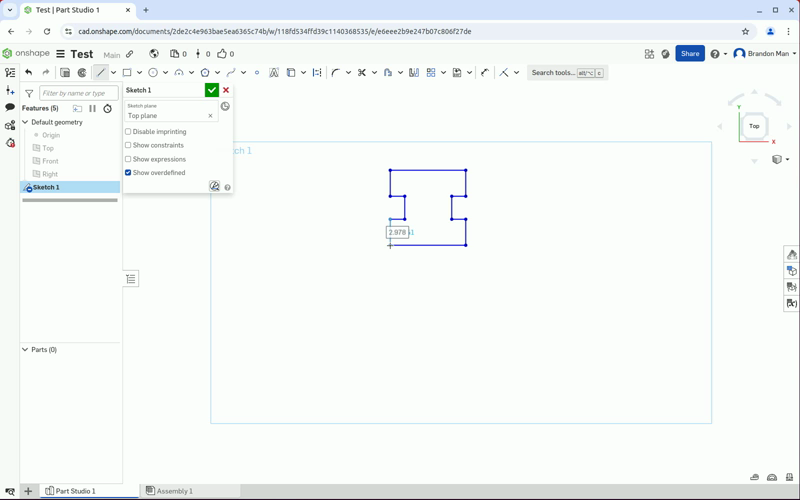
key(esc)
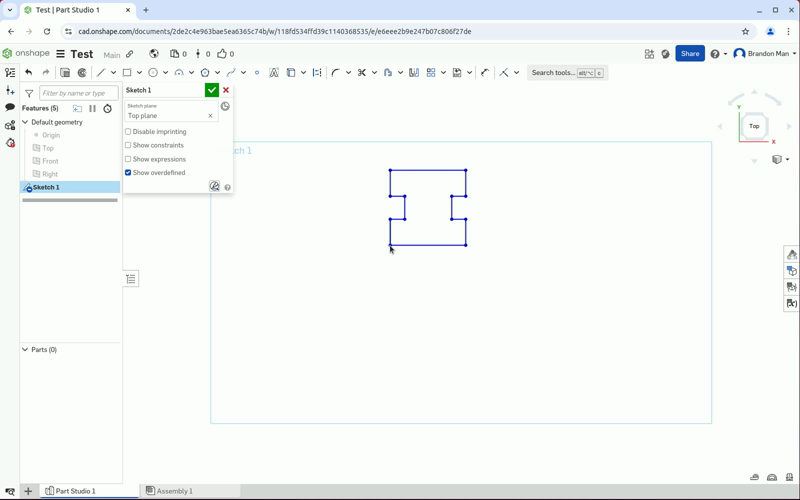
key(c)
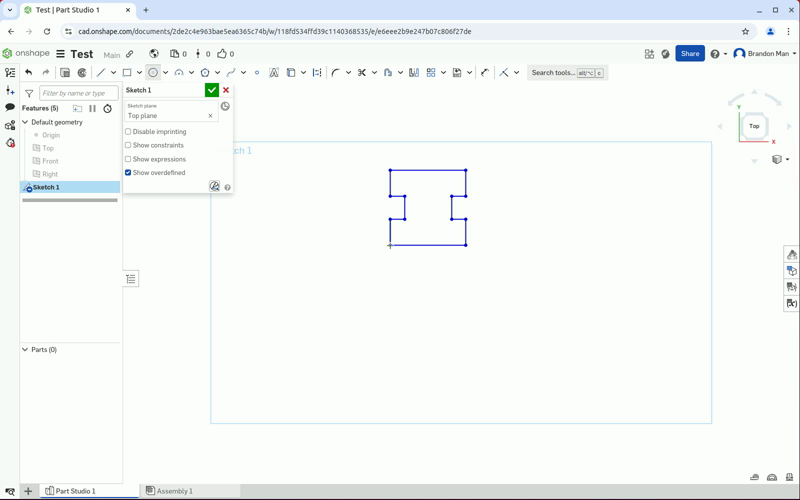
key_down(shift)
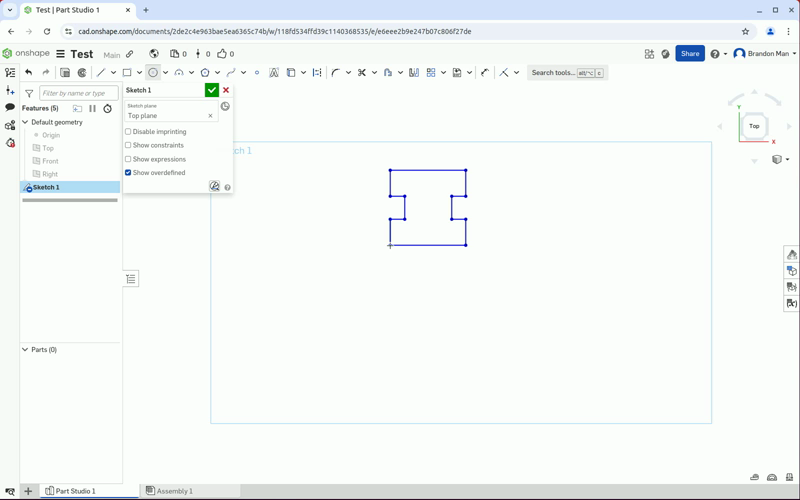
mouse_move(428, 207)
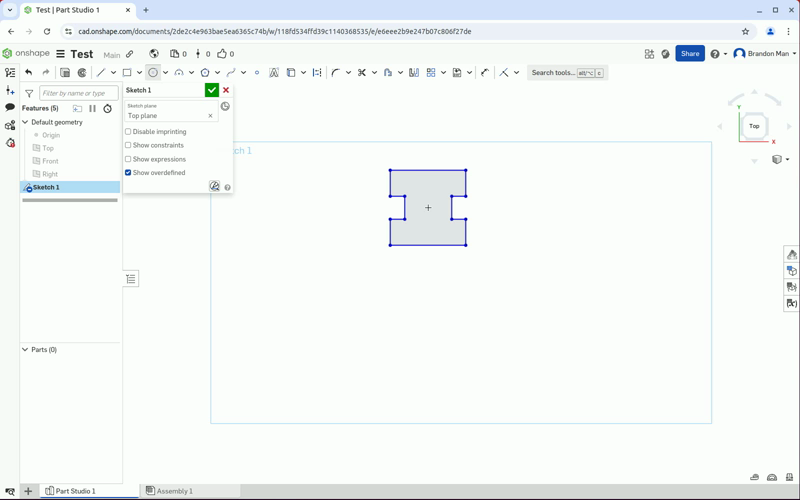
click(428, 207)
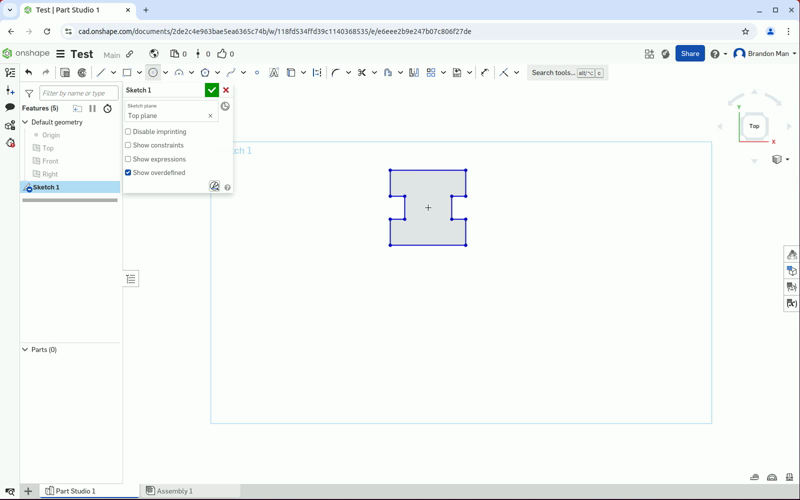
key_up(shift)
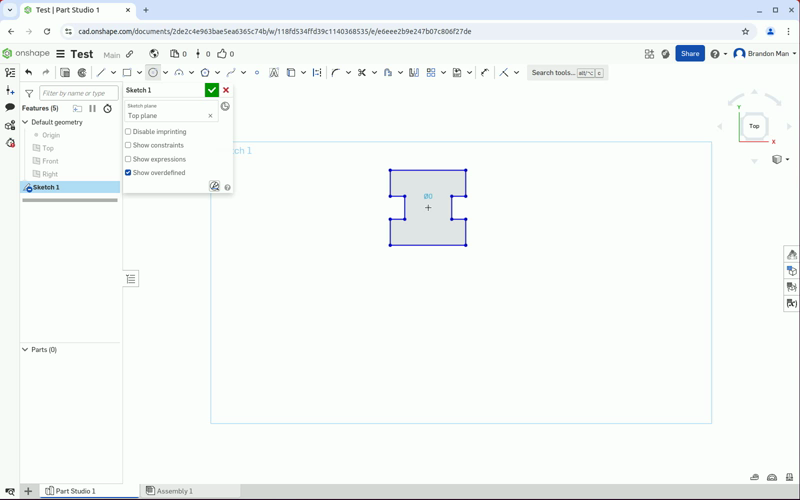
mouse_move(437, 207)
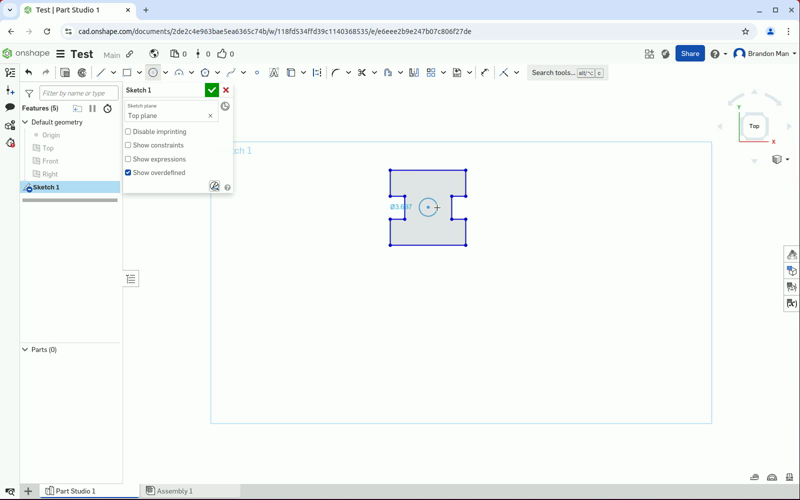
click(437, 207)
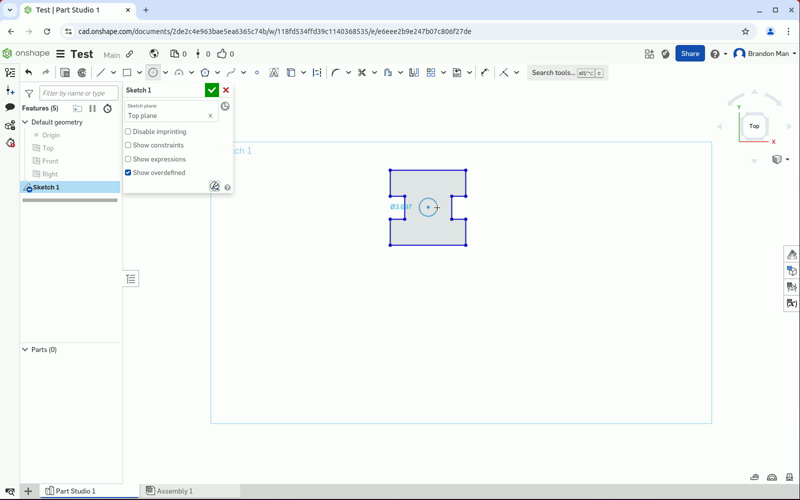
key(esc)
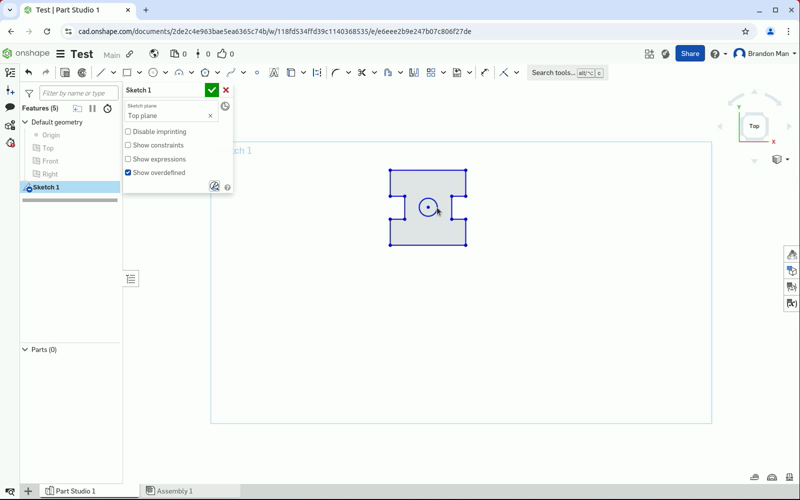
mouse_move(414, 220)
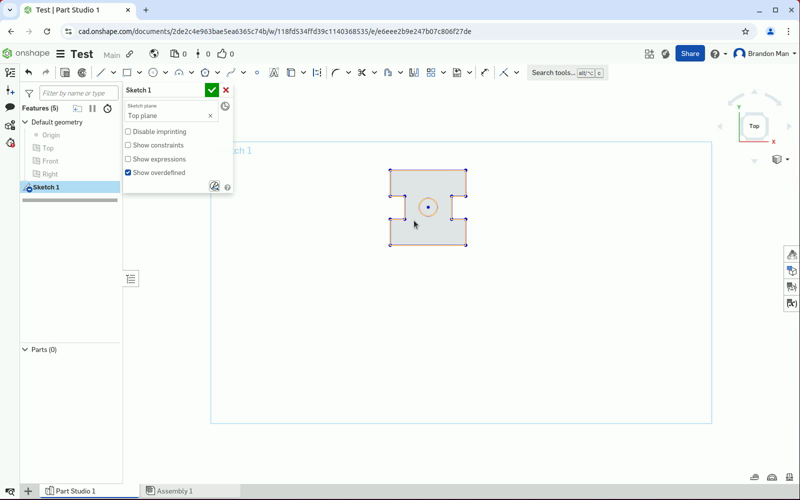
click(414, 220)
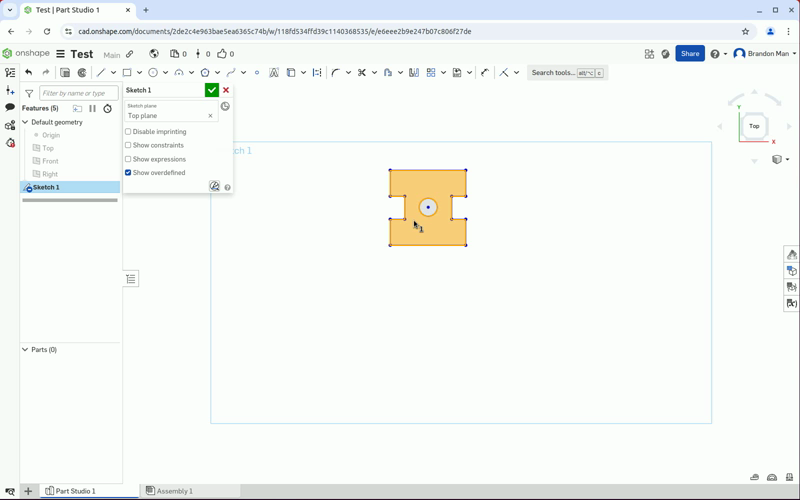
mouse_move(73, 352)
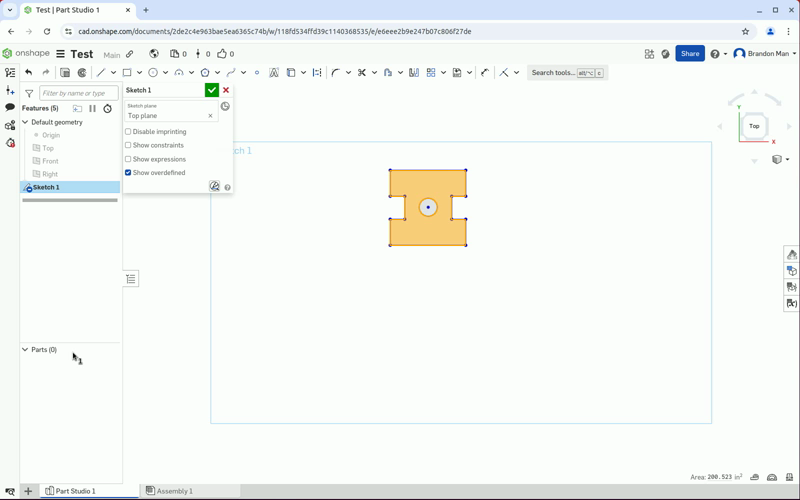
key(shift+y)
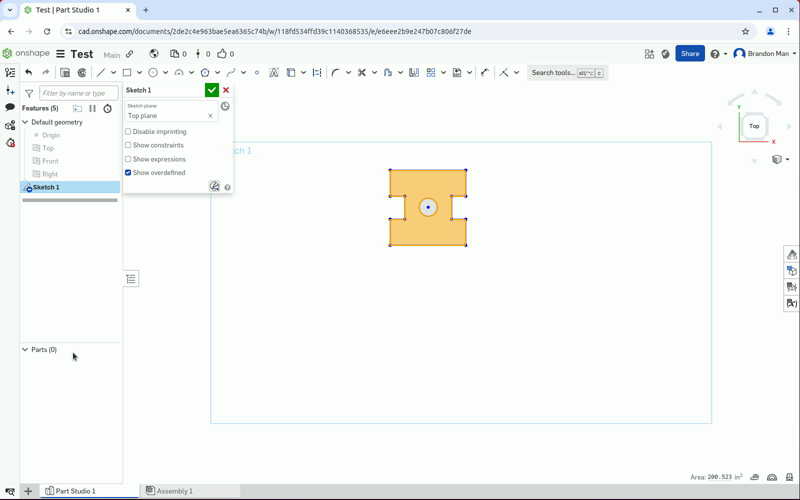
key(shift+e)
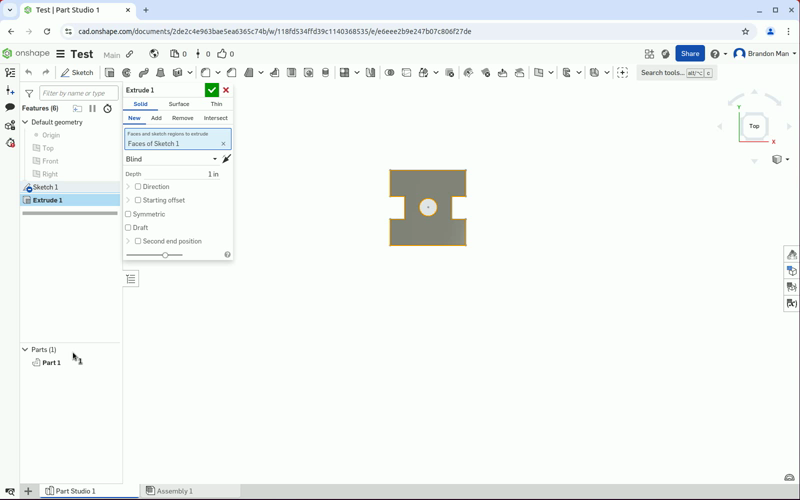
mouse_move(143, 106)
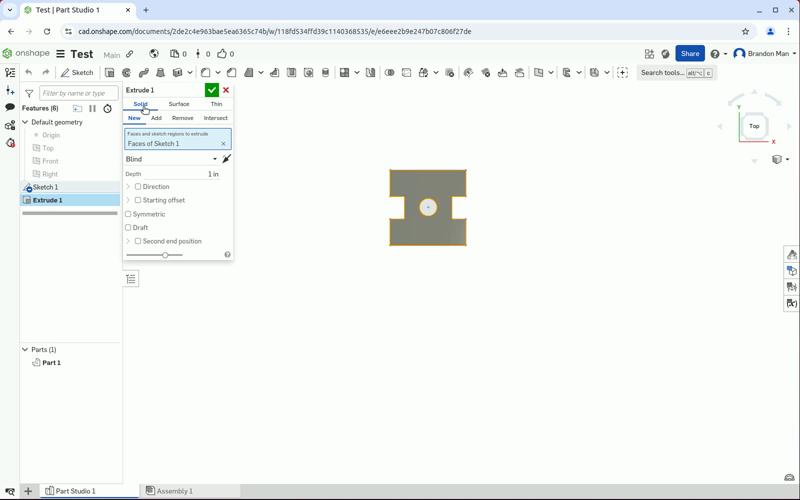
click(143, 106)
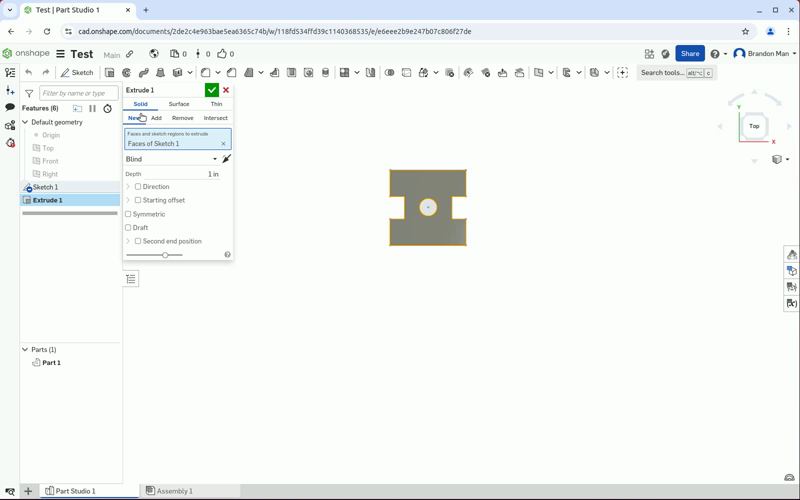
mouse_move(137, 120)
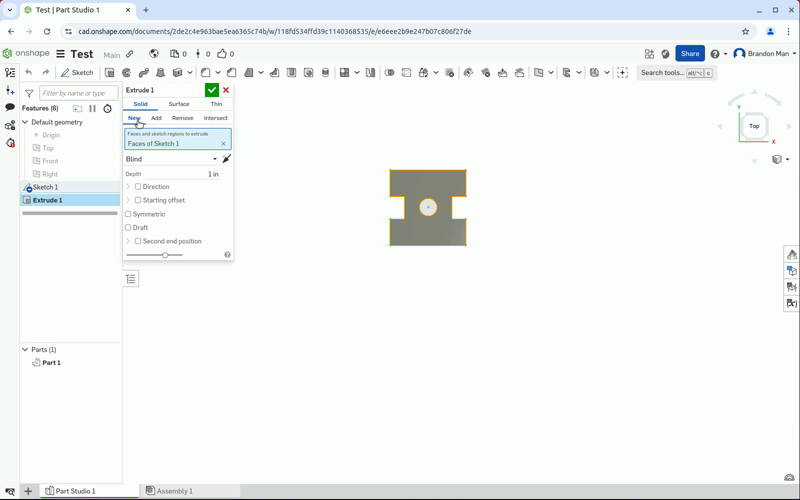
click(137, 120)
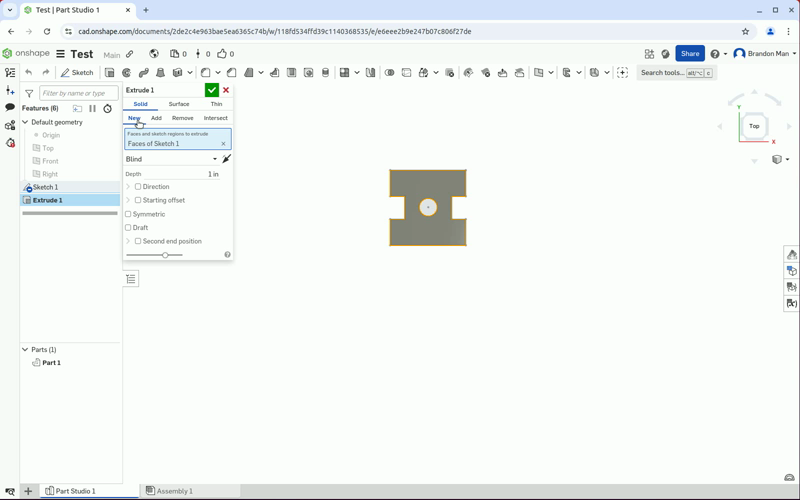
key(tab, 4)
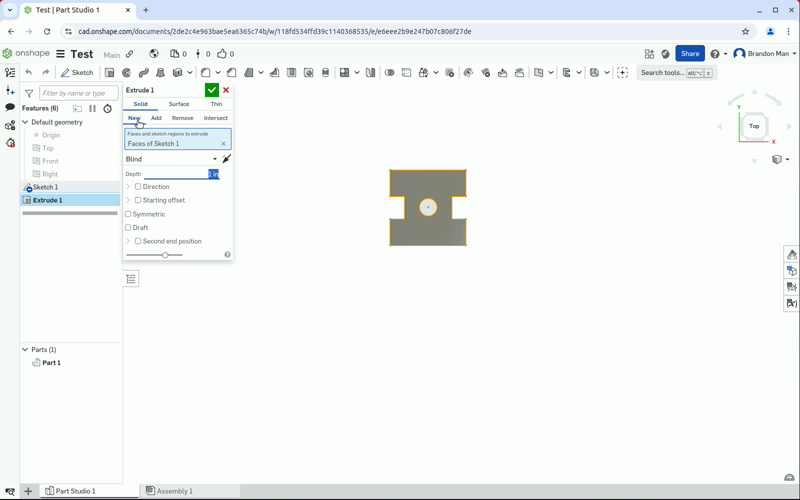
text(3.851)
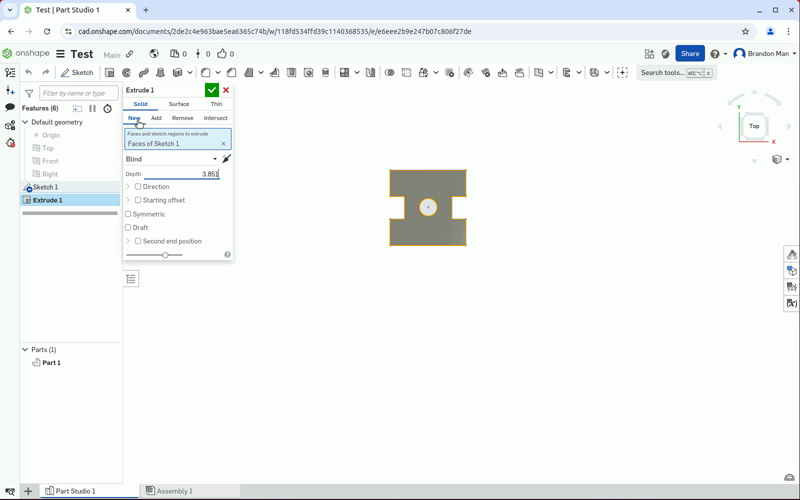
key(enter)
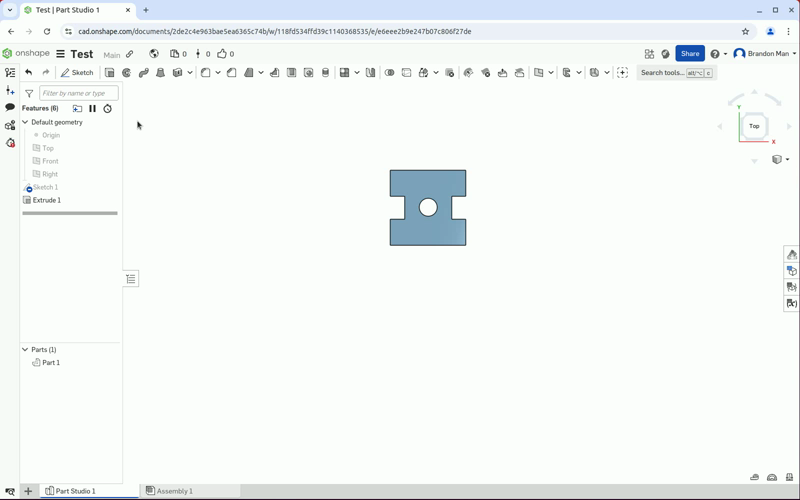
key(shift+h)
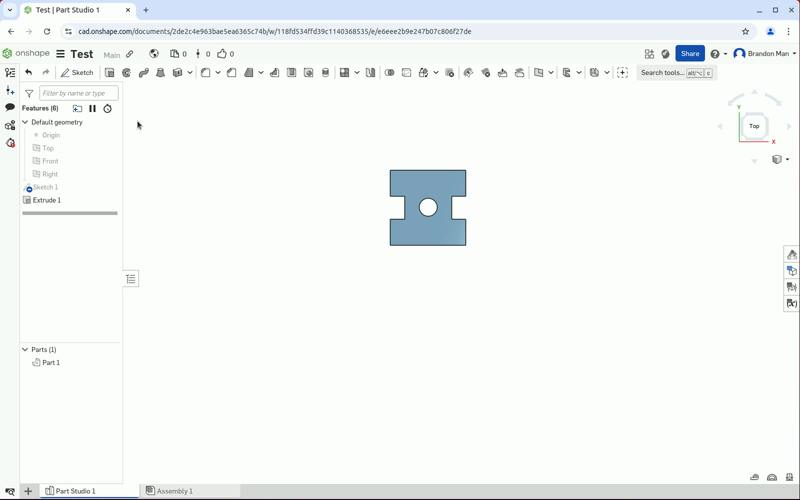
key(shift+h)
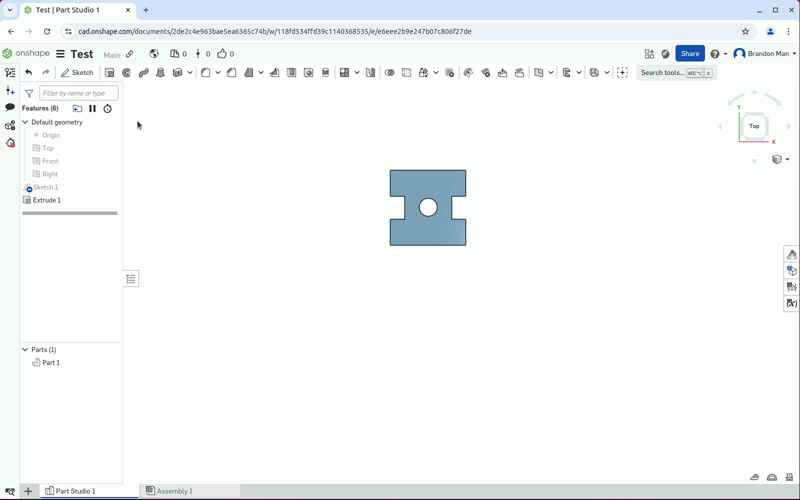
mouse_move(73, 189)
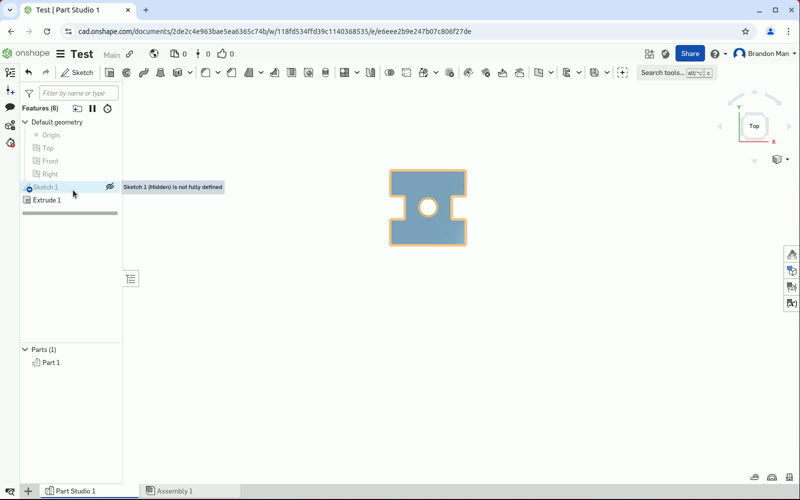
click(73, 189)
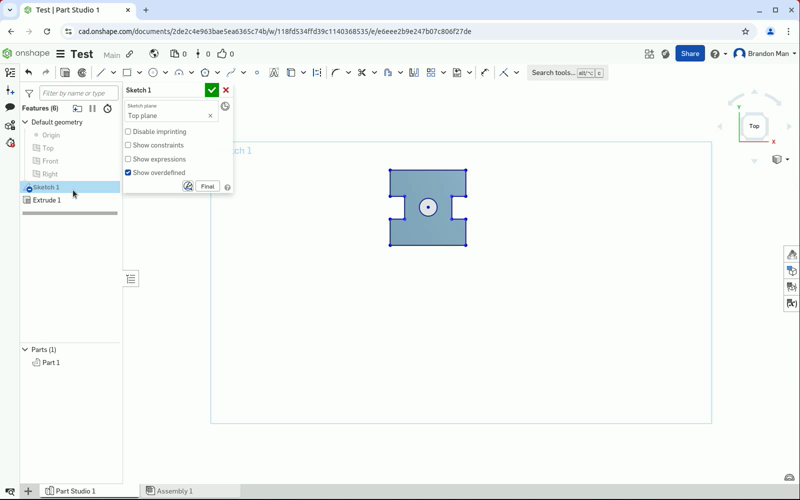
mouse_move(229, 92)
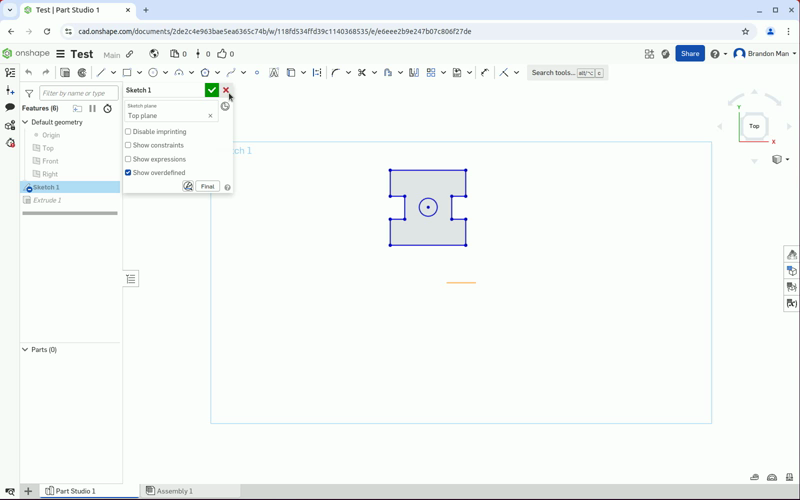
click(229, 92)
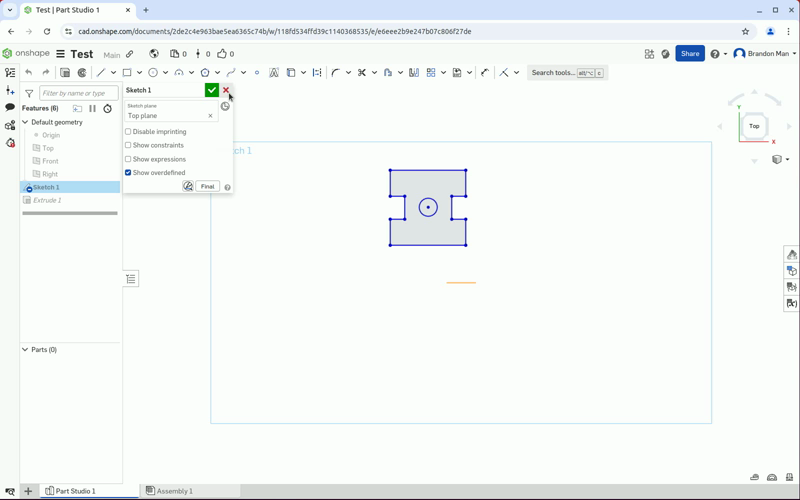
key(shift+s)
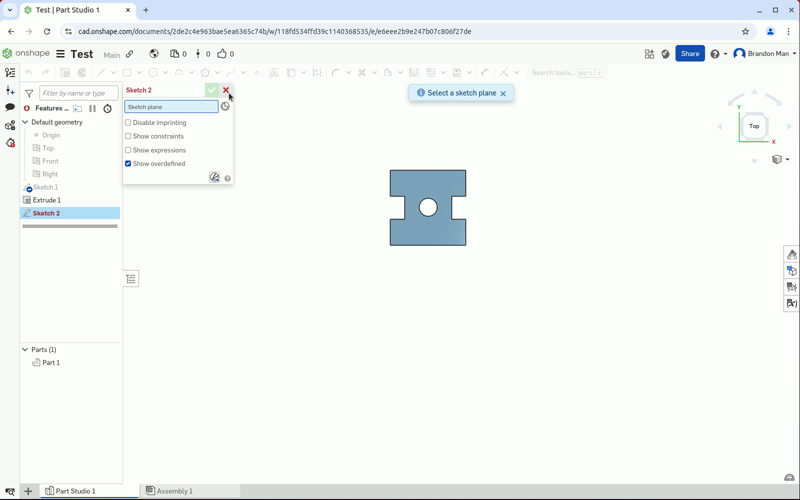
mouse_move(73, 150)
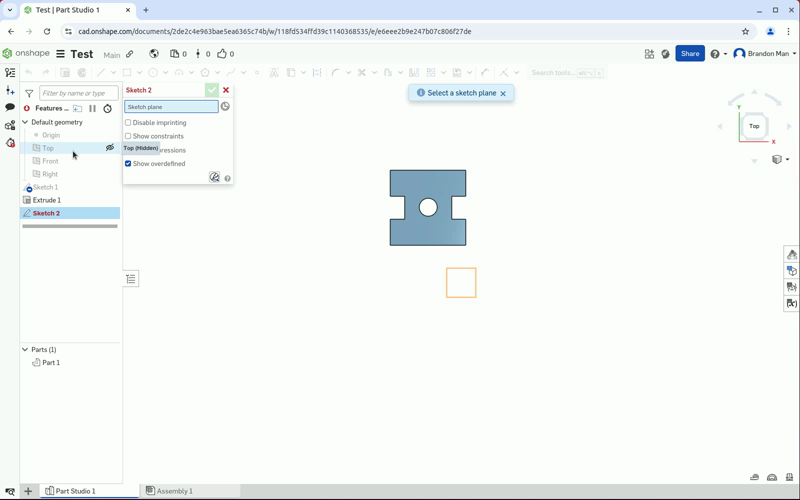
click(73, 150)
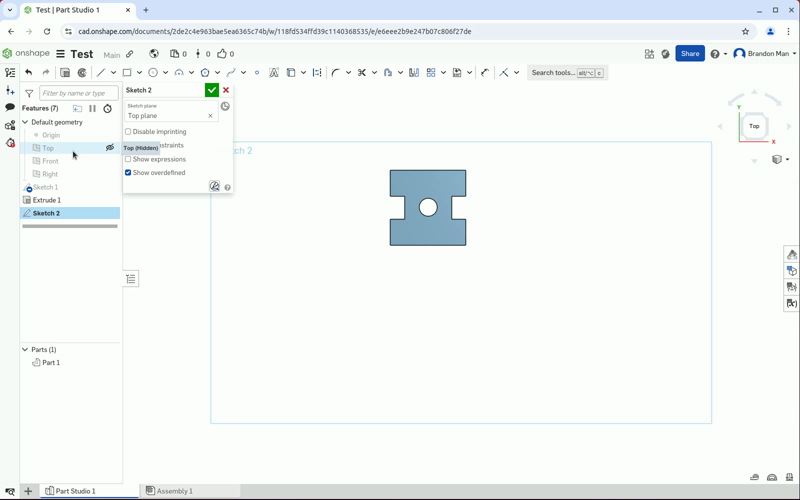
mouse_move(73, 352)
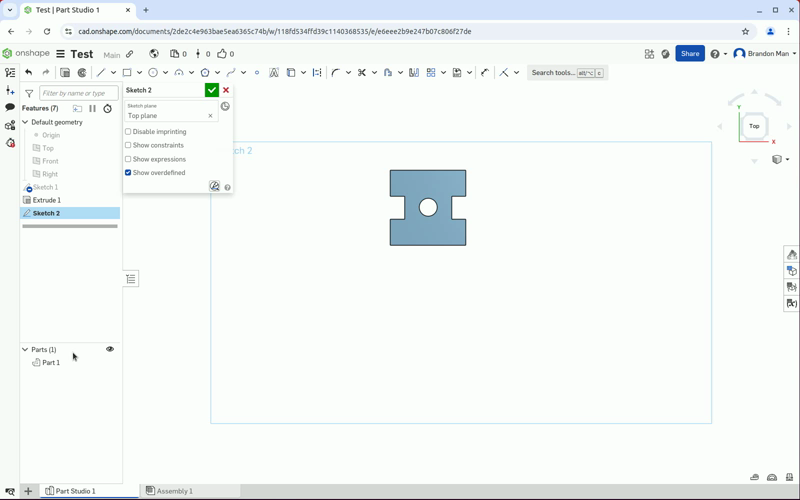
key(y)
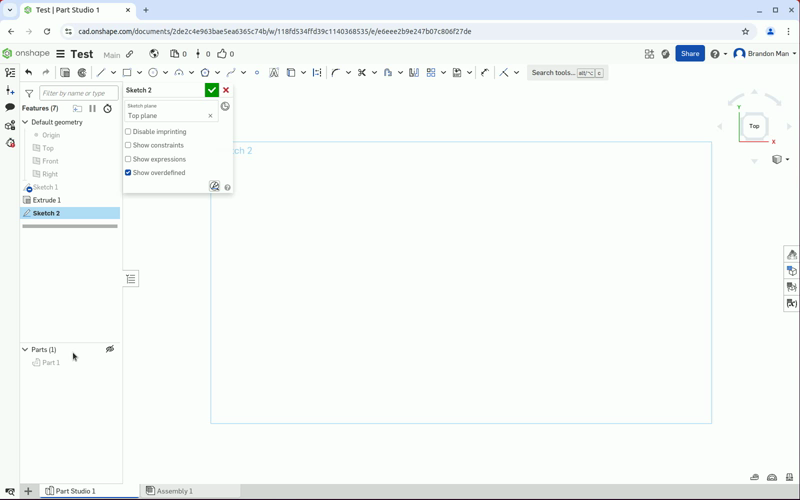
key(l)
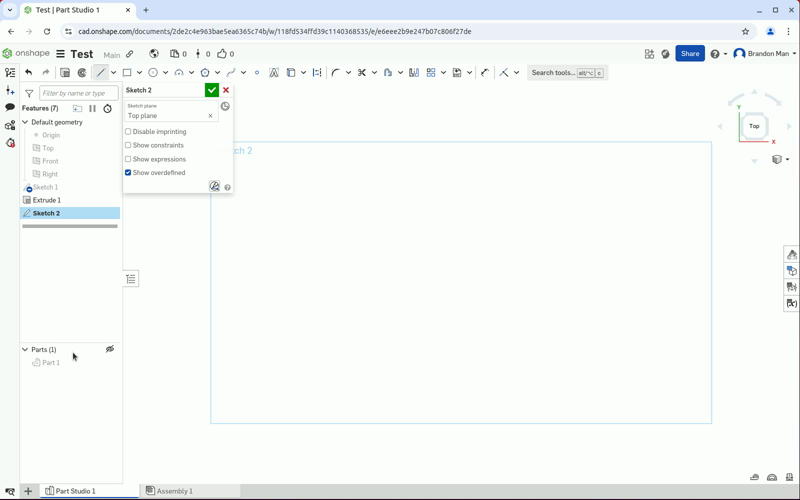
key_down(shift)
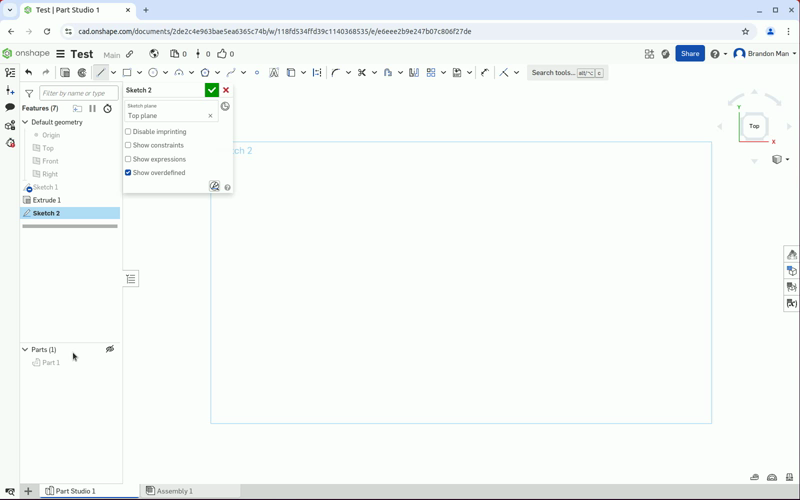
mouse_move(390, 282)
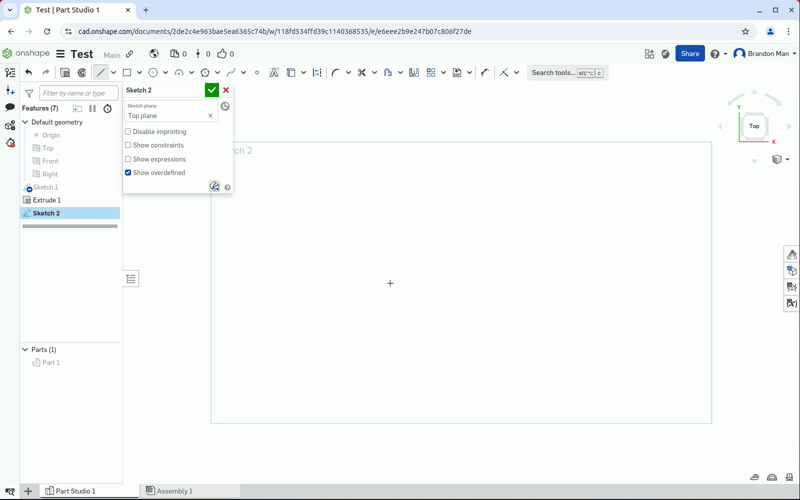
click(390, 282)
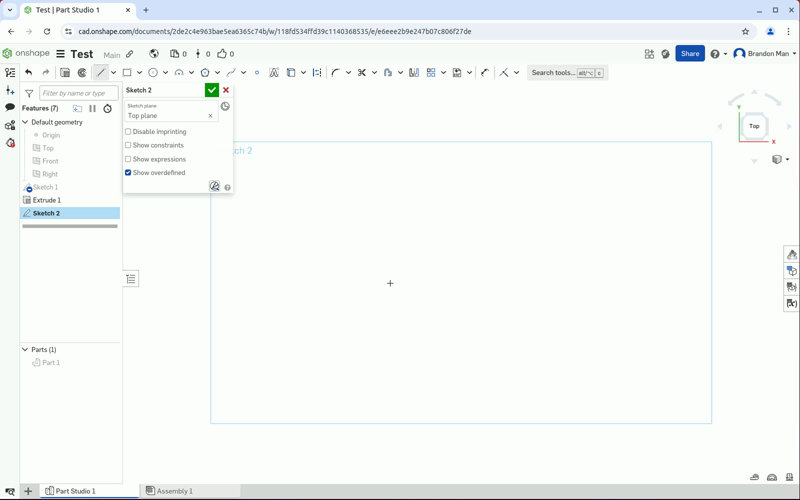
key_up(shift)
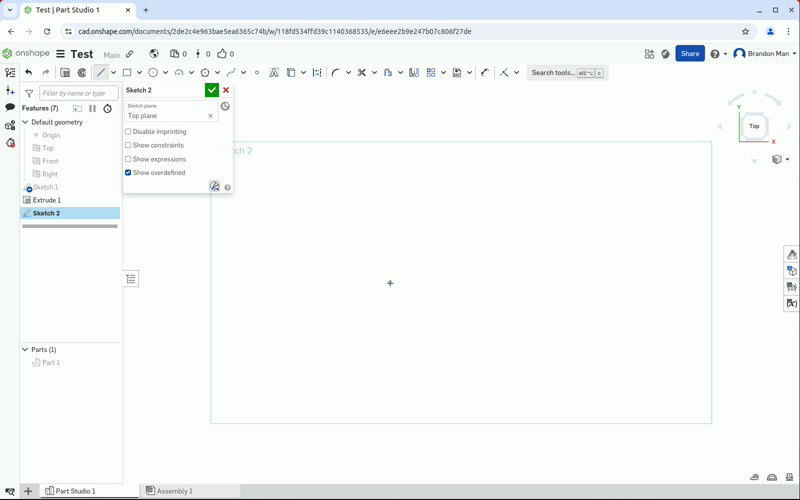
key_down(shift)
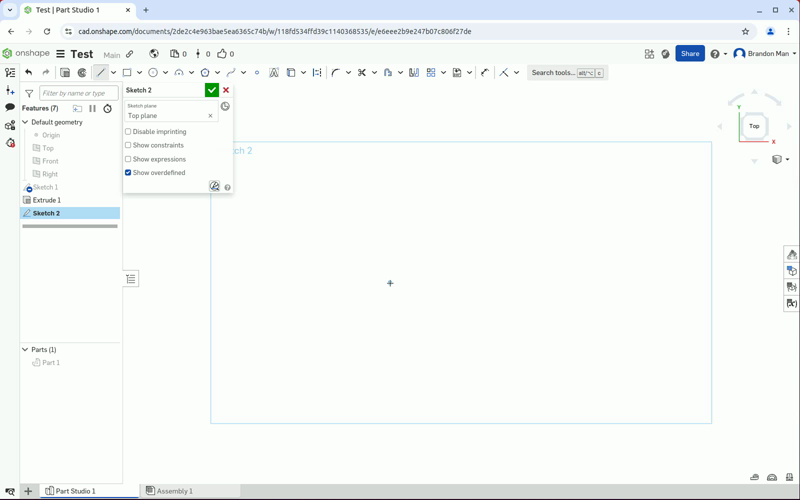
mouse_move(465, 282)
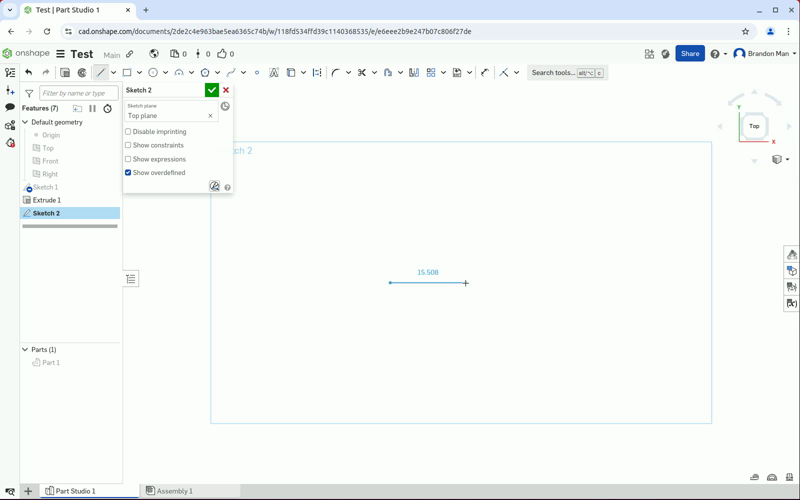
click(465, 282)
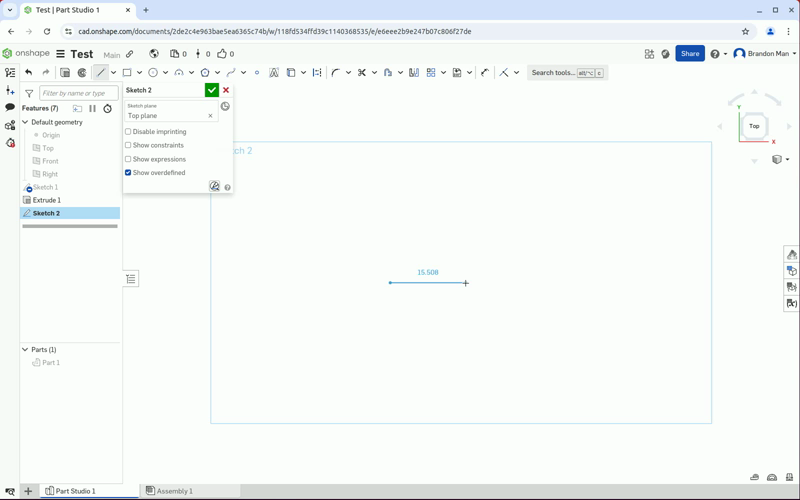
key_up(shift)
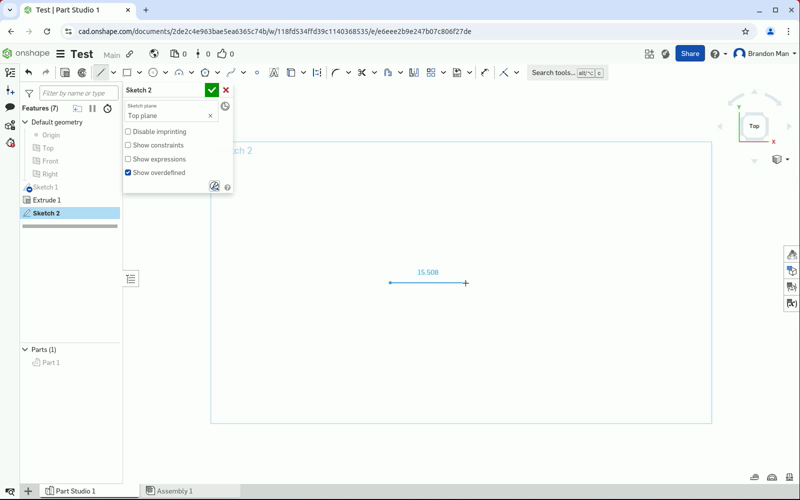
key_down(shift)
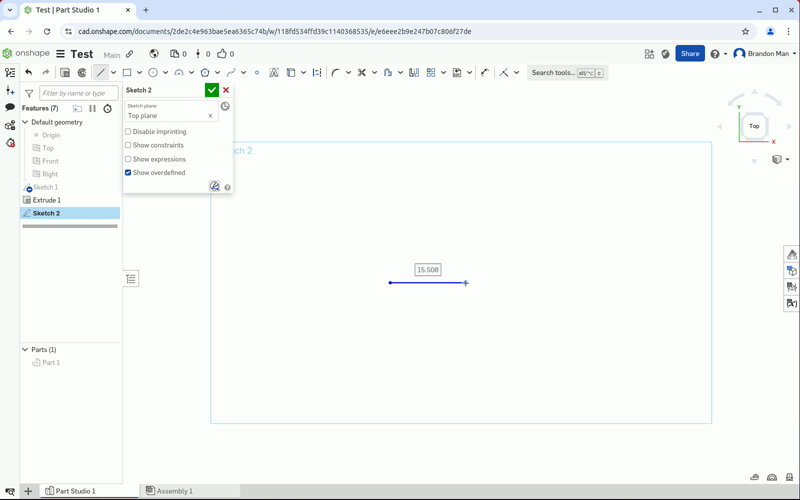
mouse_move(495, 282)
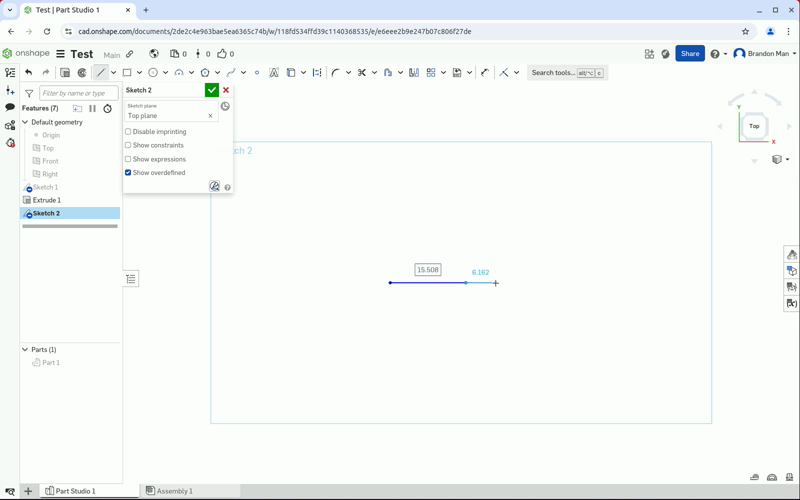
mouse_move(465, 244)
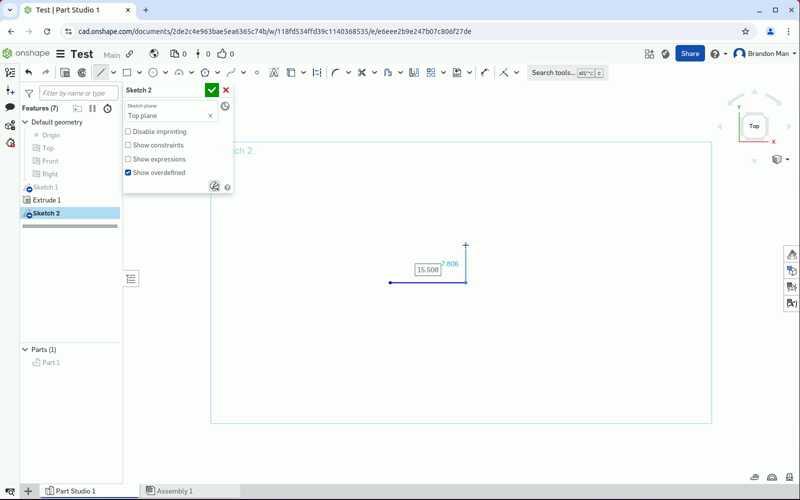
click(465, 244)
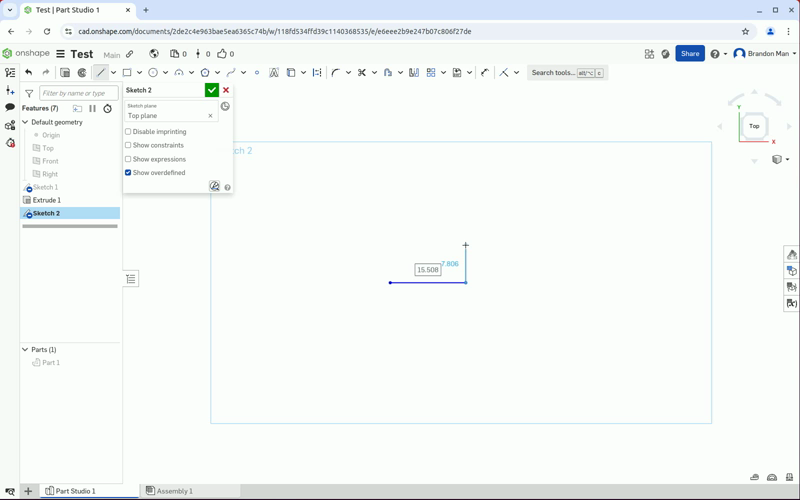
key_up(shift)
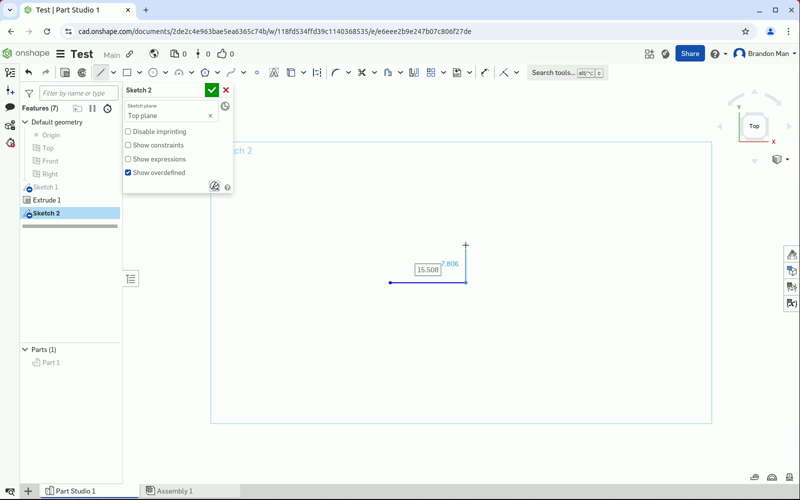
key_down(shift)
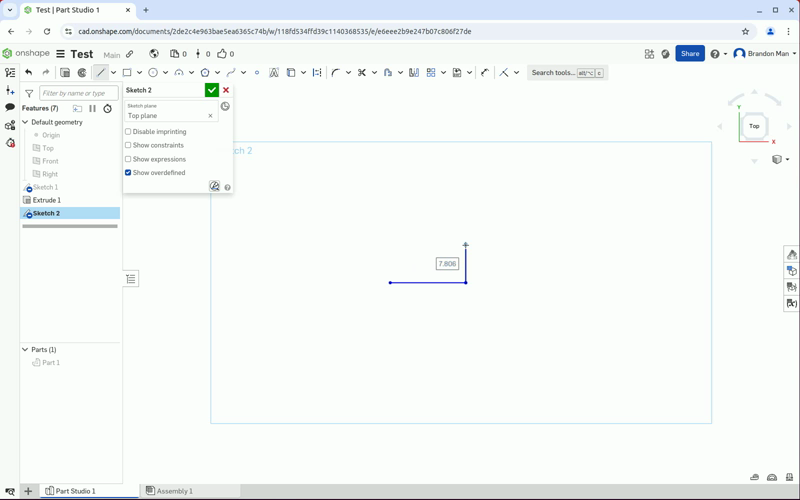
mouse_move(390, 244)
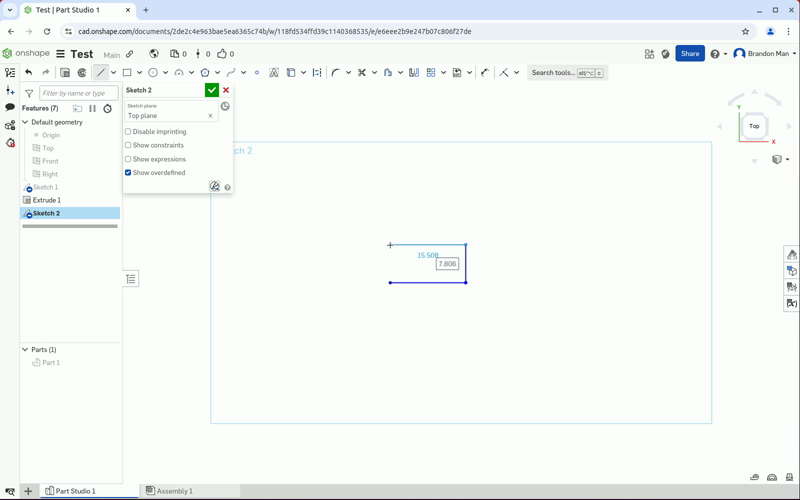
click(390, 244)
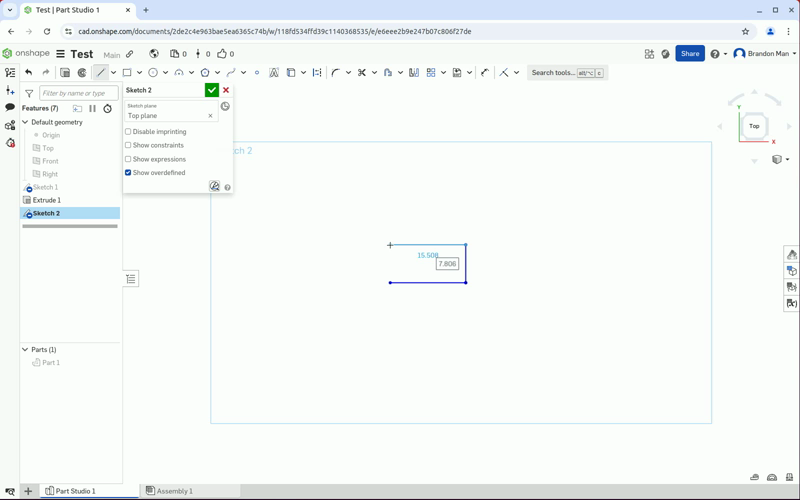
key_up(shift)
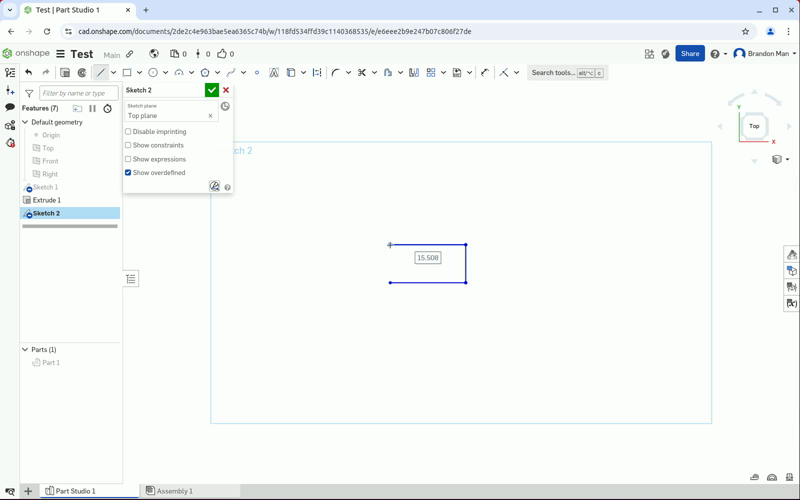
mouse_move(420, 244)
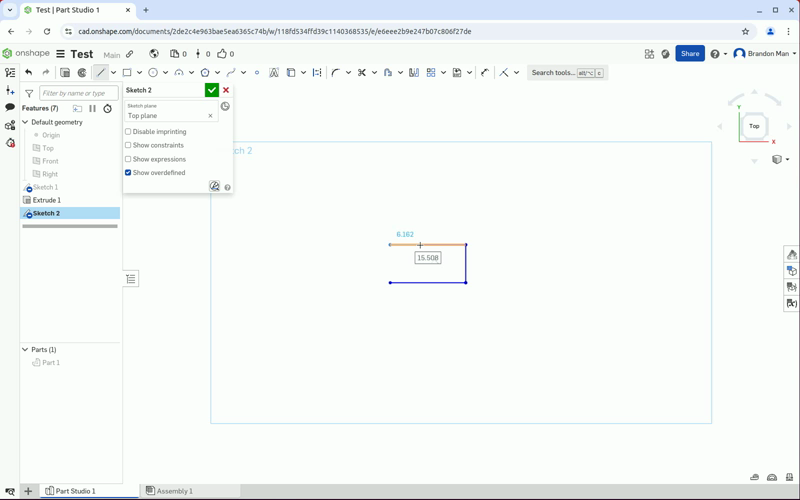
key_down(shift)
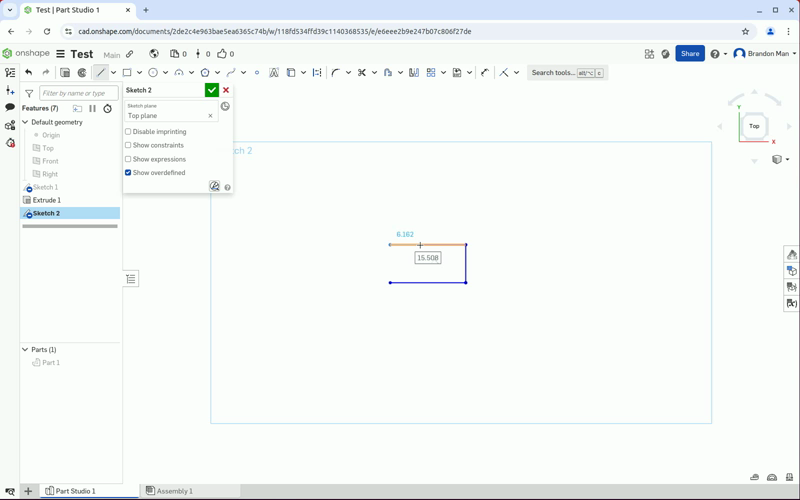
mouse_move(390, 282)
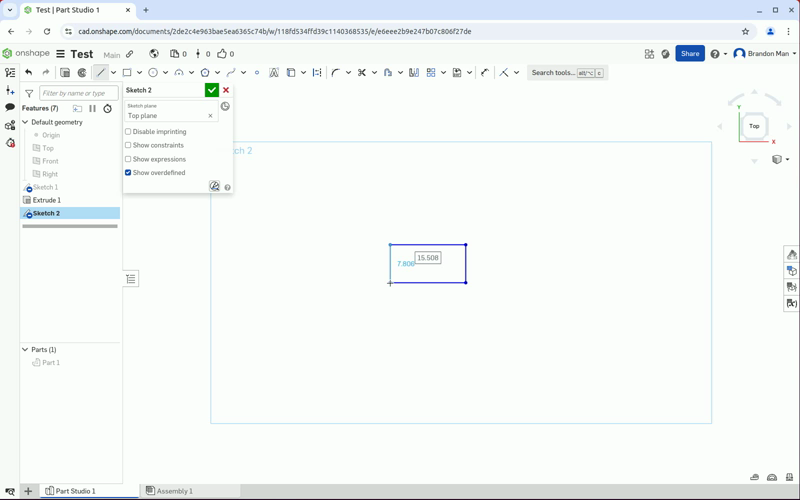
key_up(shift)
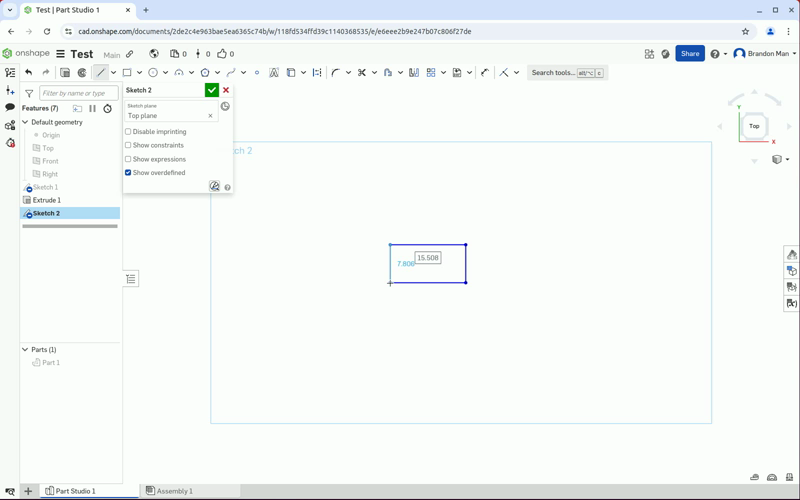
click(390, 282)
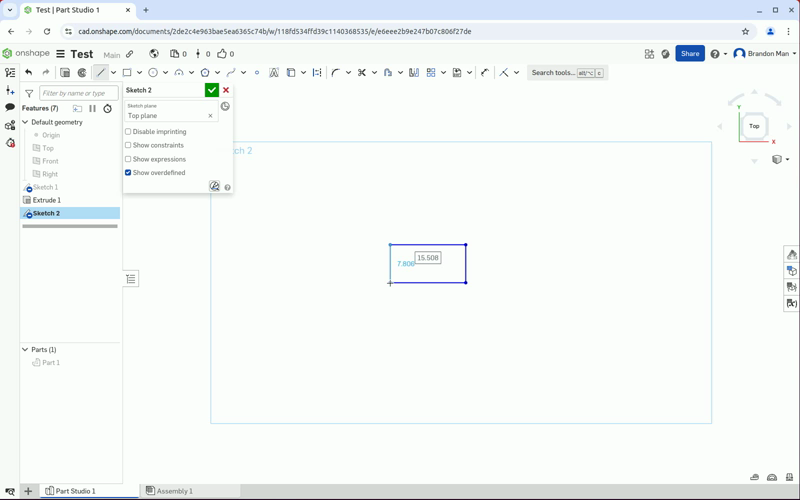
key(esc)
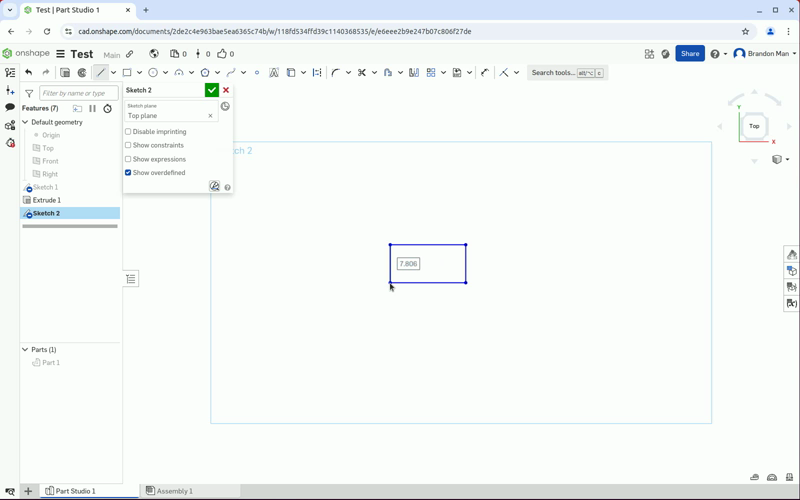
key(c)
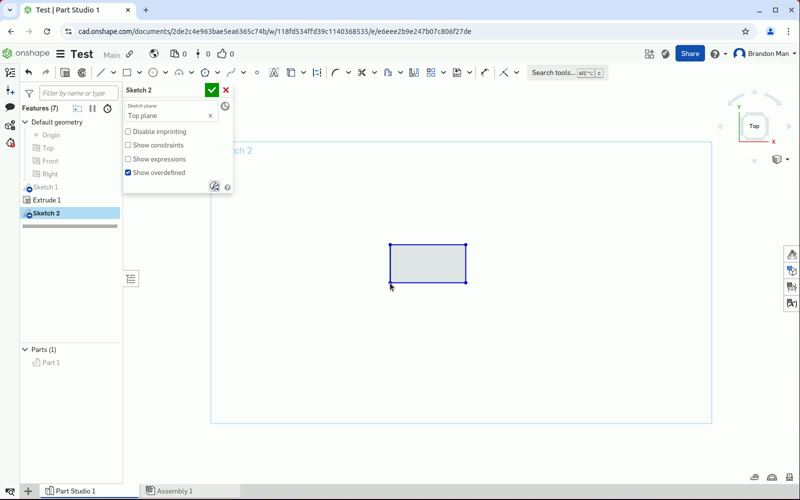
key_down(shift)
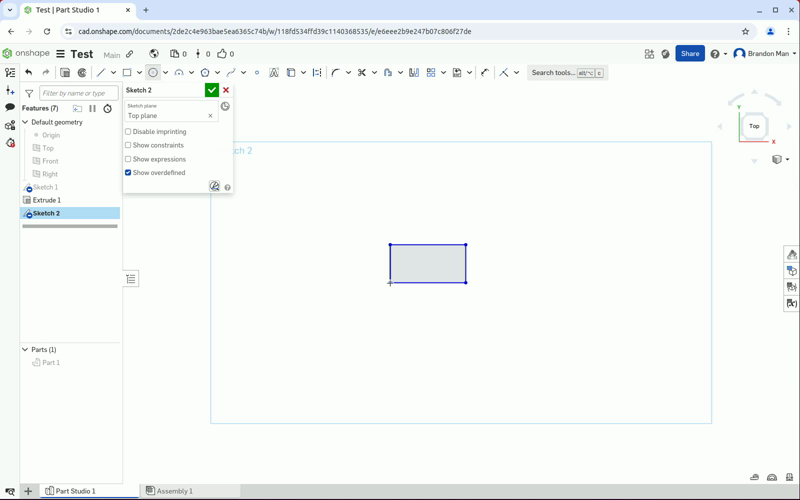
mouse_move(428, 264)
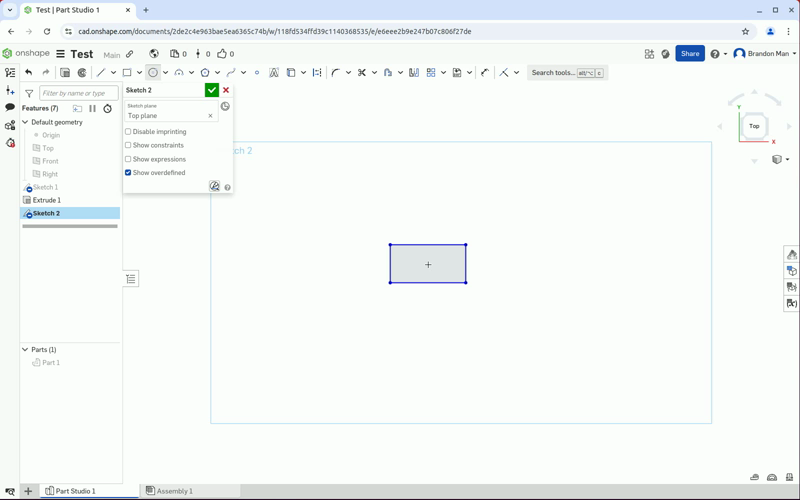
click(428, 264)
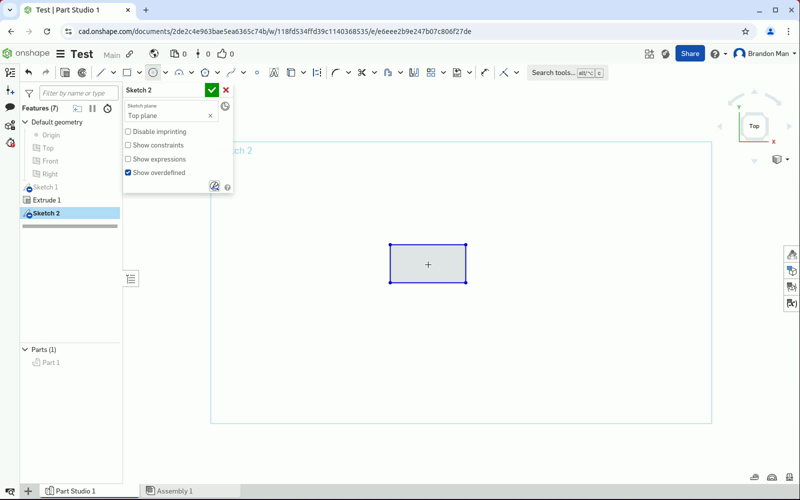
key_up(shift)
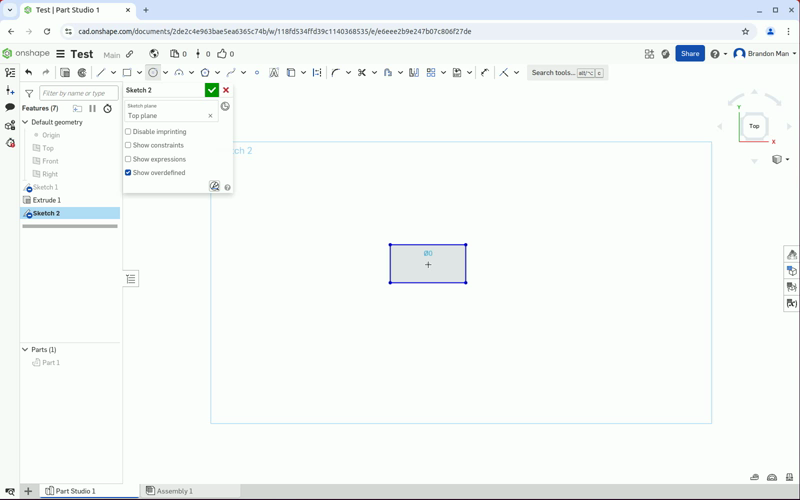
mouse_move(437, 264)
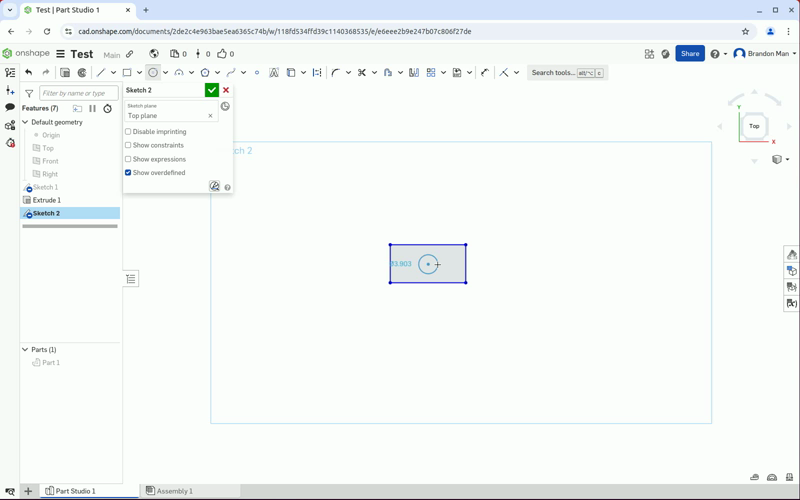
click(437, 264)
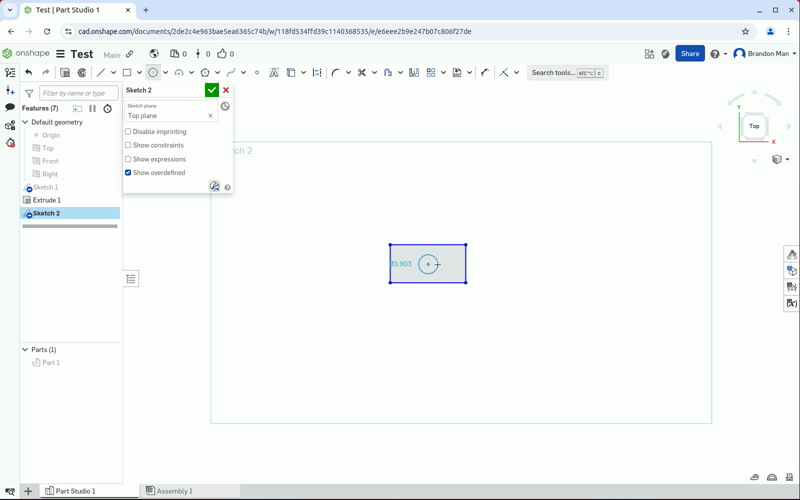
key(esc)
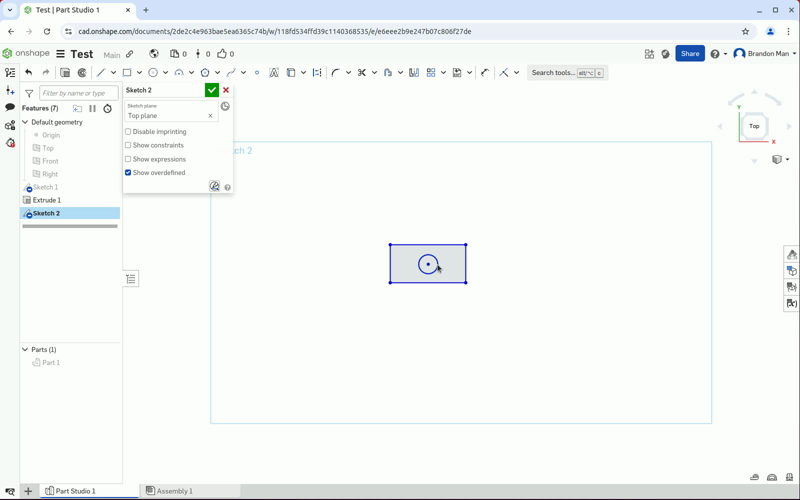
mouse_move(458, 256)
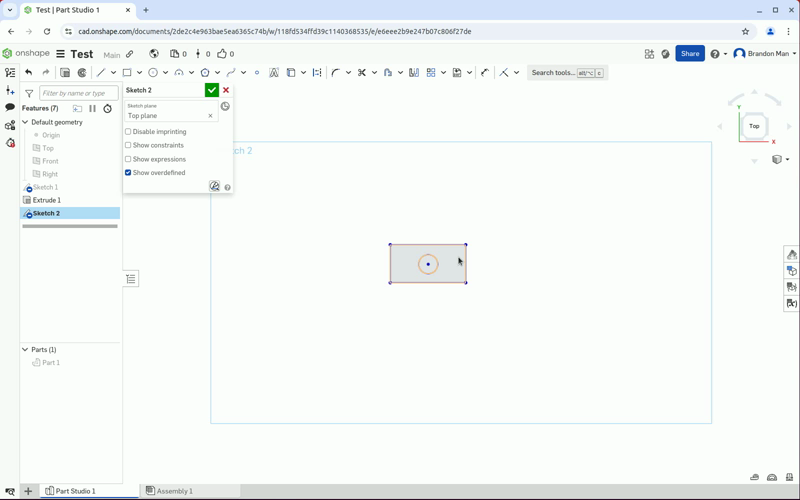
click(458, 256)
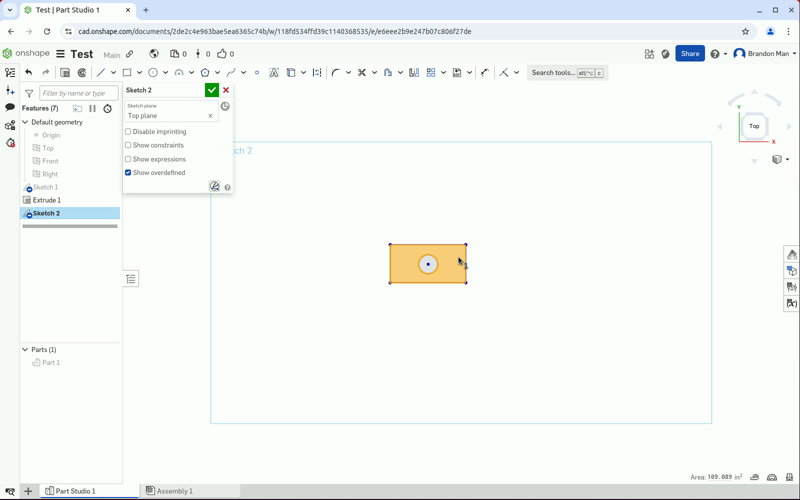
mouse_move(73, 352)
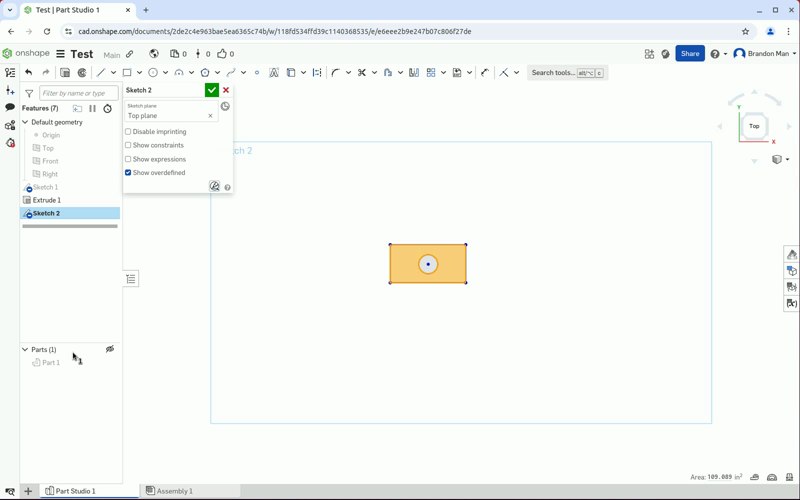
key(shift+y)
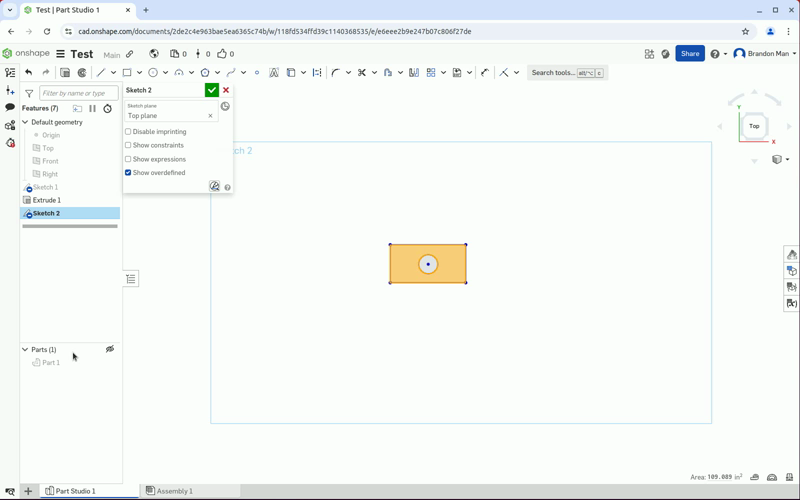
key(shift+e)
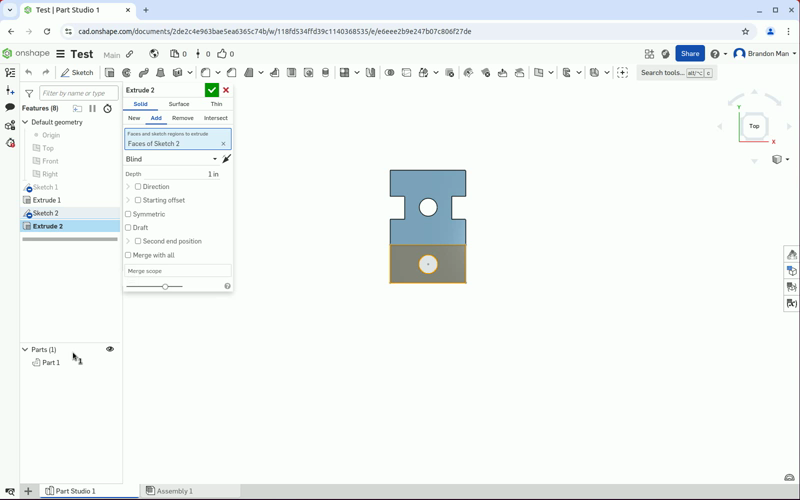
mouse_move(143, 106)
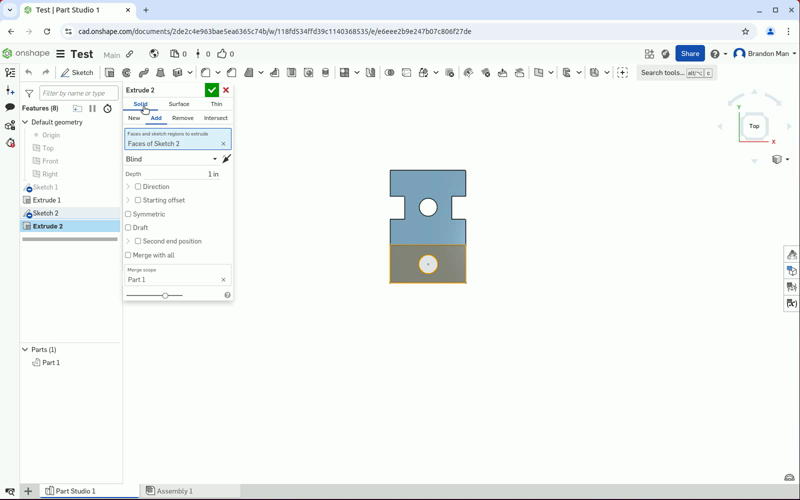
click(143, 106)
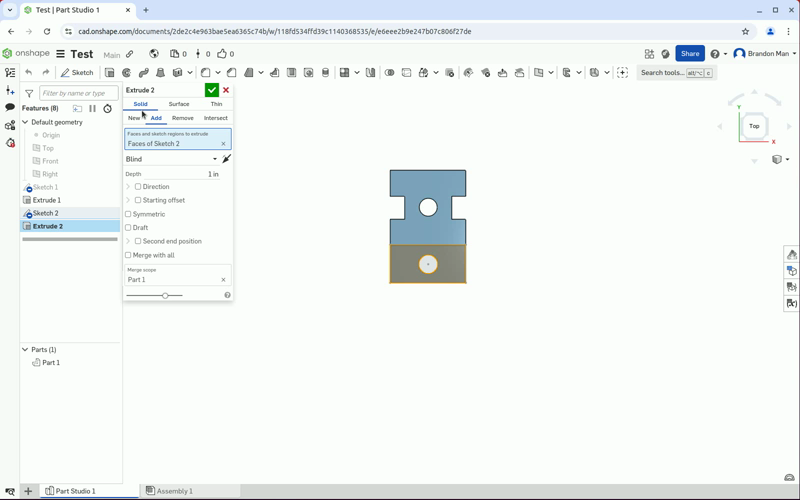
mouse_move(137, 120)
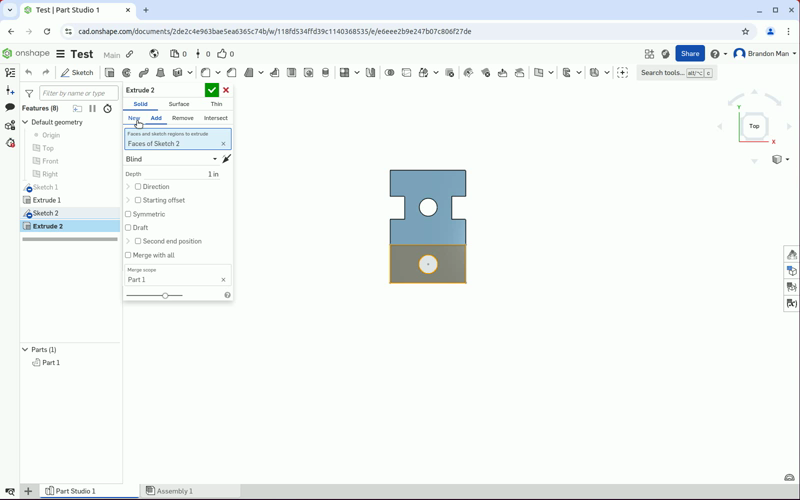
click(137, 120)
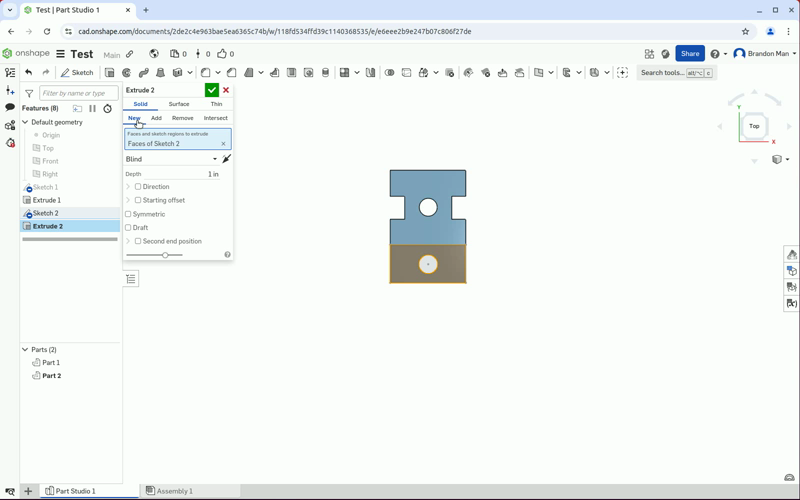
key(tab, 4)
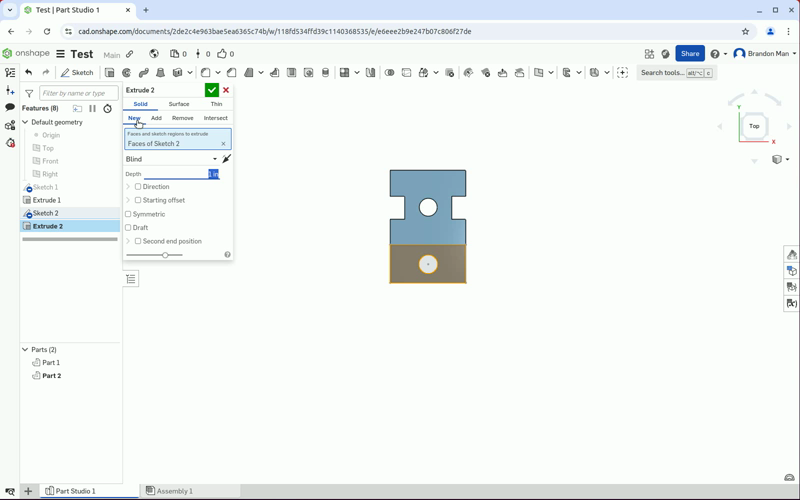
text(3.851)
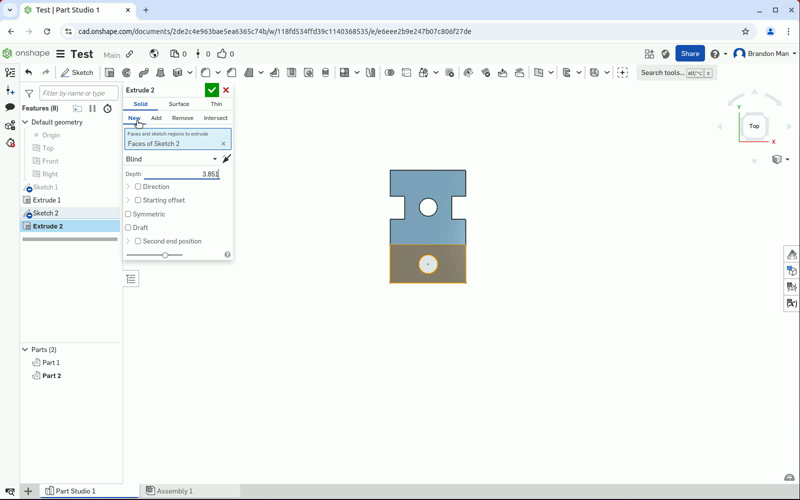
key(enter)
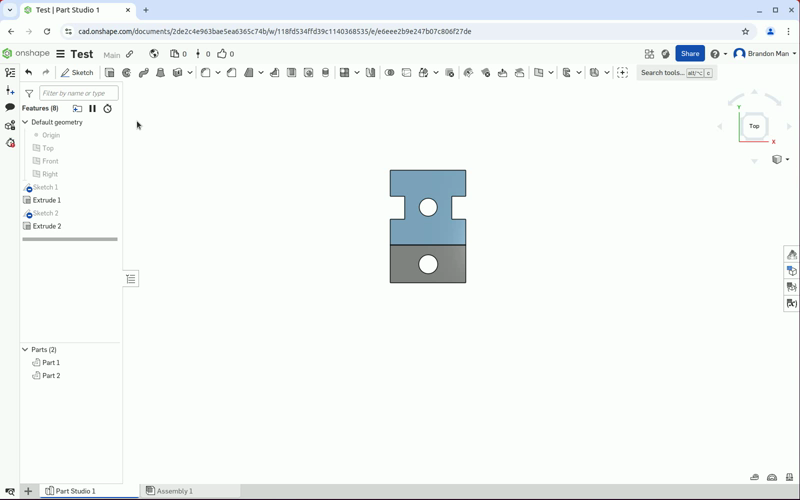
key(shift+h)
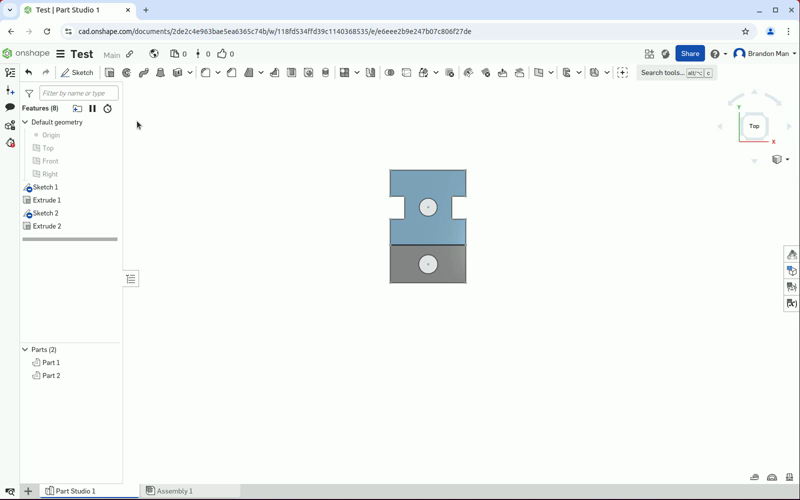
key(shift+h)
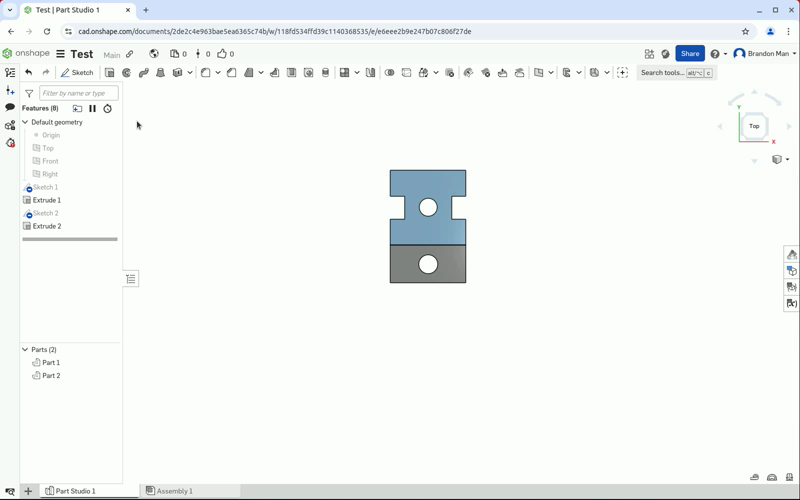
mouse_move(73, 189)
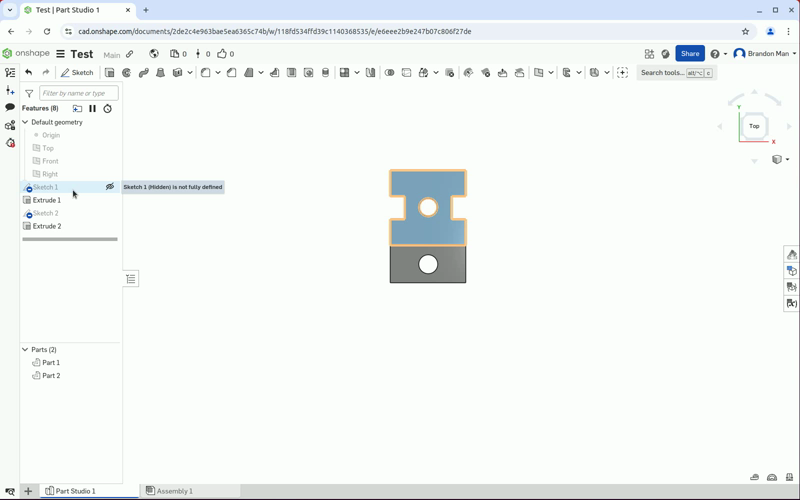
click(73, 189)
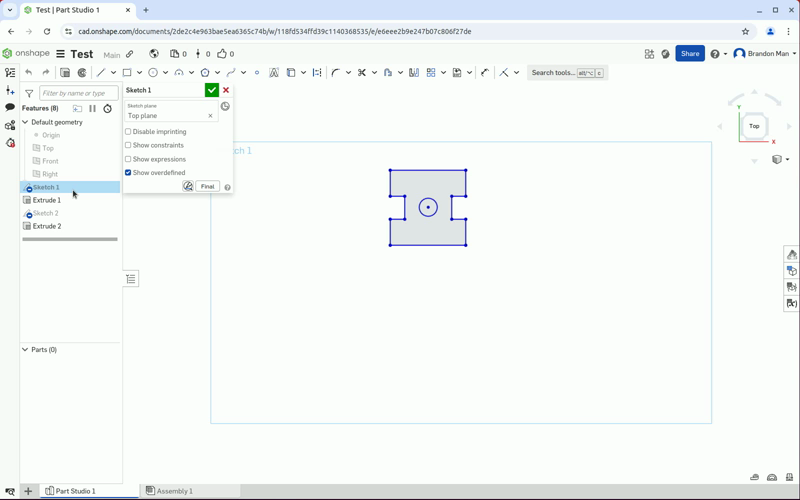
mouse_move(229, 92)
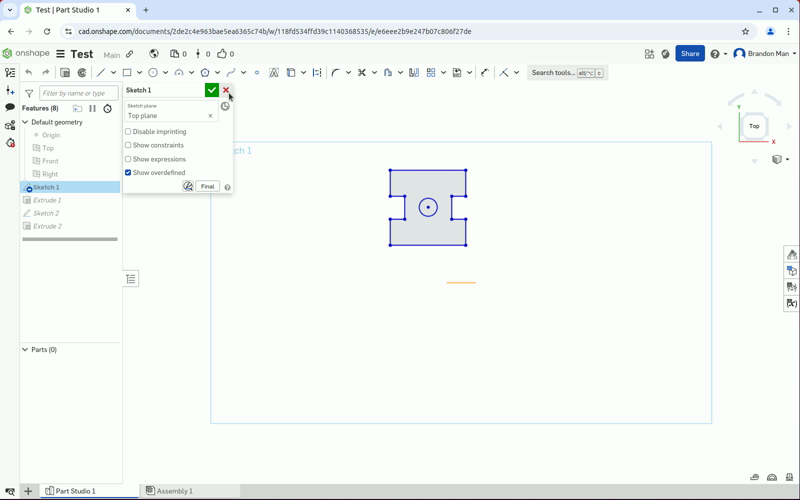
click(229, 92)
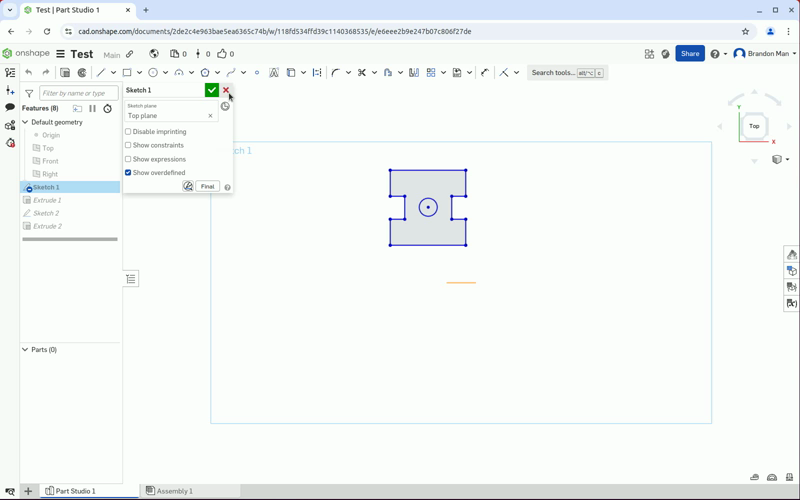
key(shift+s)
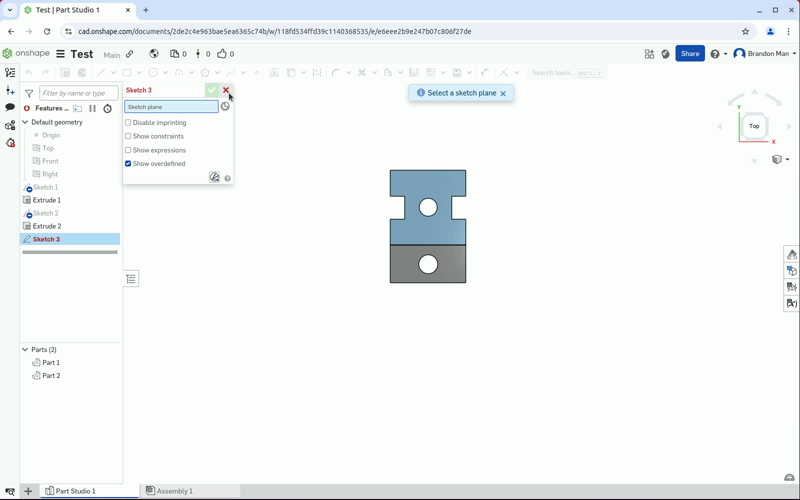
mouse_move(73, 150)
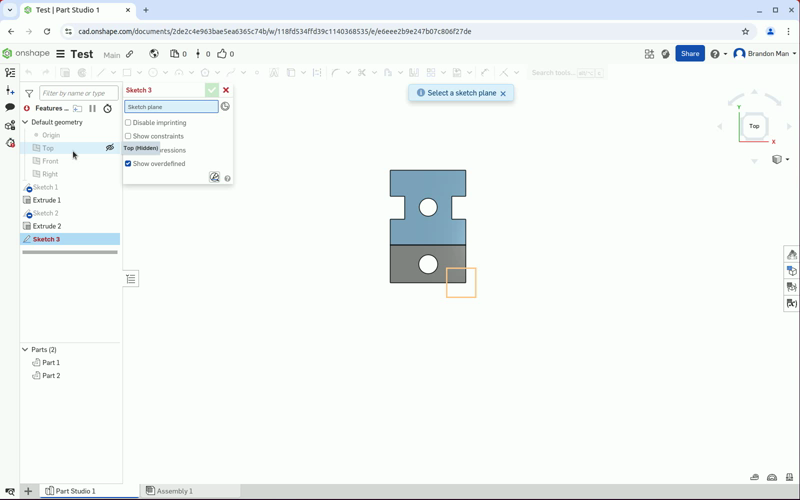
click(73, 150)
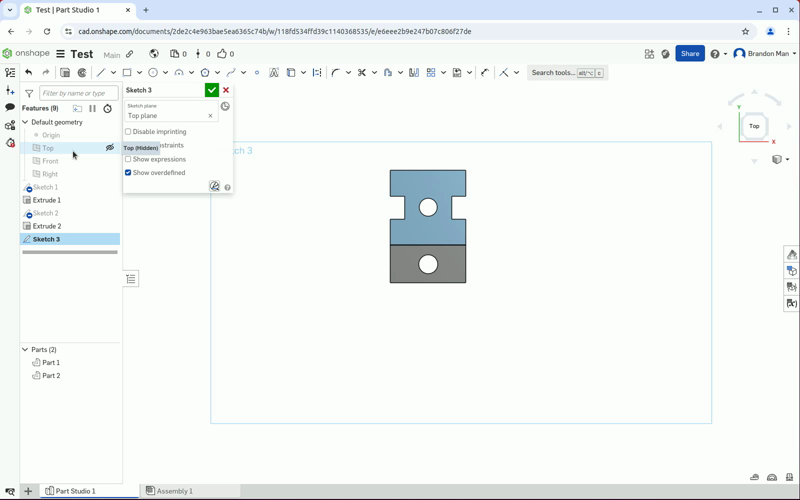
mouse_move(73, 352)
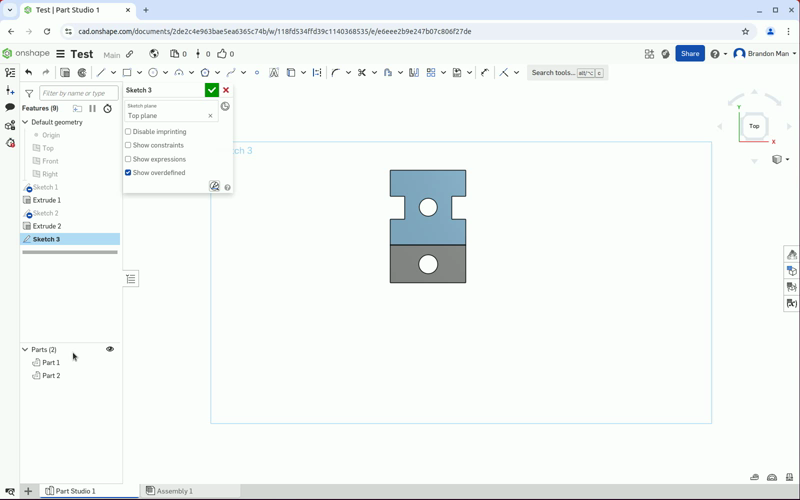
key(y)
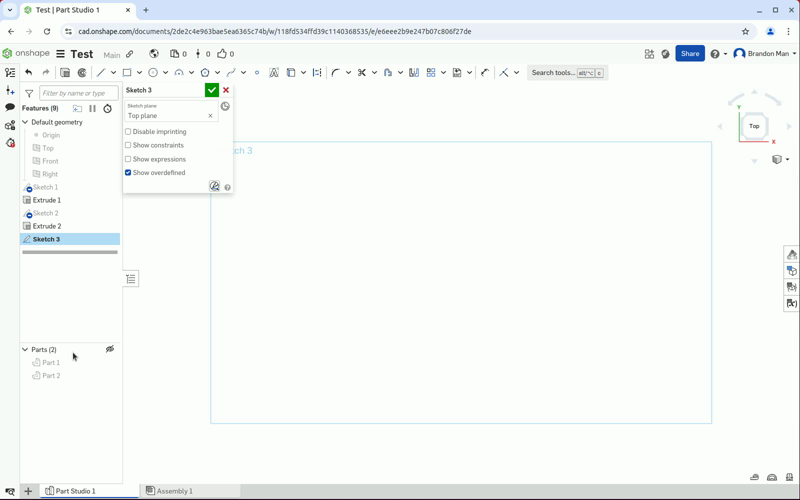
key(l)
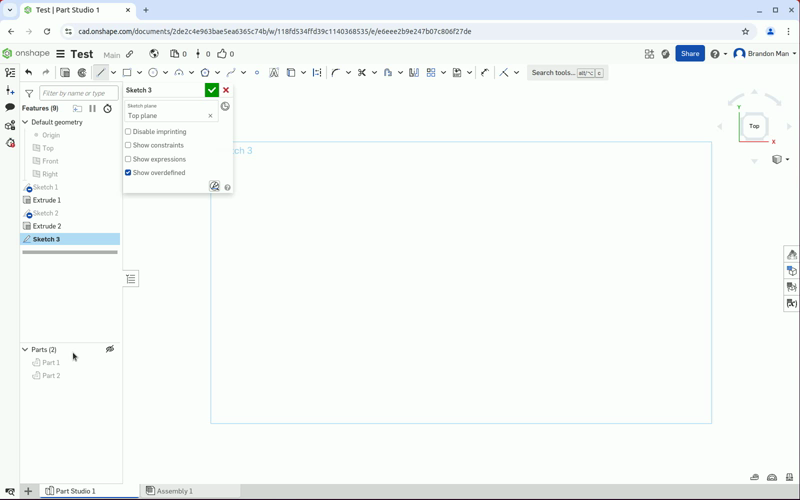
key_down(shift)
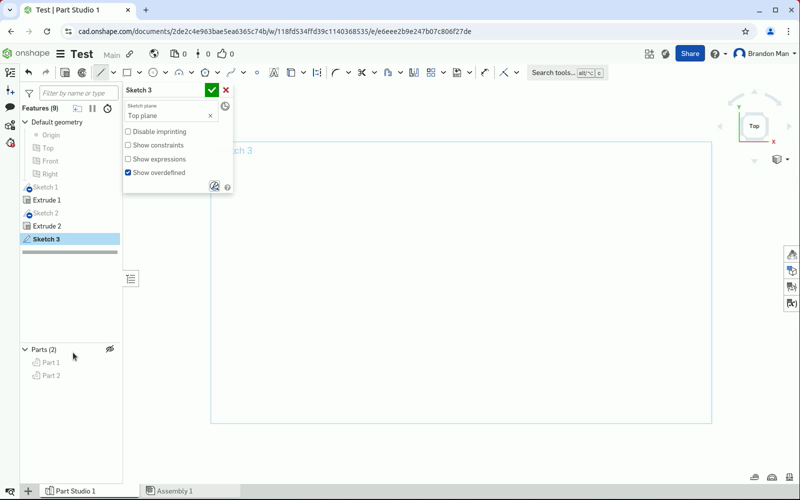
mouse_move(390, 218)
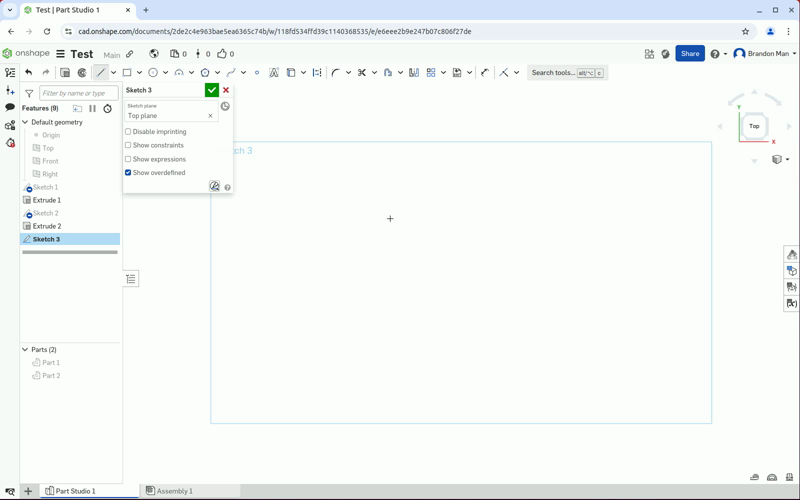
click(390, 218)
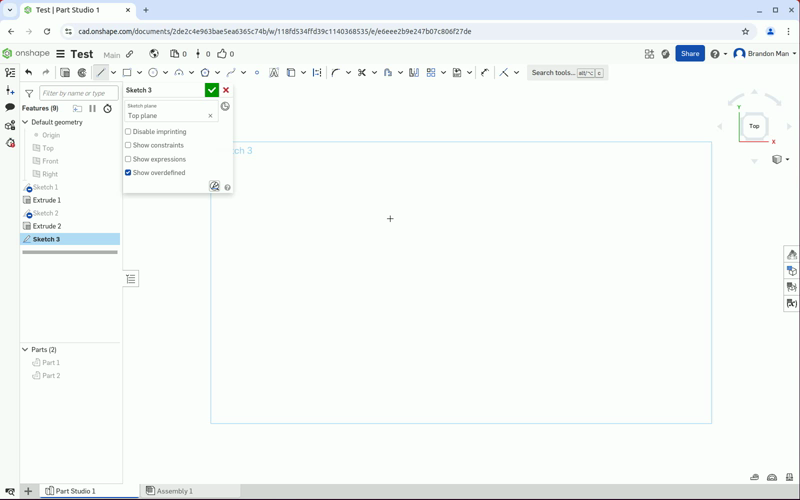
key_up(shift)
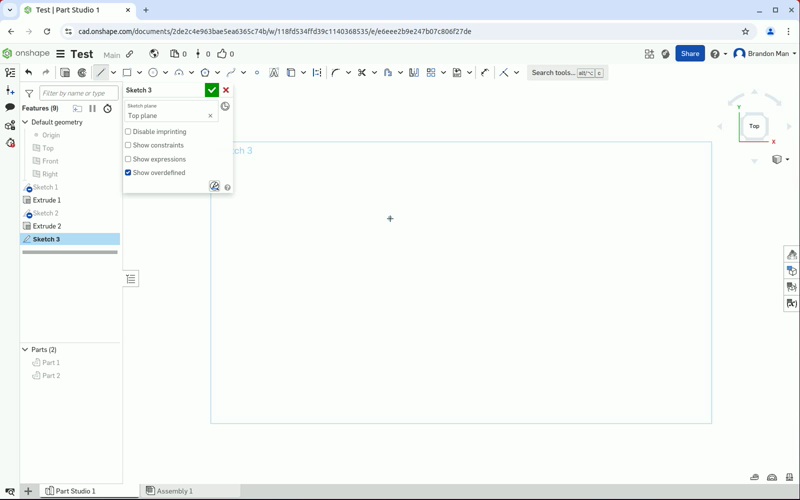
key_down(shift)
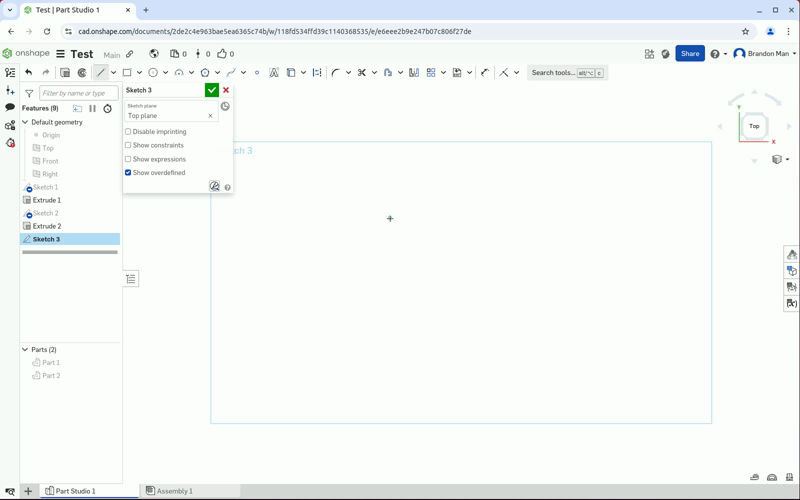
mouse_move(420, 218)
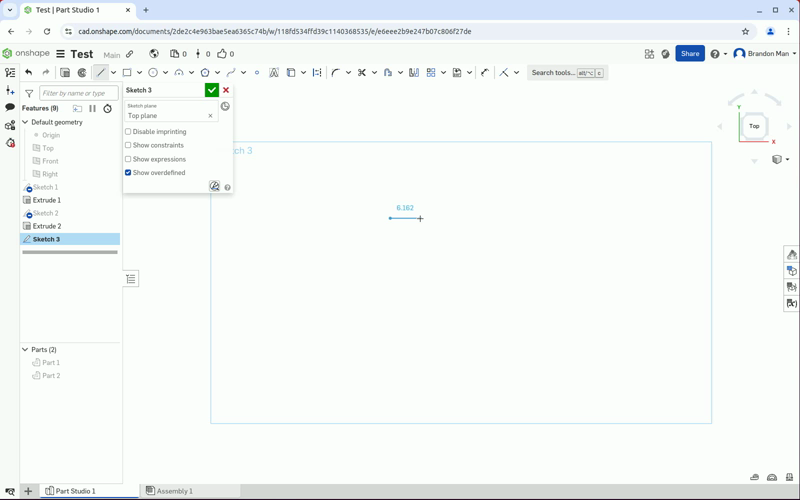
mouse_move(404, 218)
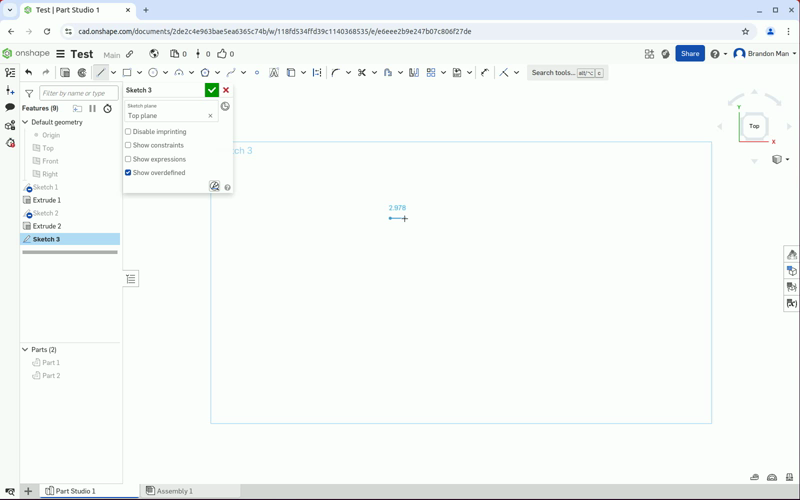
click(404, 218)
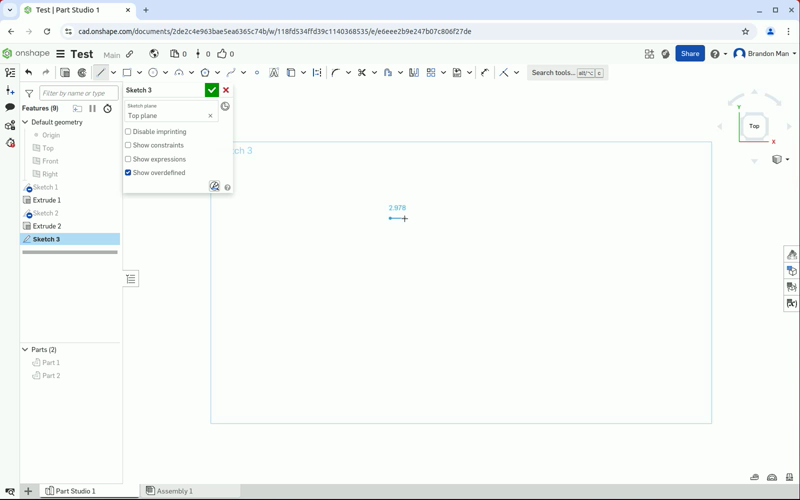
key_up(shift)
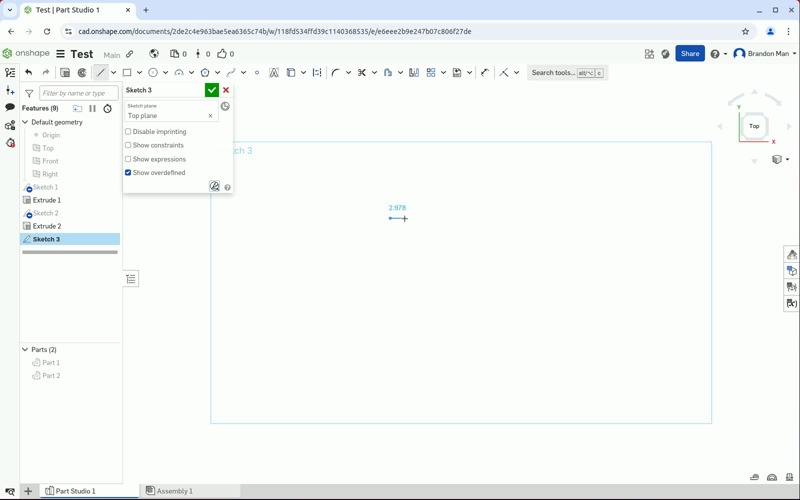
key_down(shift)
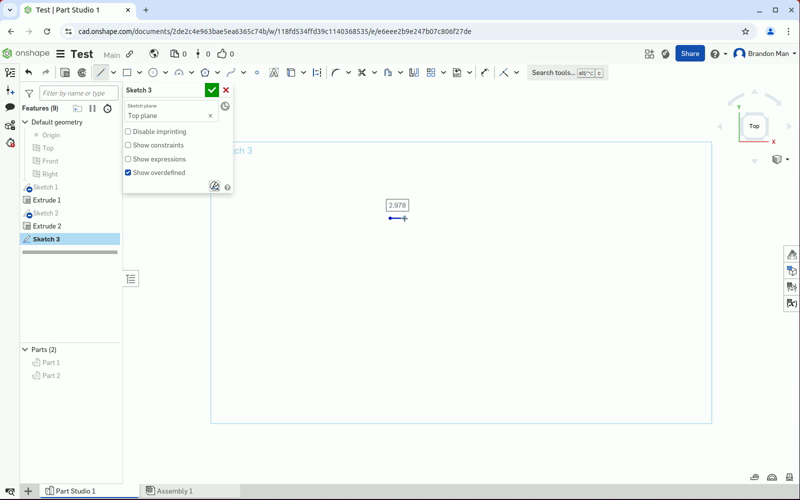
mouse_move(434, 218)
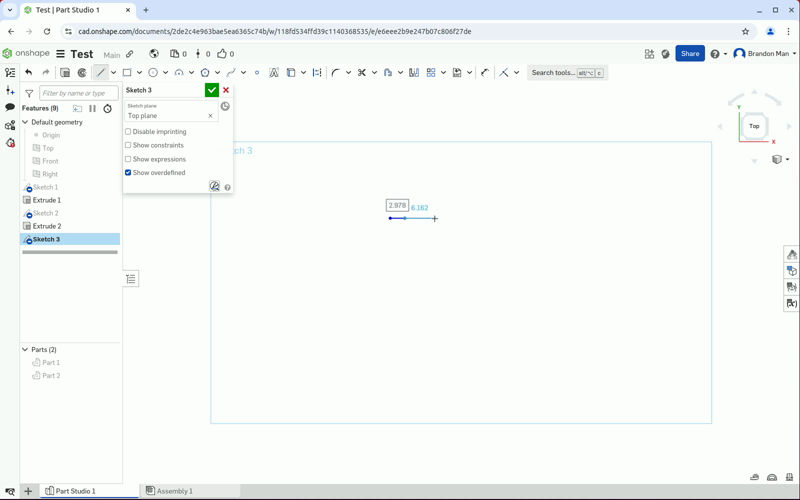
mouse_move(404, 195)
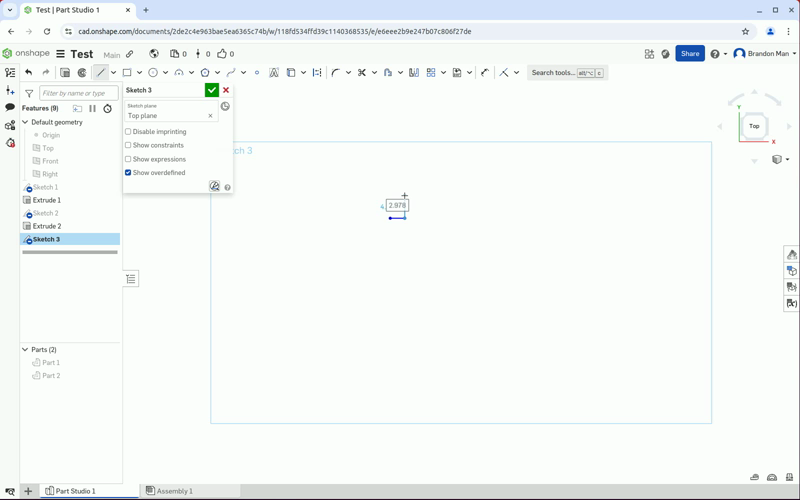
click(404, 195)
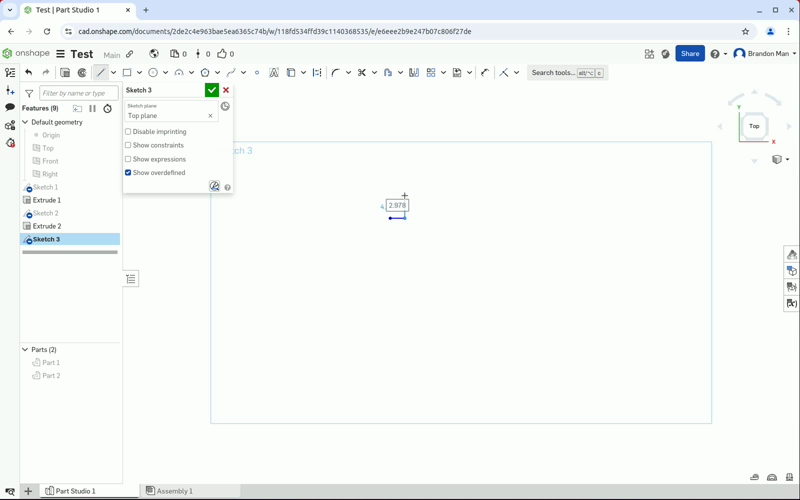
key_up(shift)
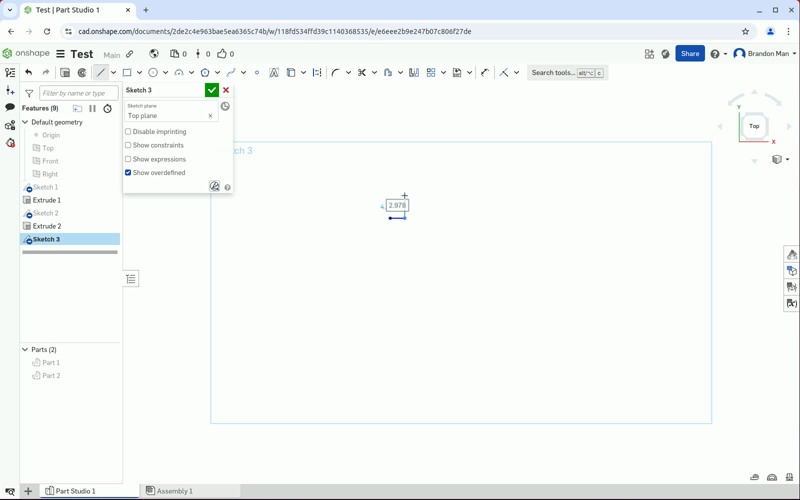
key_down(shift)
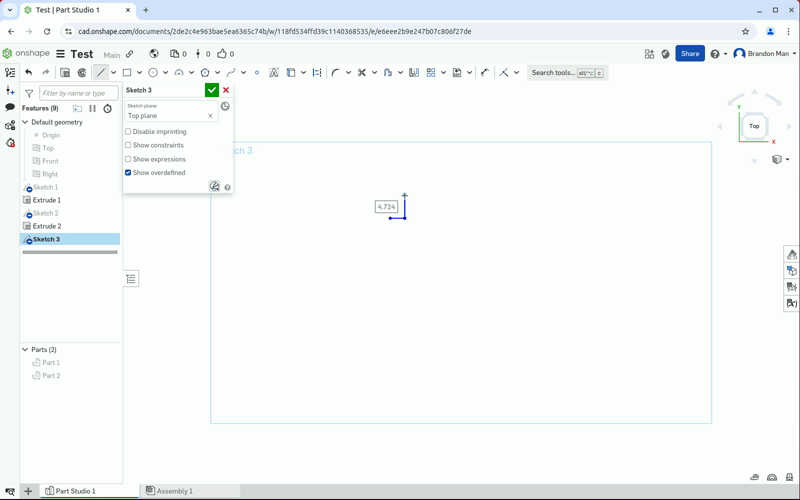
mouse_move(434, 195)
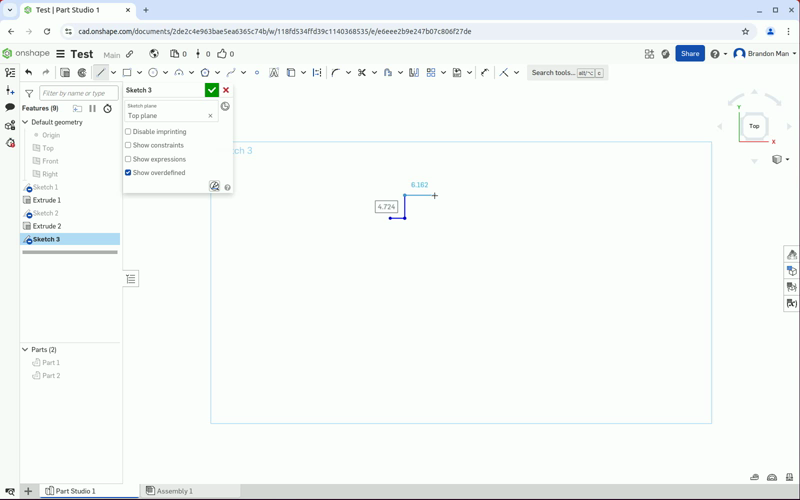
mouse_move(390, 195)
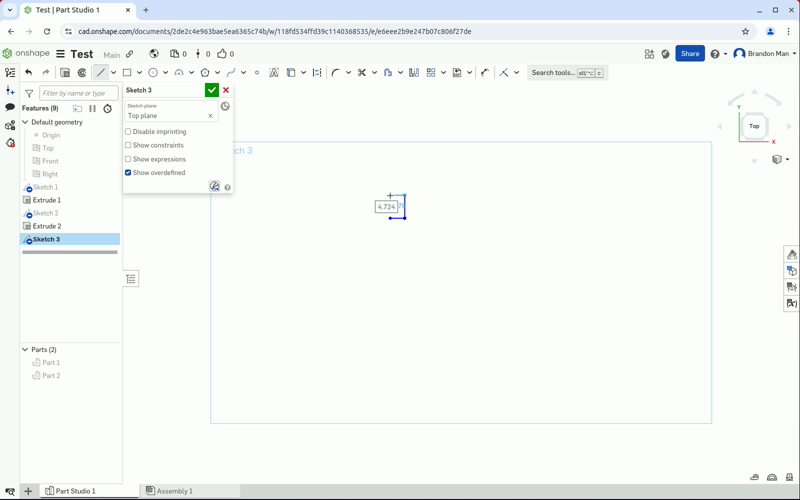
click(390, 195)
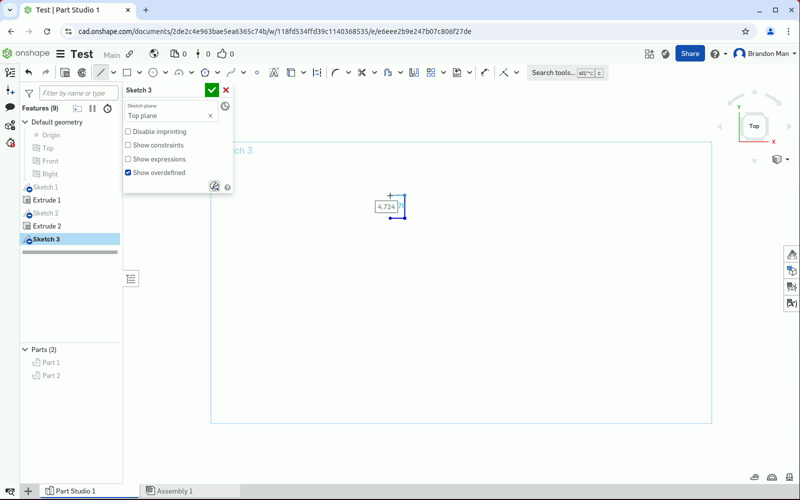
key_up(shift)
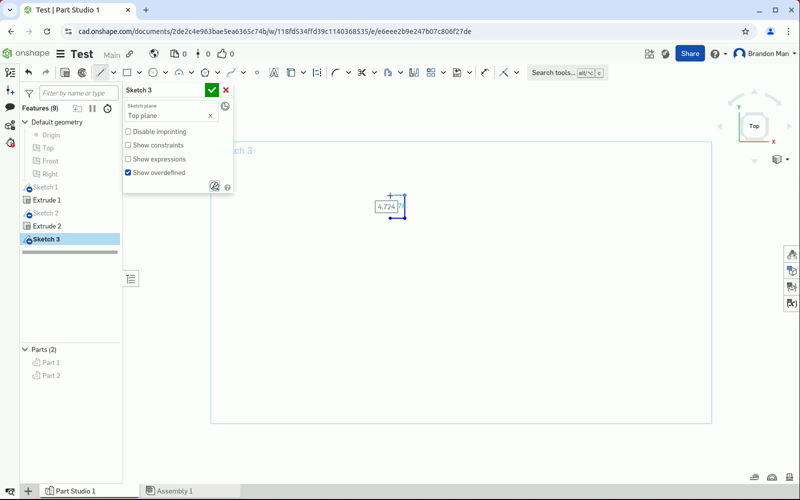
mouse_move(420, 195)
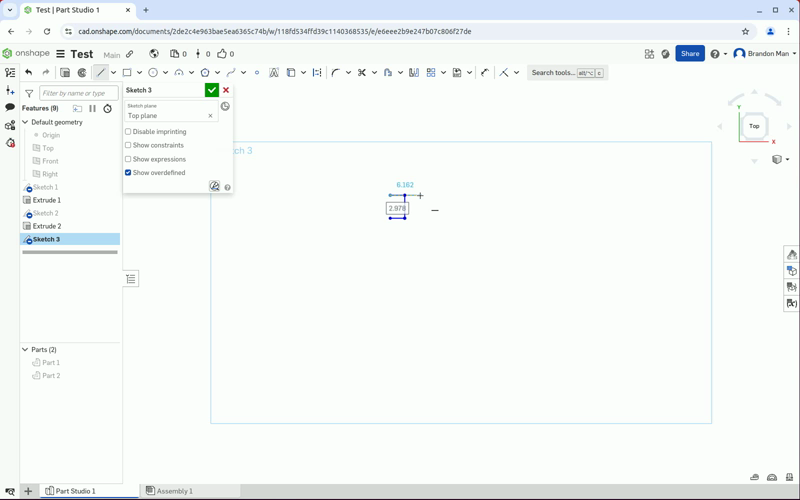
key_down(shift)
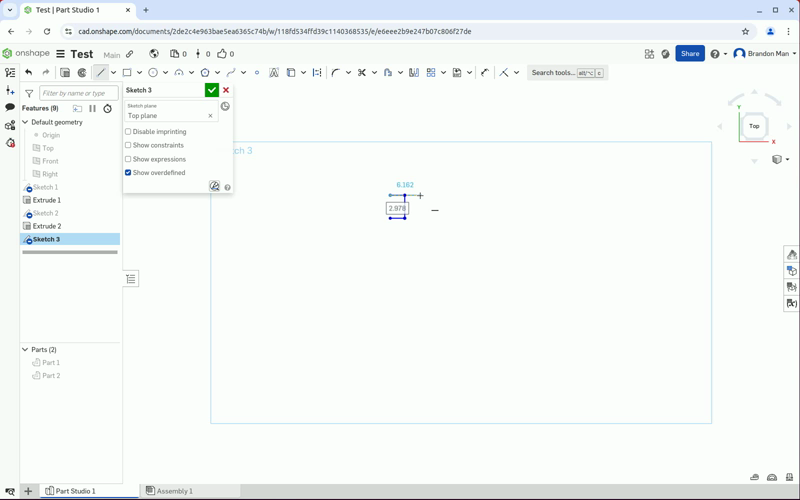
mouse_move(390, 218)
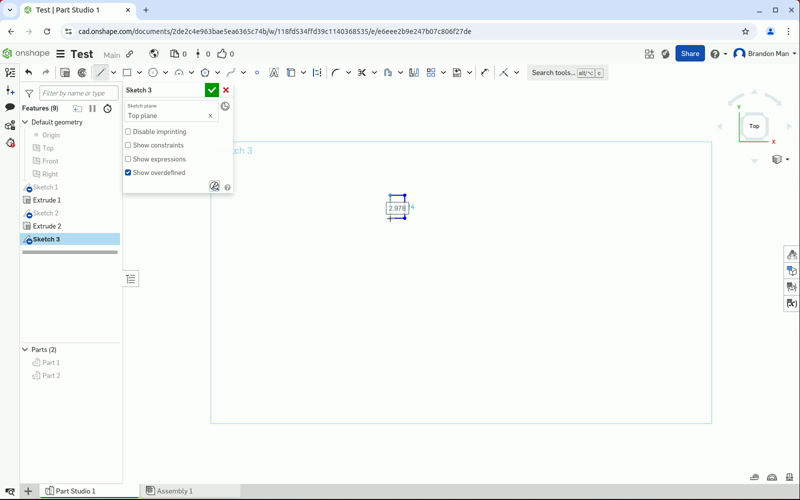
key_up(shift)
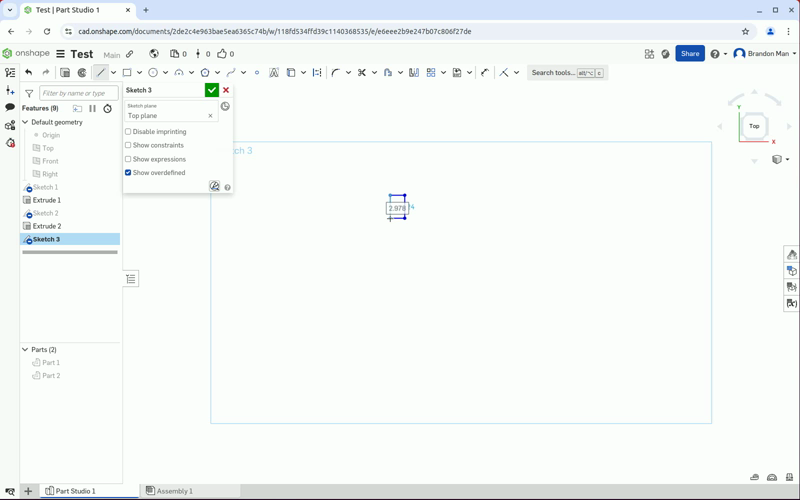
click(390, 218)
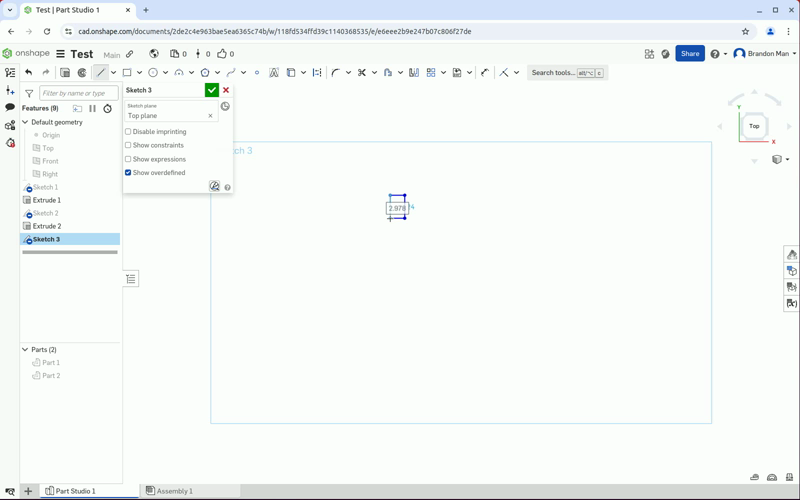
key(esc)
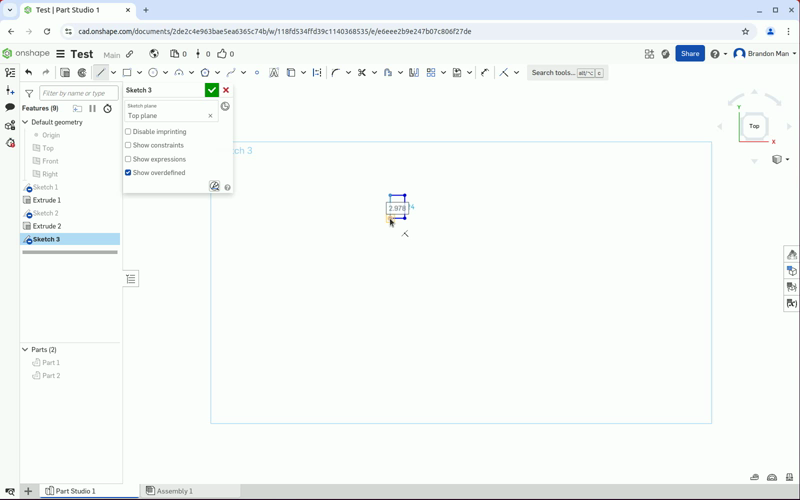
mouse_move(397, 215)
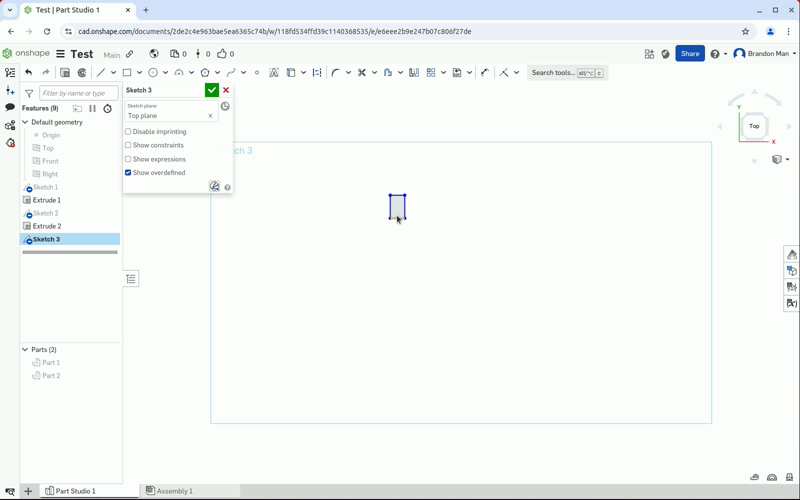
scroll(6)
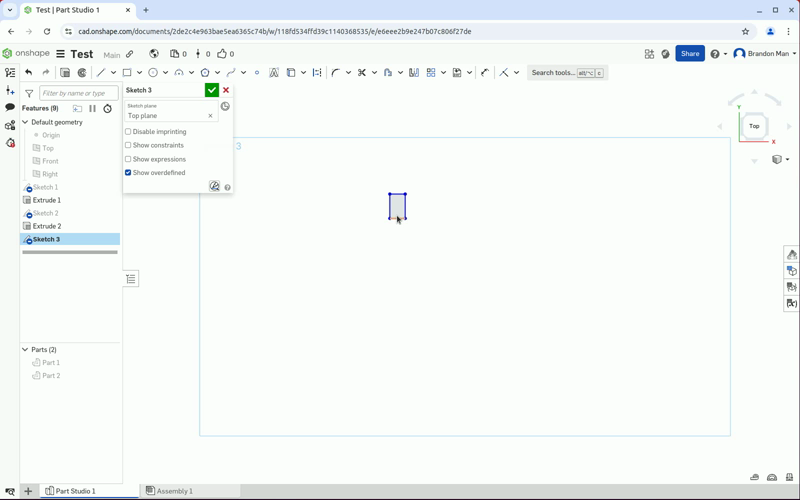
scroll(6)
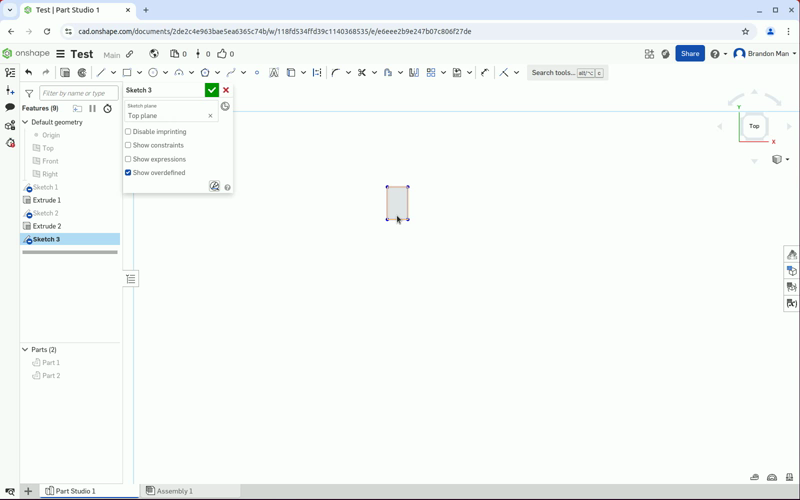
scroll(6)
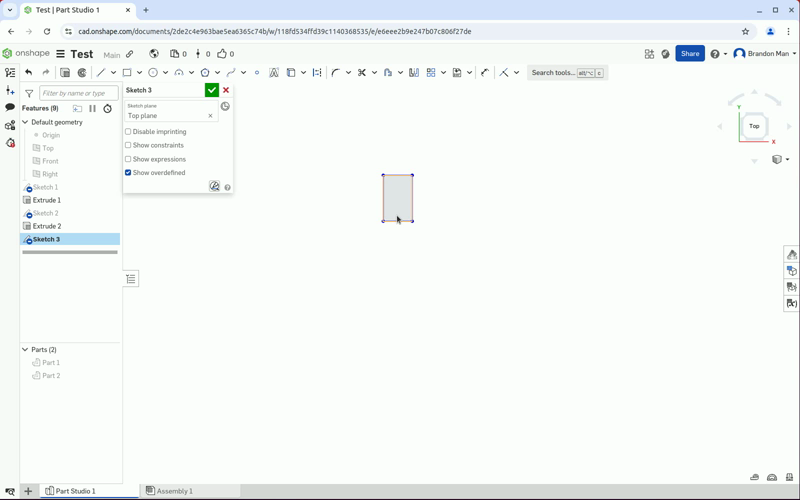
scroll(6)
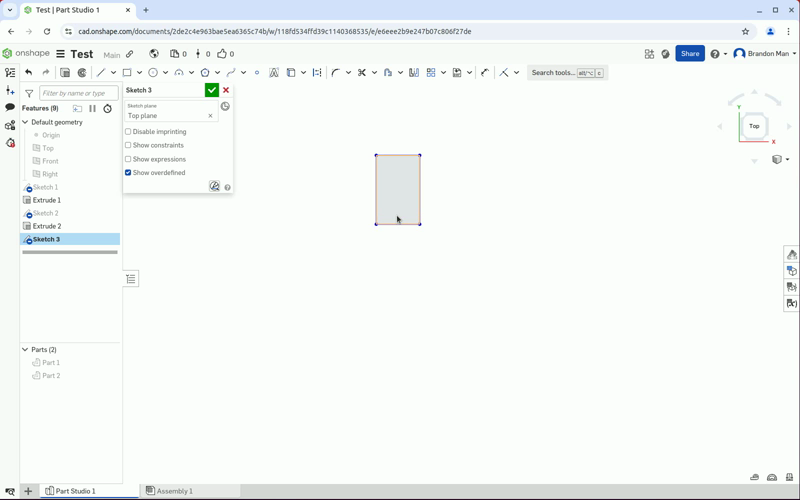
scroll(6)
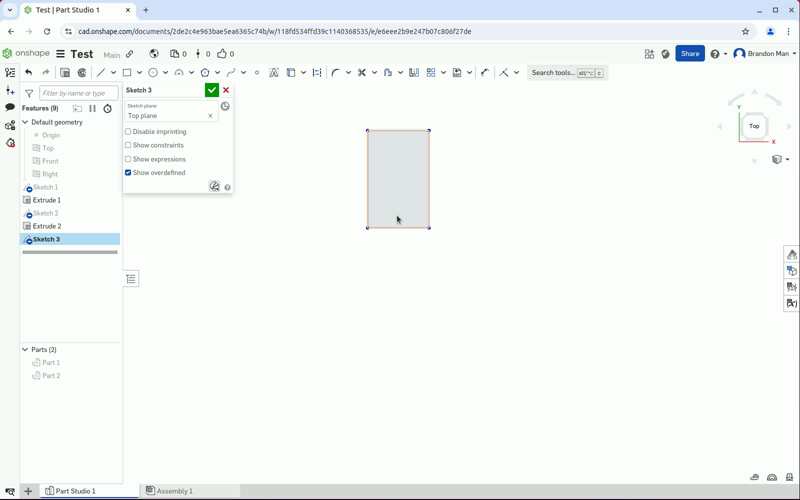
scroll(6)
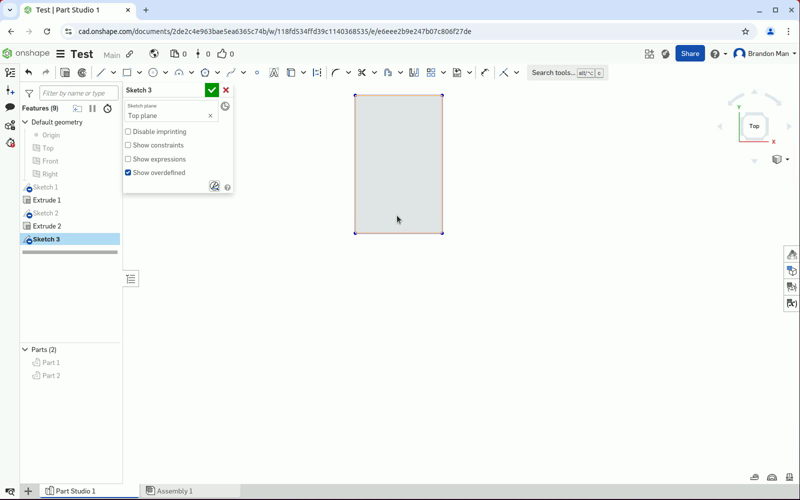
scroll(6)
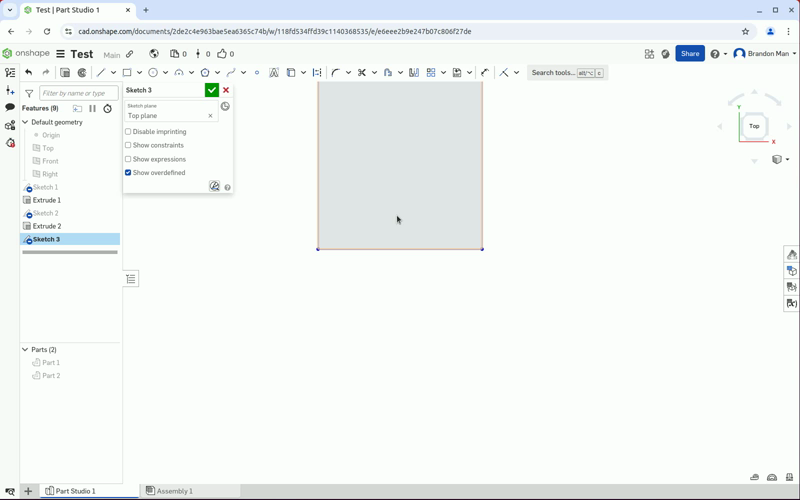
click(397, 215)
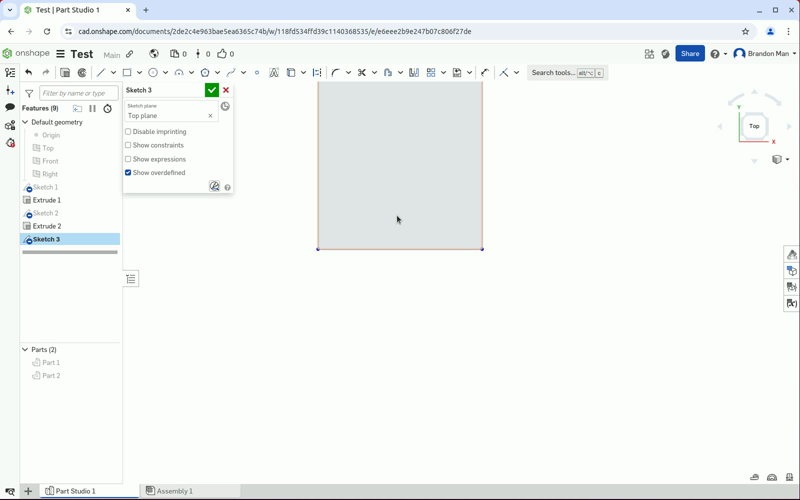
scroll(-6)
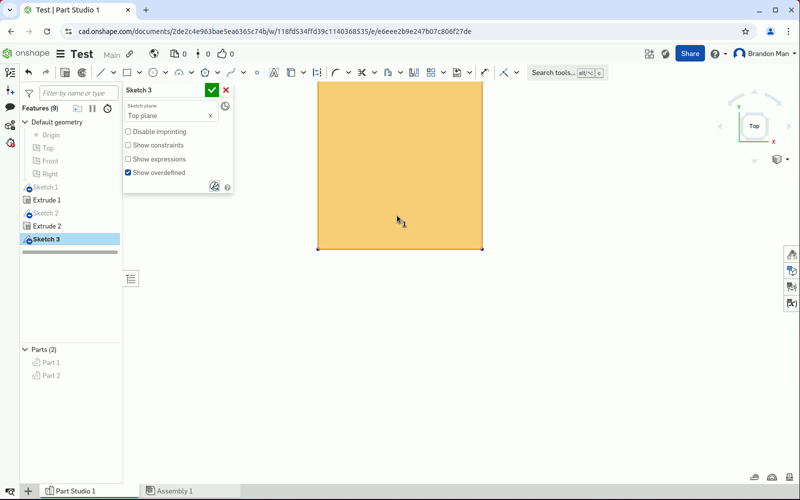
scroll(-6)
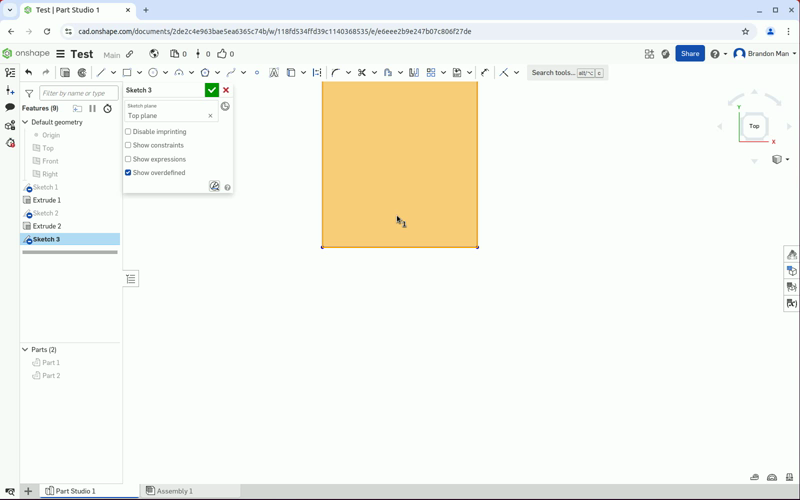
scroll(-6)
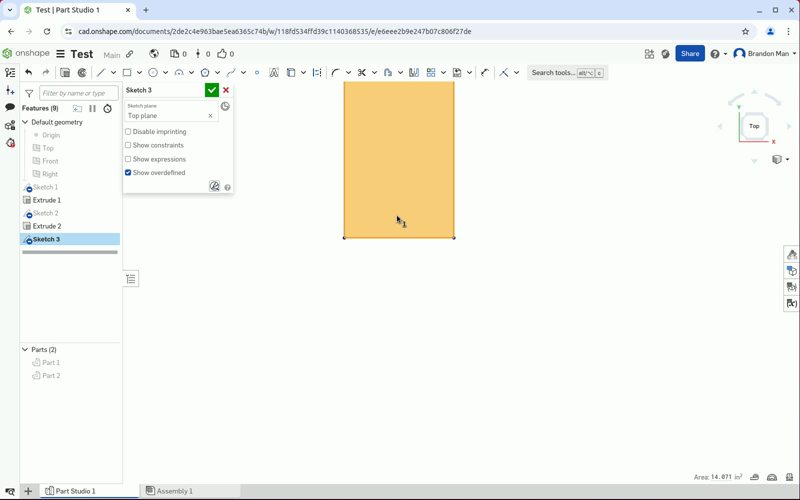
scroll(-6)
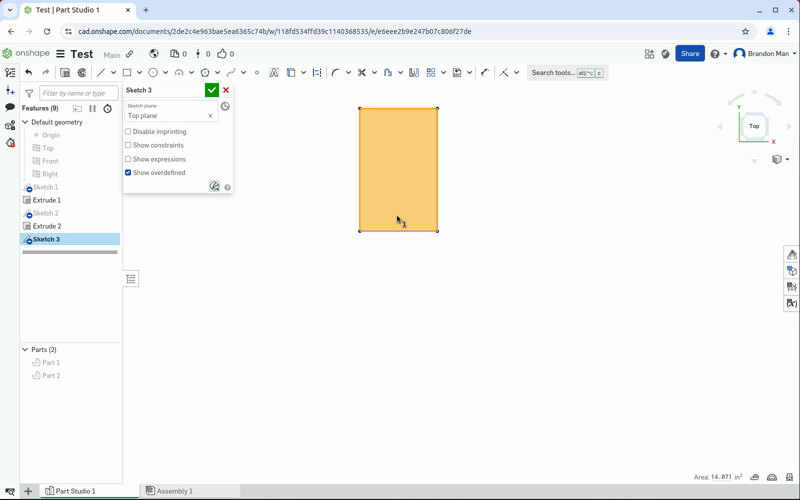
scroll(-6)
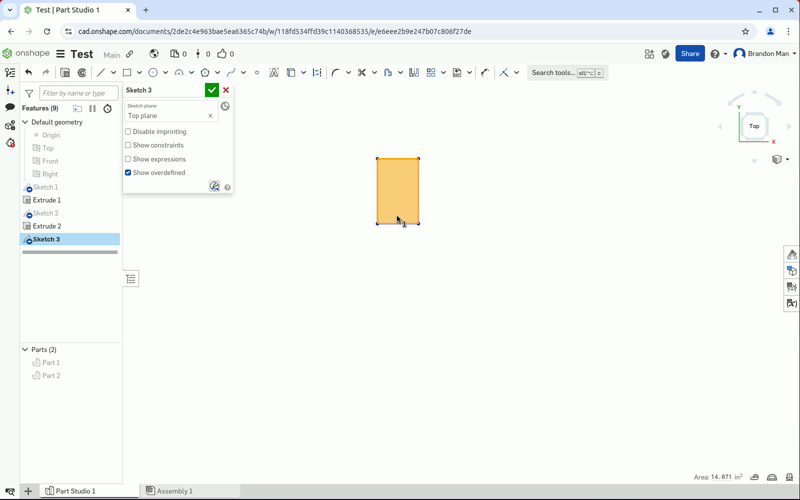
scroll(-6)
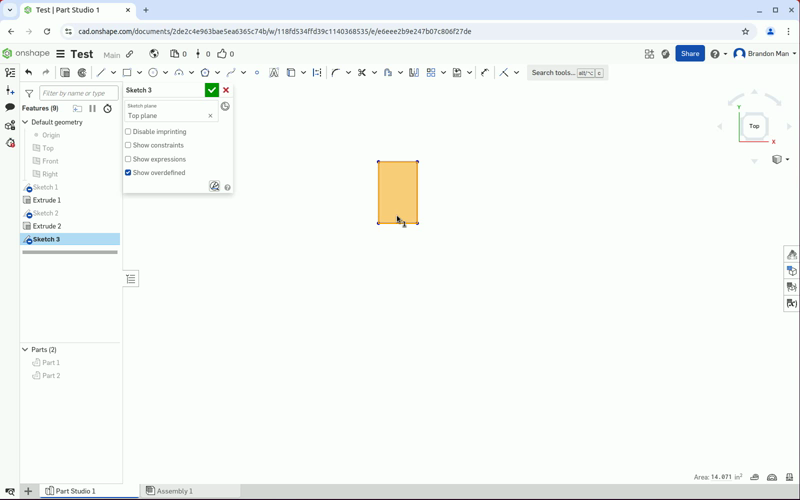
scroll(-6)
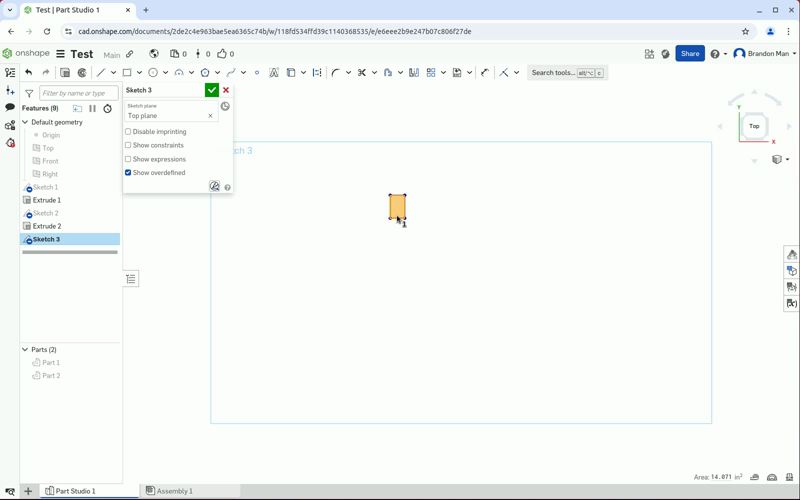
mouse_move(73, 352)
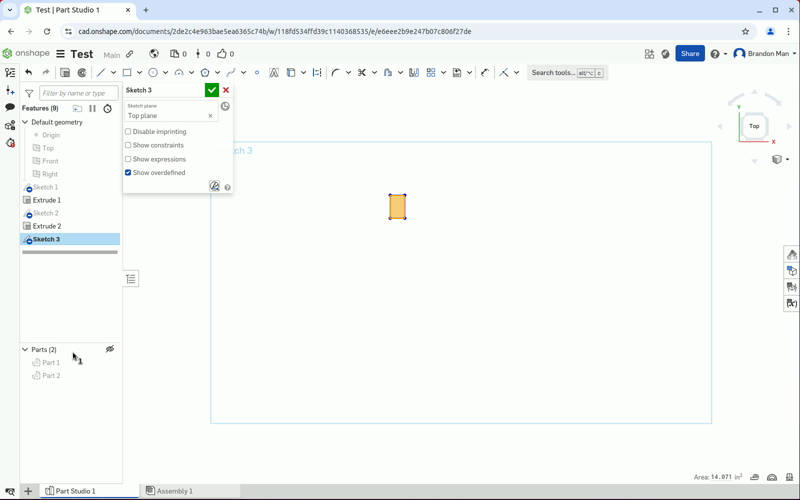
key(shift+y)
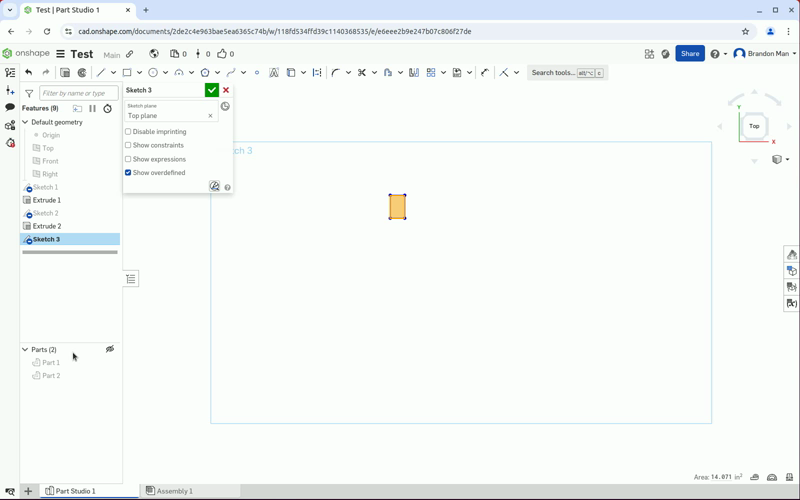
key(shift+e)
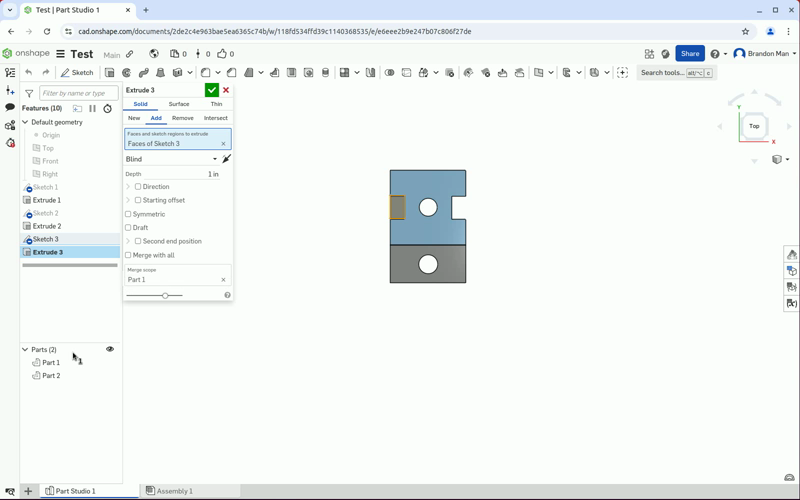
mouse_move(143, 106)
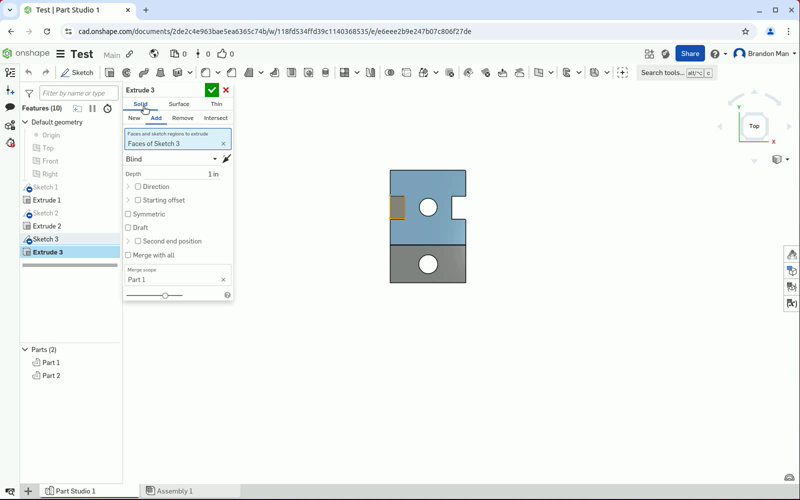
click(143, 106)
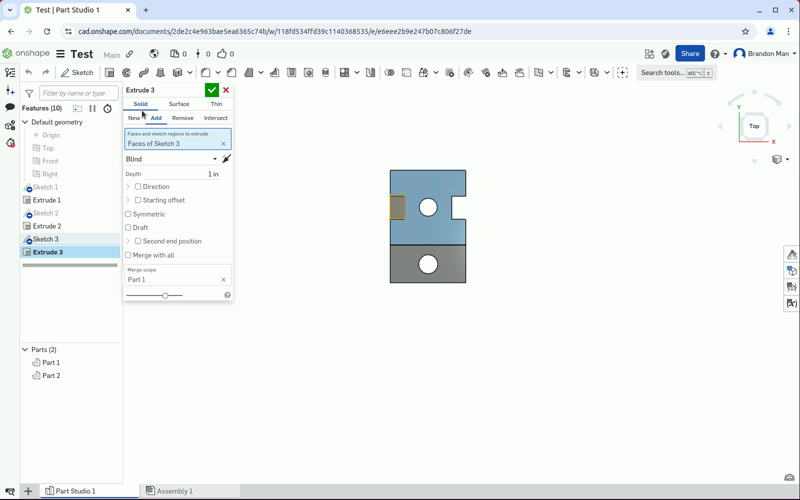
mouse_move(137, 120)
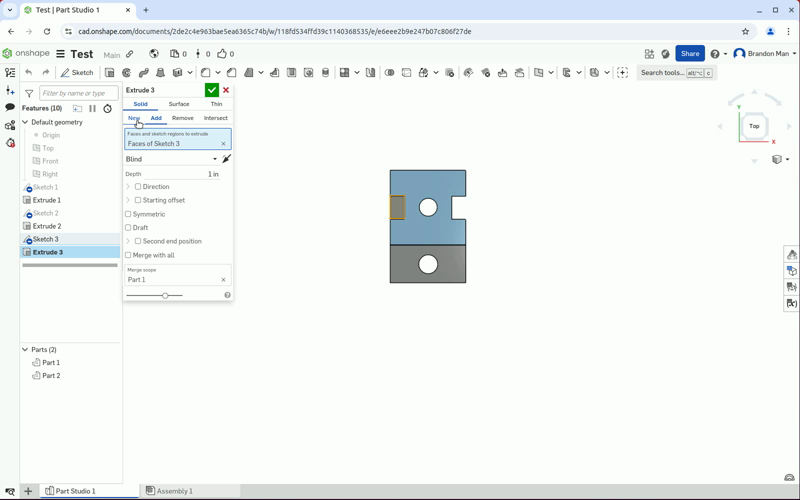
click(137, 120)
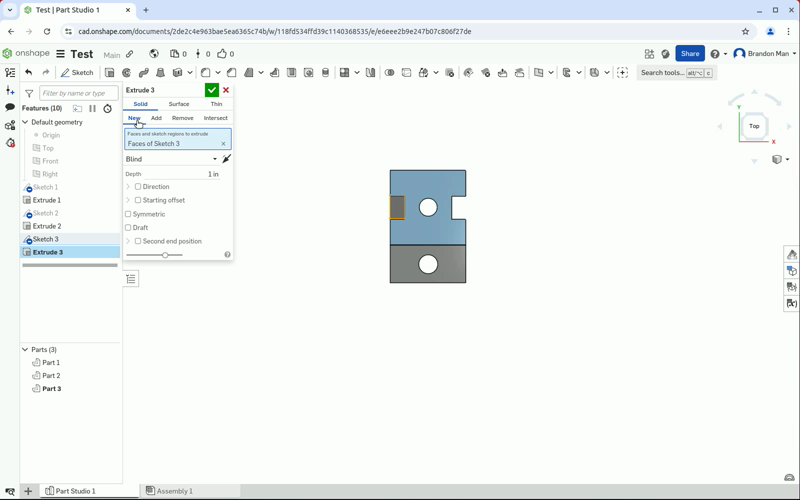
key(tab, 4)
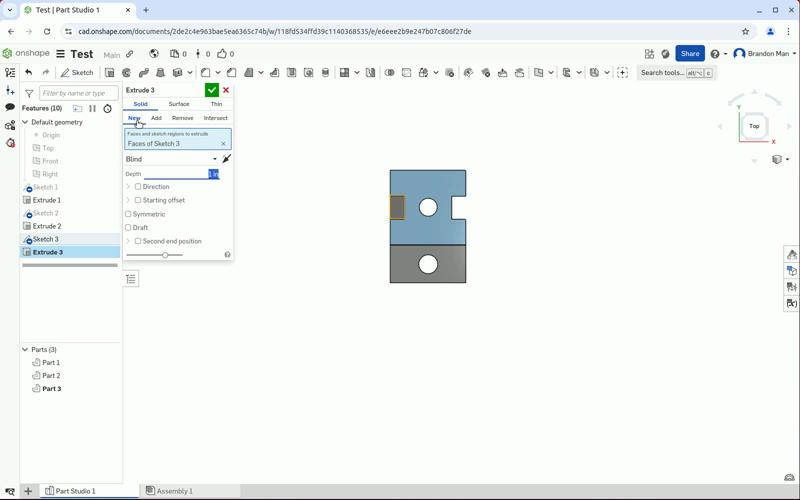
text(7.703)
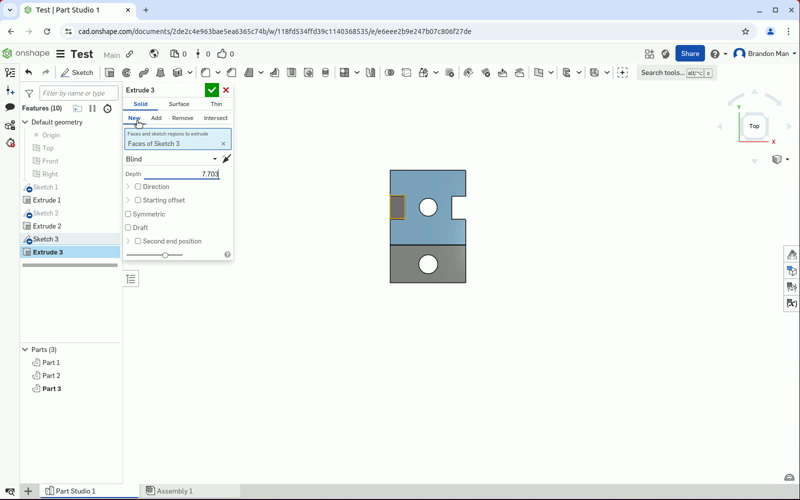
key(enter)
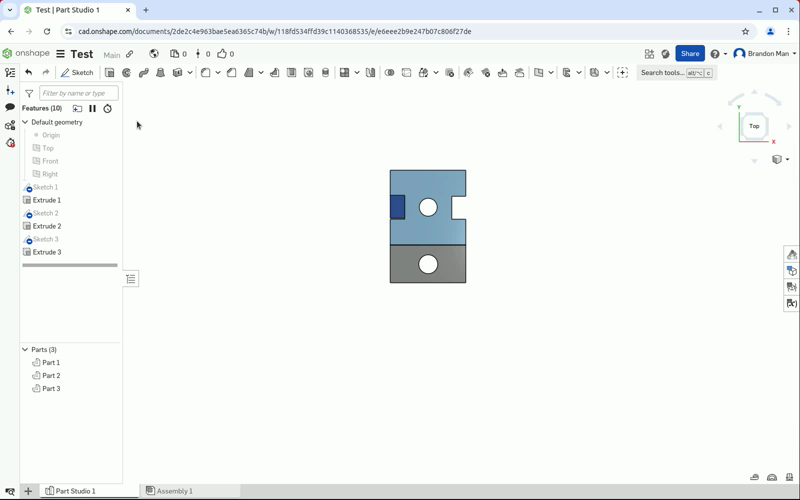
key(shift+h)
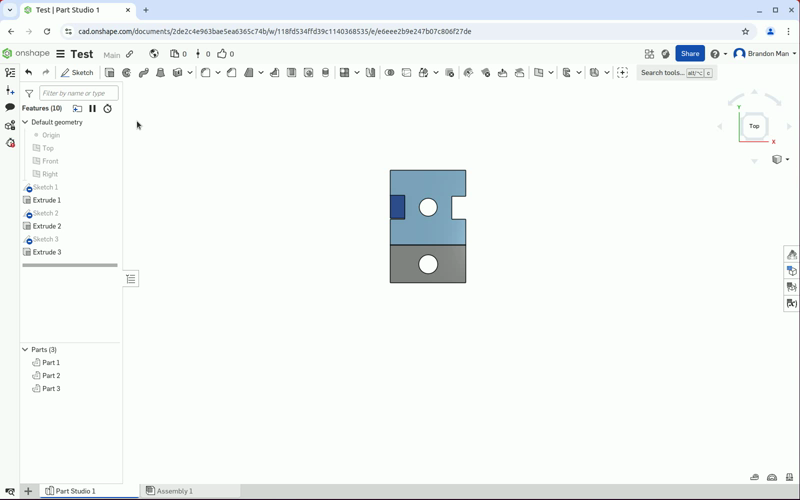
key(shift+h)
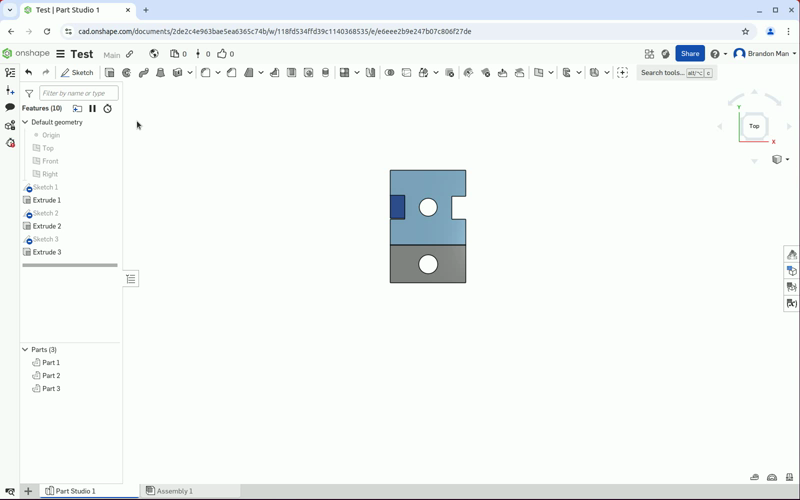
mouse_move(73, 189)
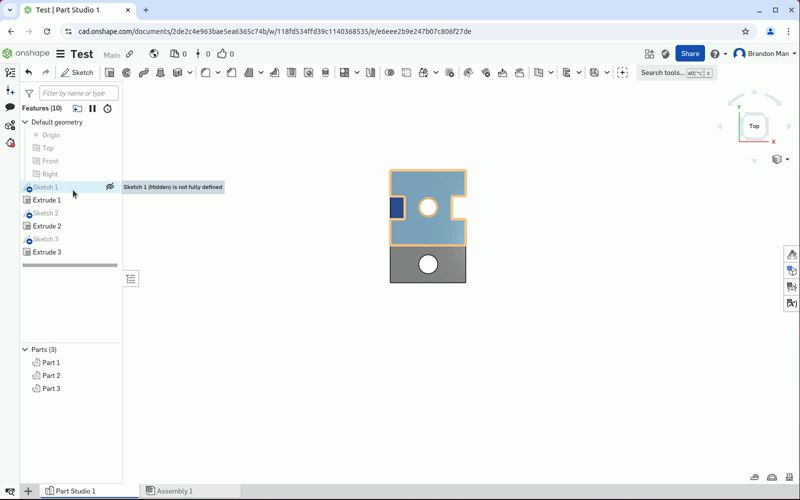
click(73, 189)
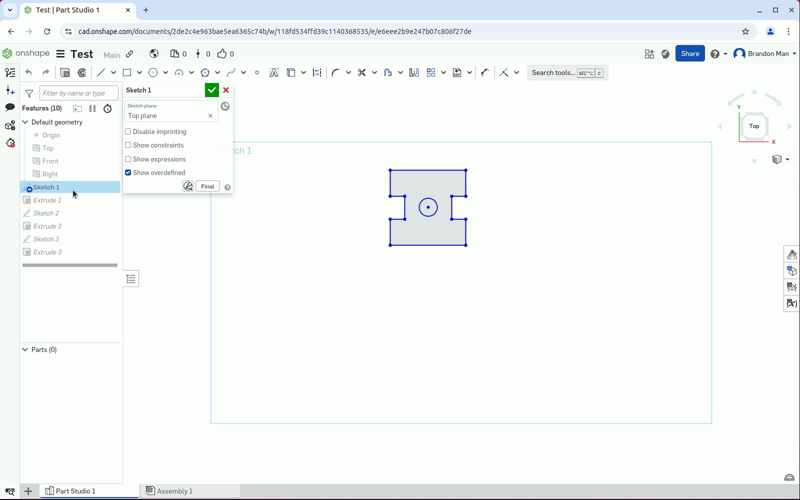
mouse_move(229, 92)
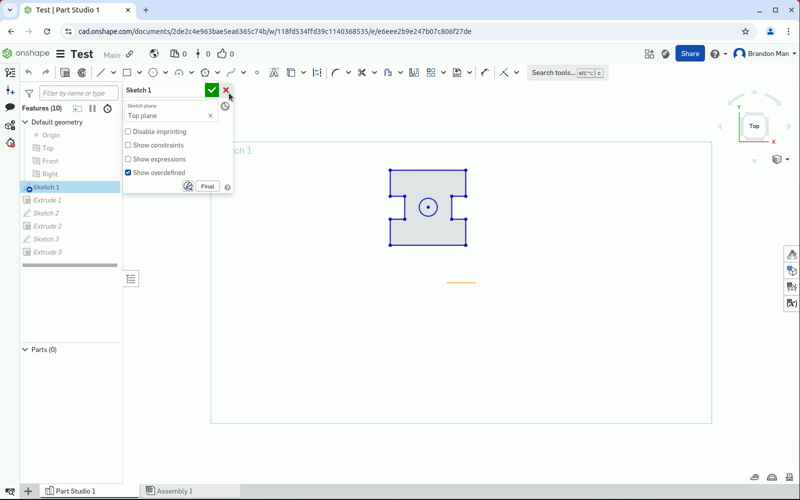
click(229, 92)
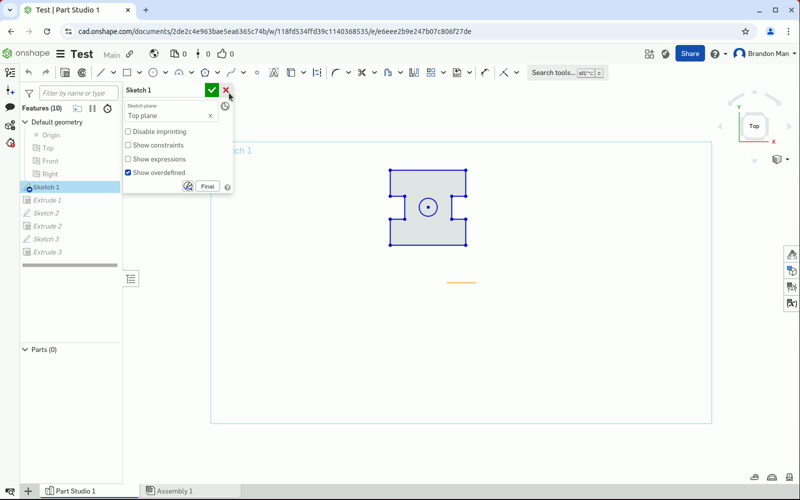
key(shift+s)
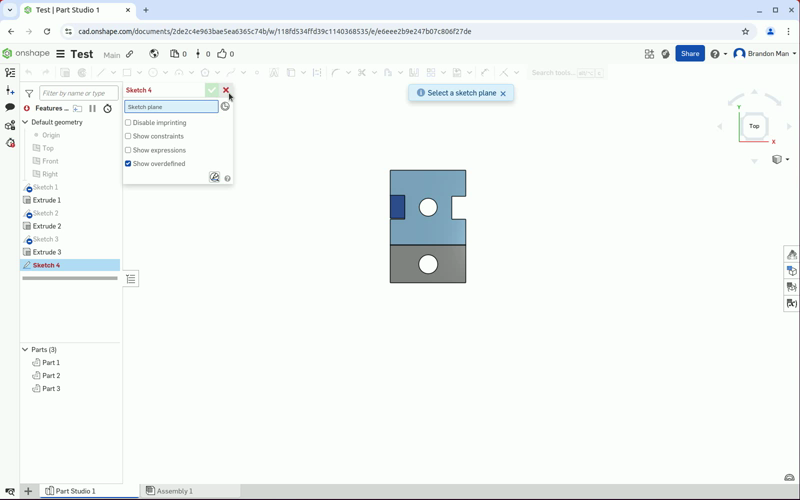
mouse_move(73, 150)
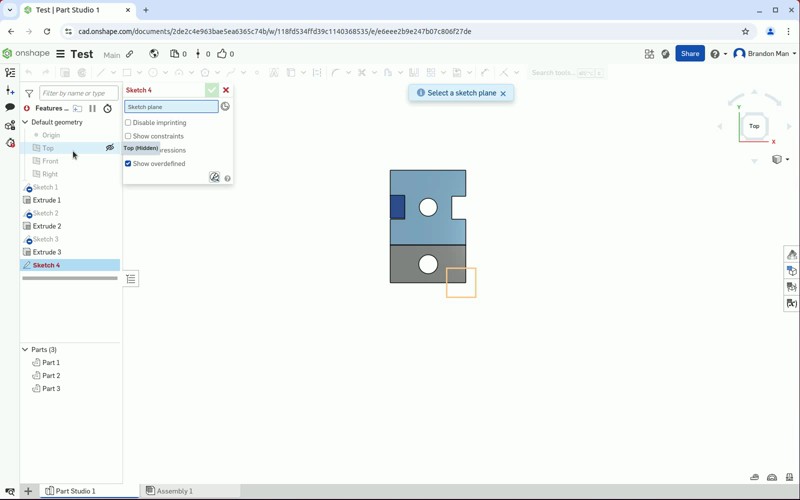
click(73, 150)
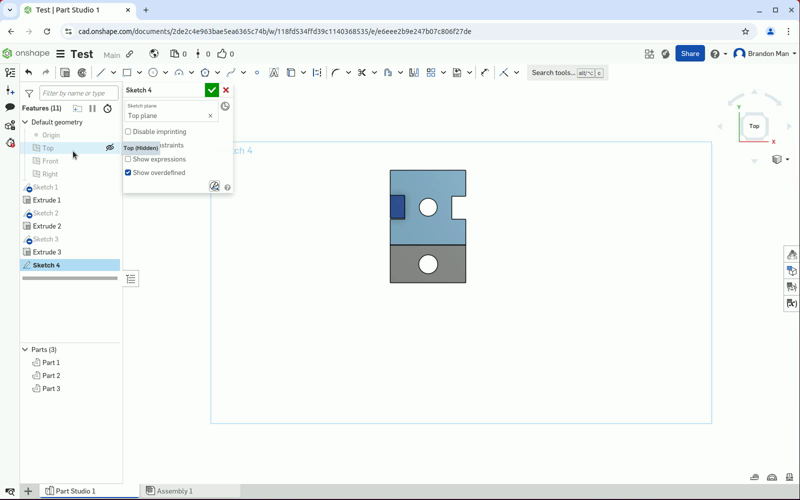
mouse_move(73, 352)
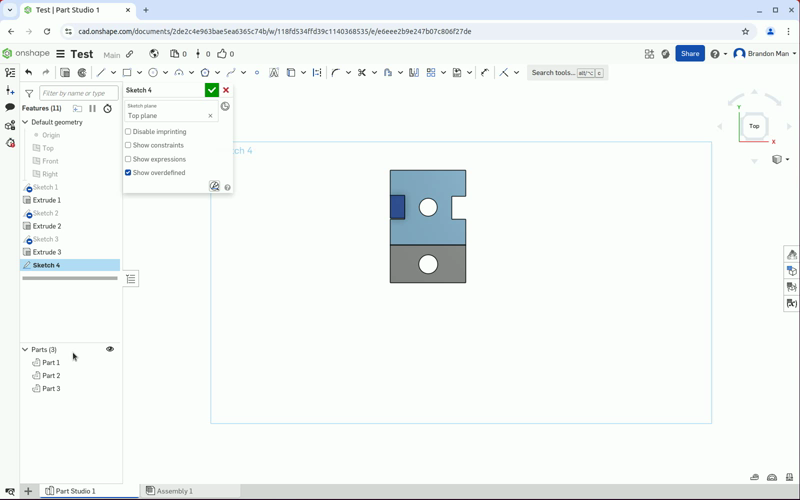
key(y)
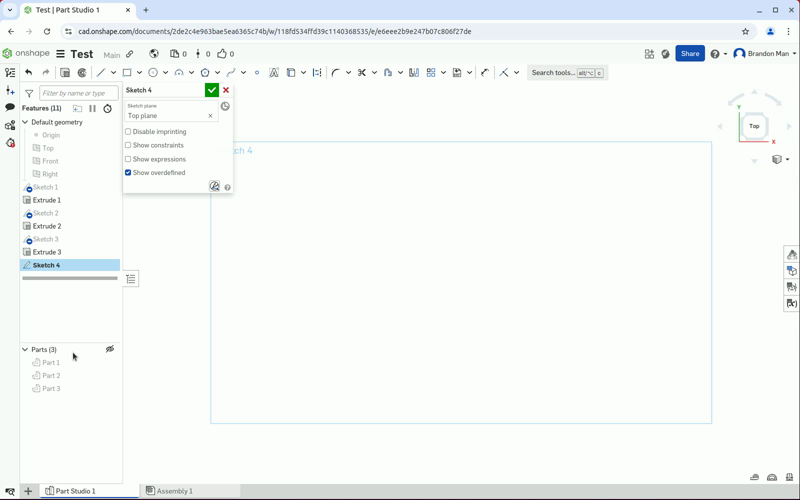
key(l)
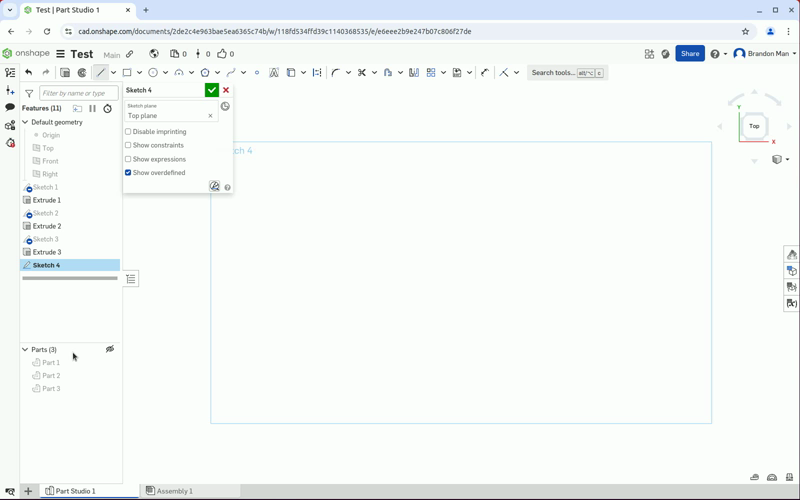
key_down(shift)
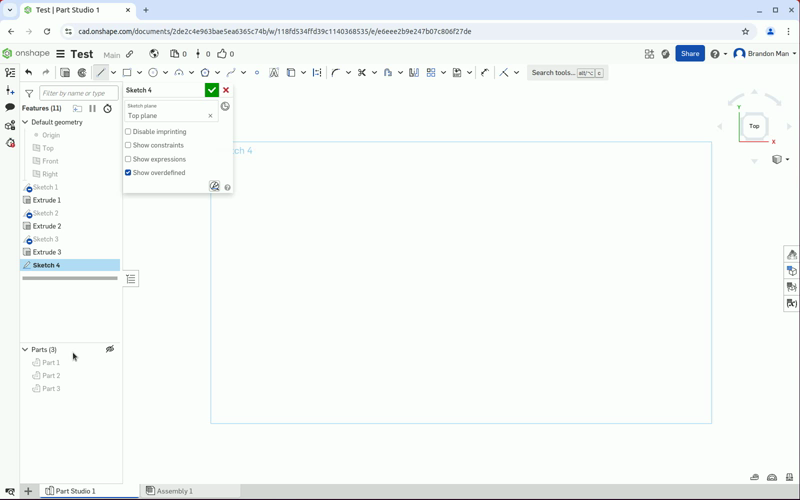
mouse_move(451, 218)
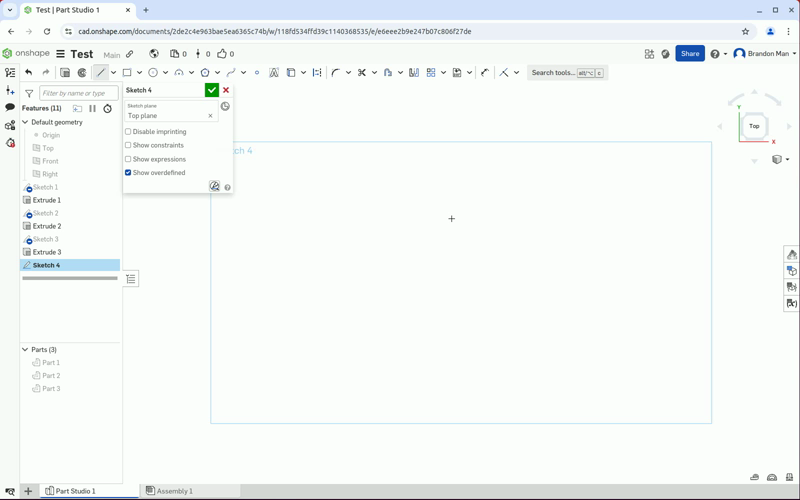
click(451, 218)
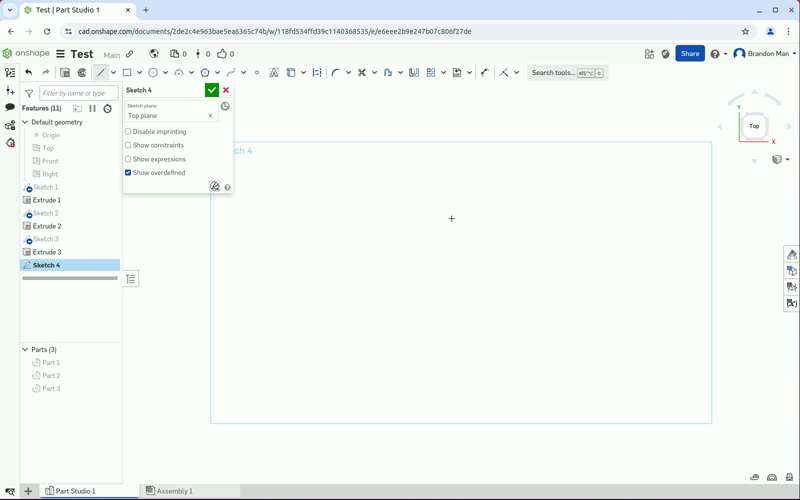
key_up(shift)
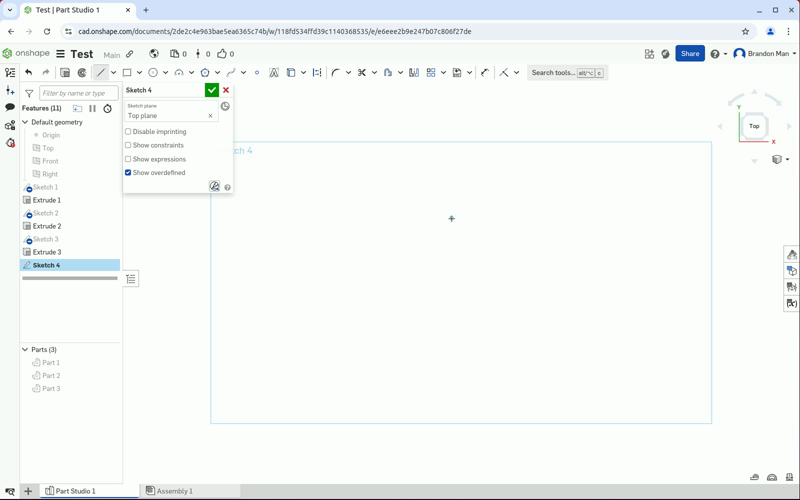
key_down(shift)
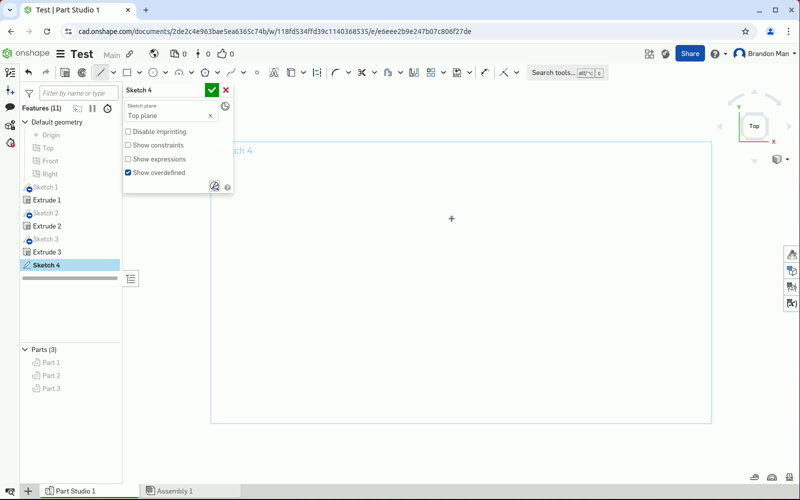
mouse_move(481, 218)
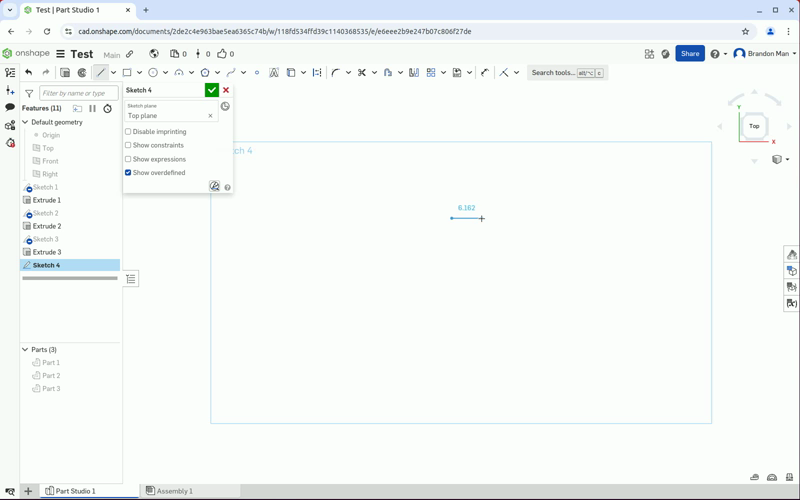
mouse_move(466, 218)
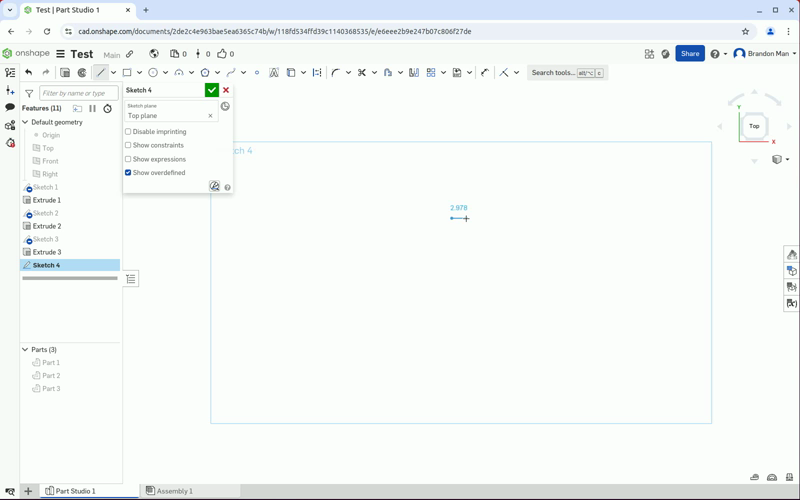
click(466, 218)
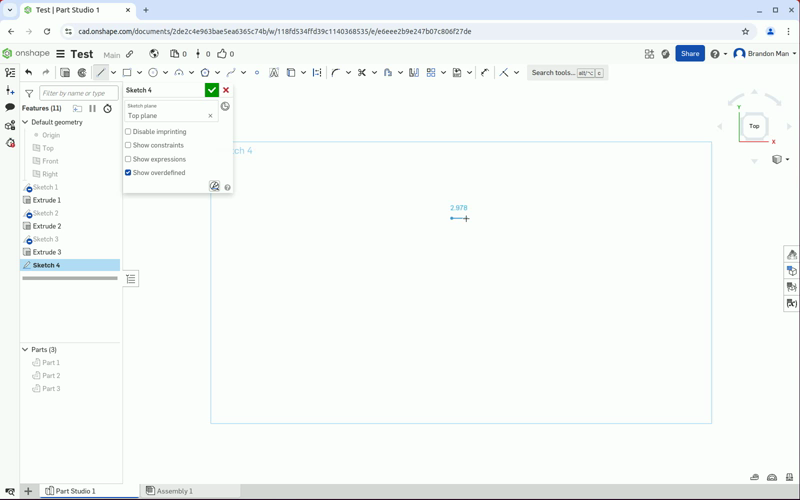
key_up(shift)
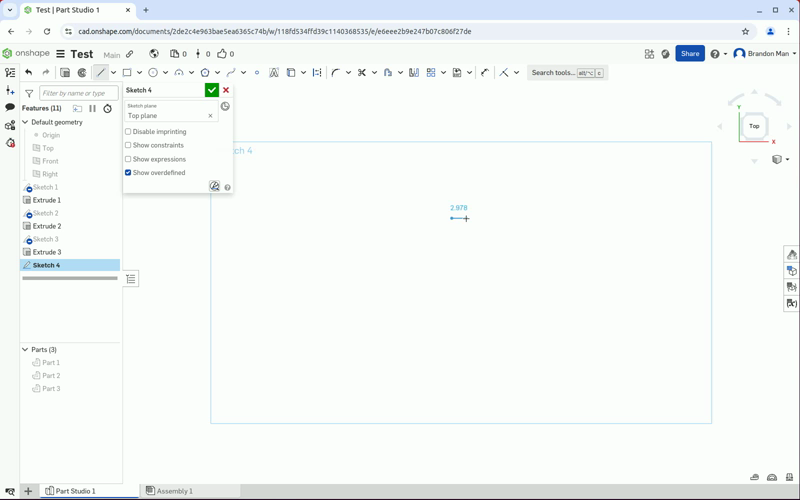
key_down(shift)
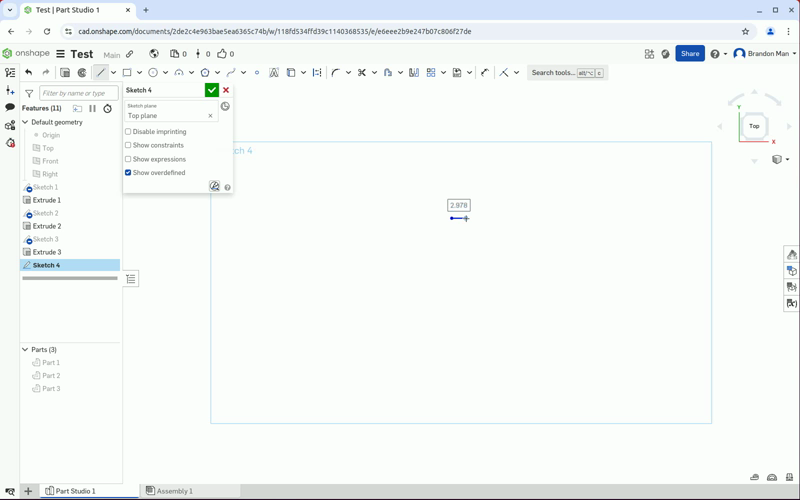
mouse_move(496, 218)
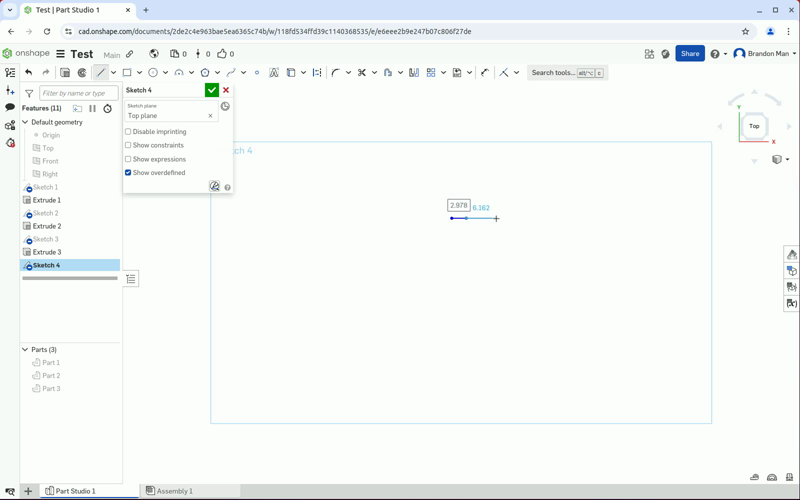
mouse_move(466, 195)
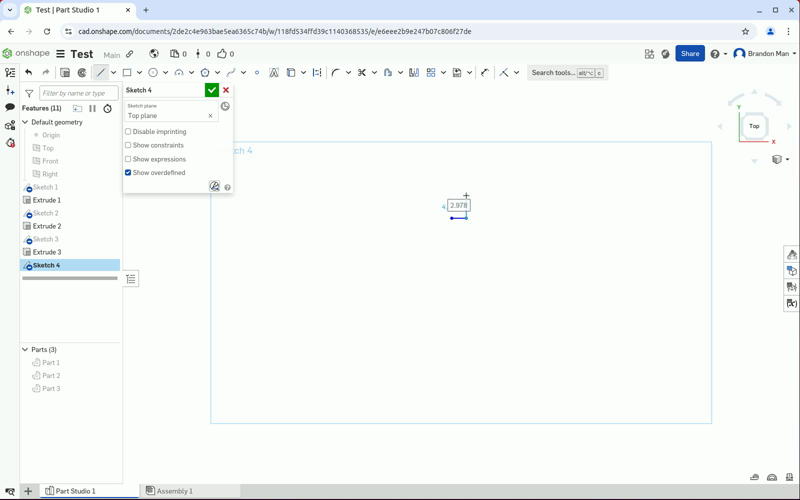
click(466, 195)
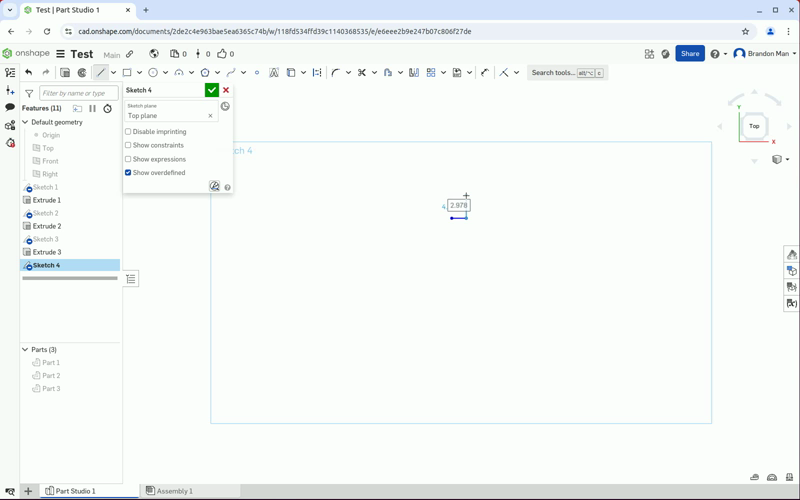
key_up(shift)
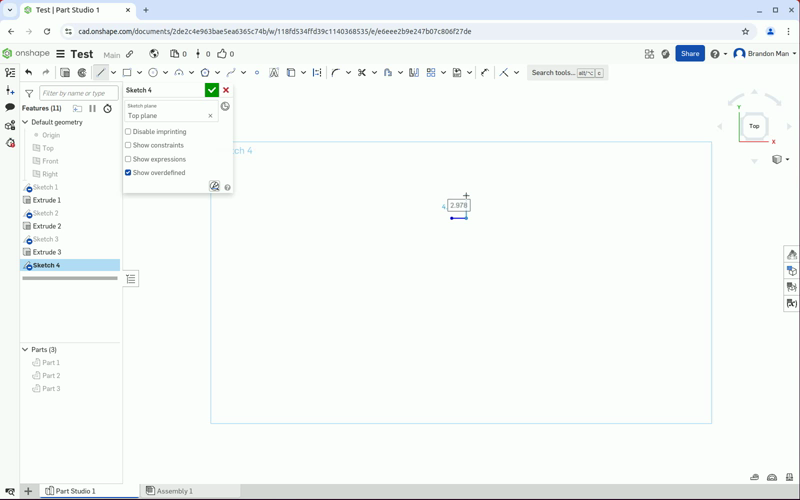
key_down(shift)
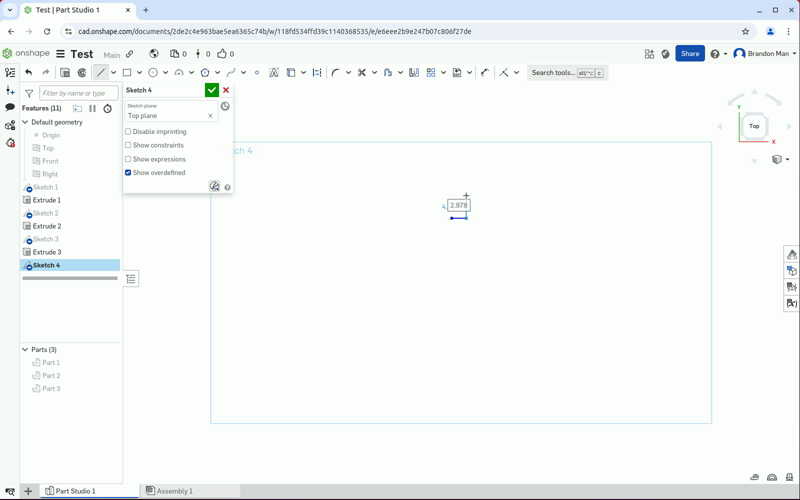
mouse_move(496, 195)
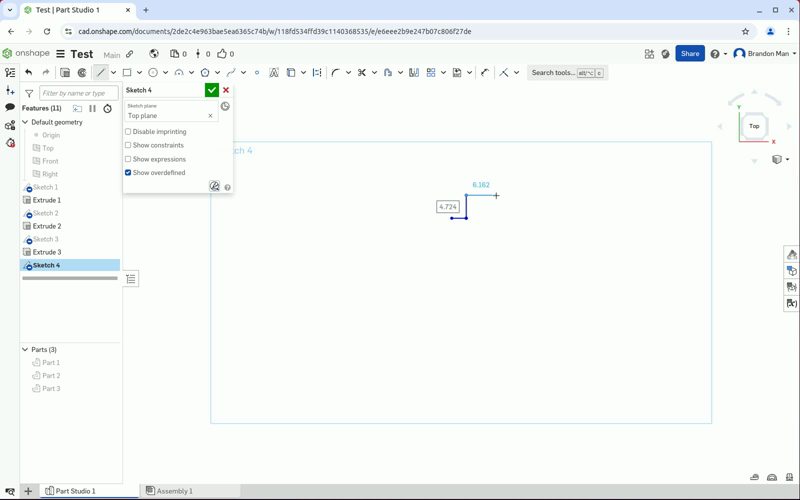
mouse_move(451, 195)
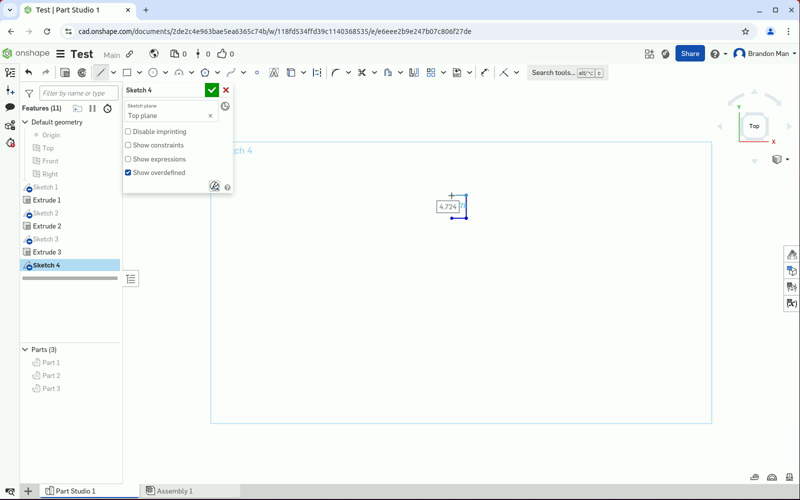
click(451, 195)
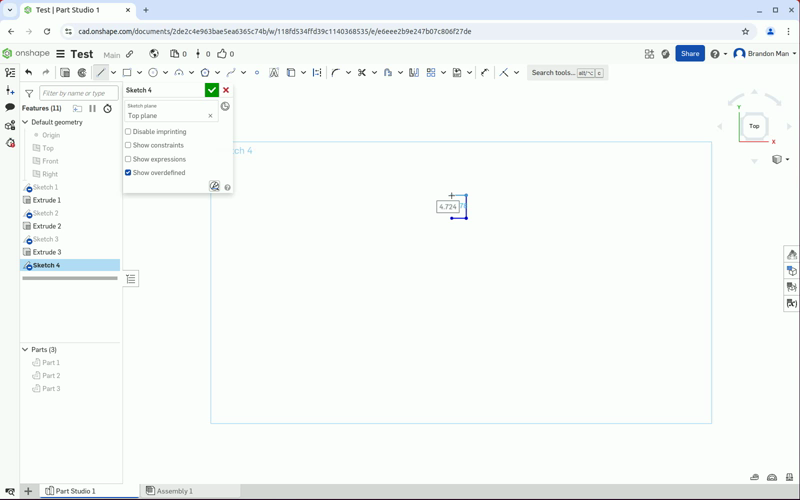
key_up(shift)
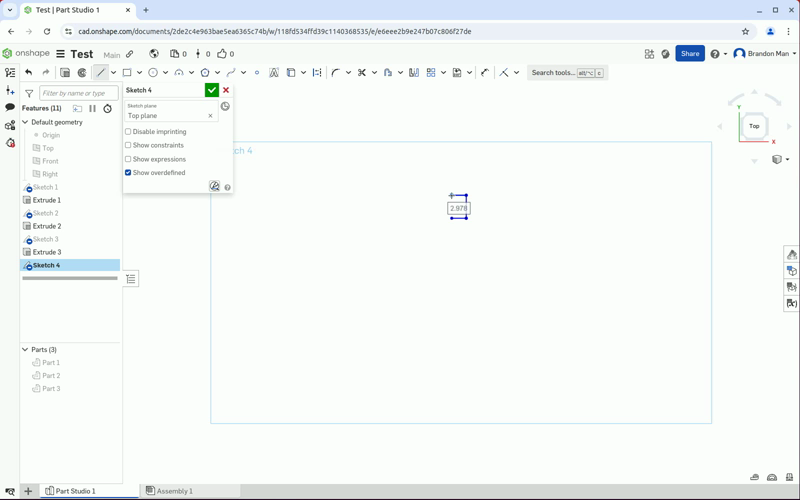
mouse_move(481, 195)
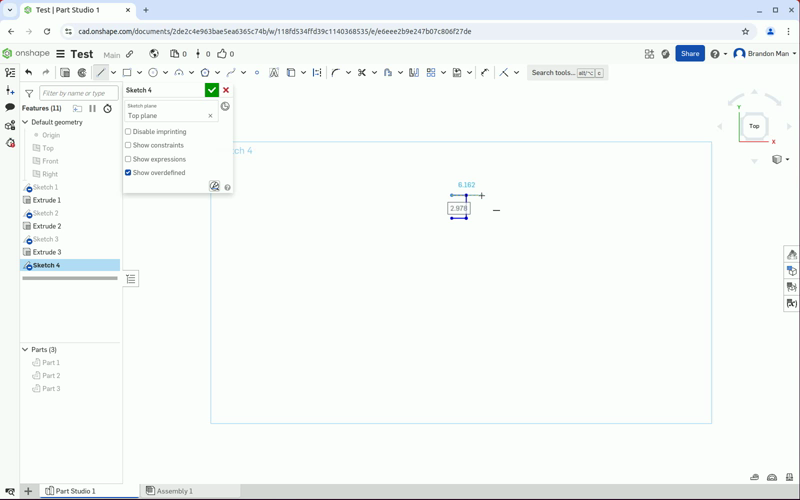
key_down(shift)
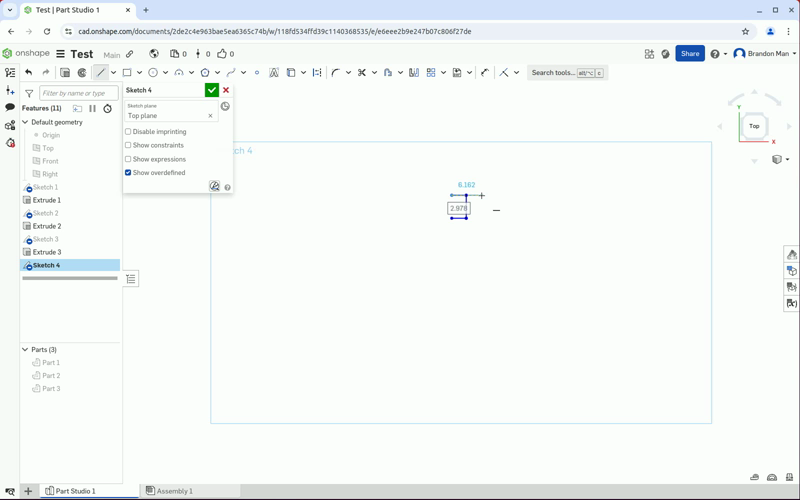
mouse_move(451, 218)
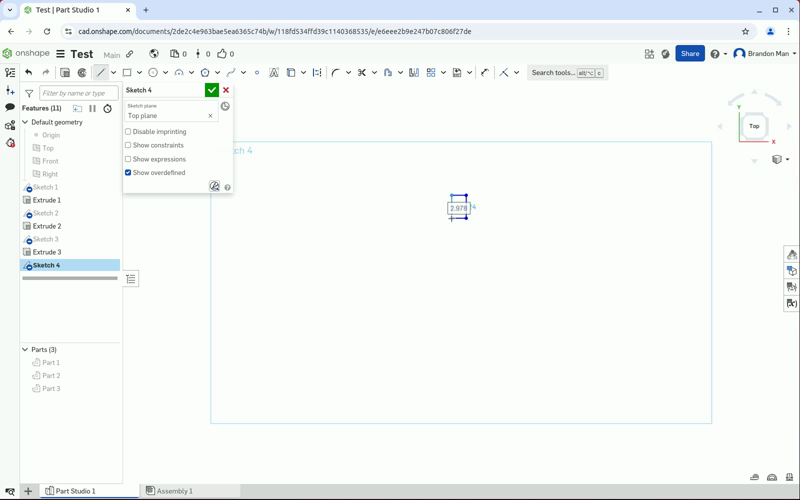
key_up(shift)
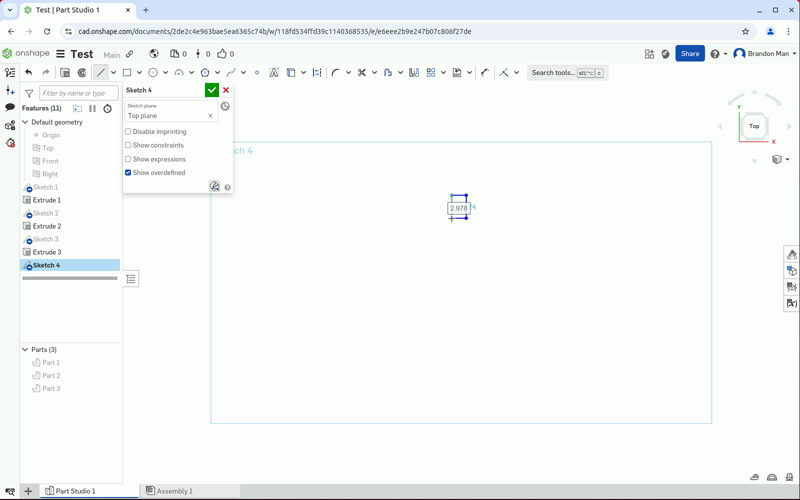
click(451, 218)
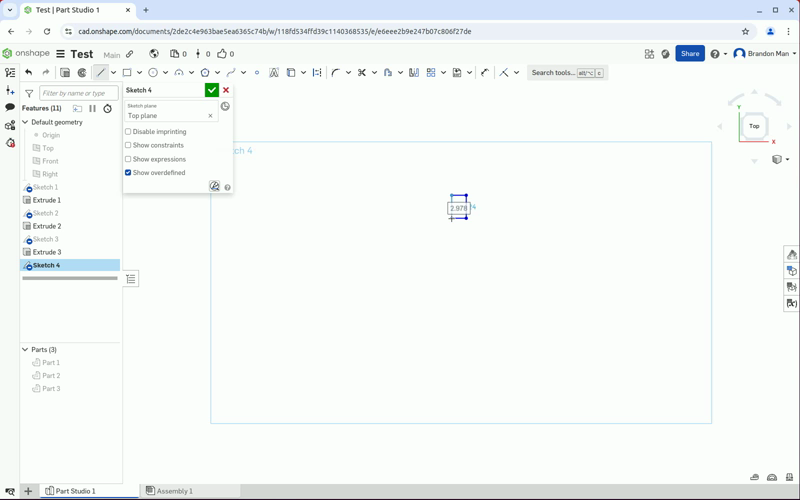
key(esc)
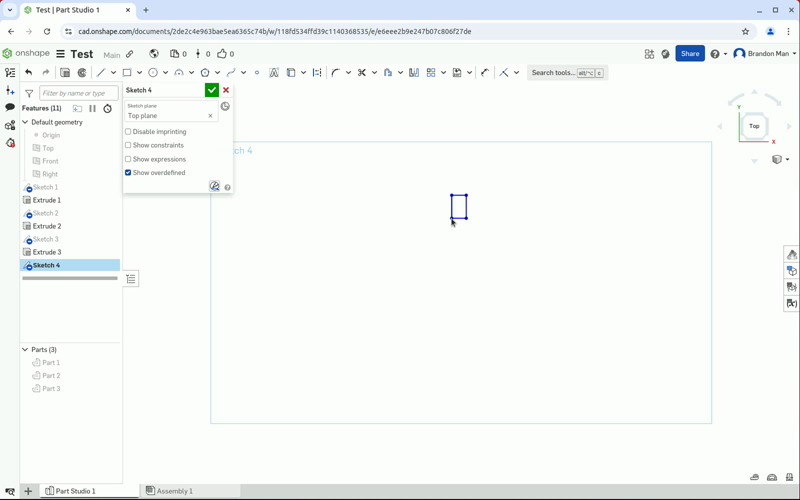
mouse_move(463, 208)
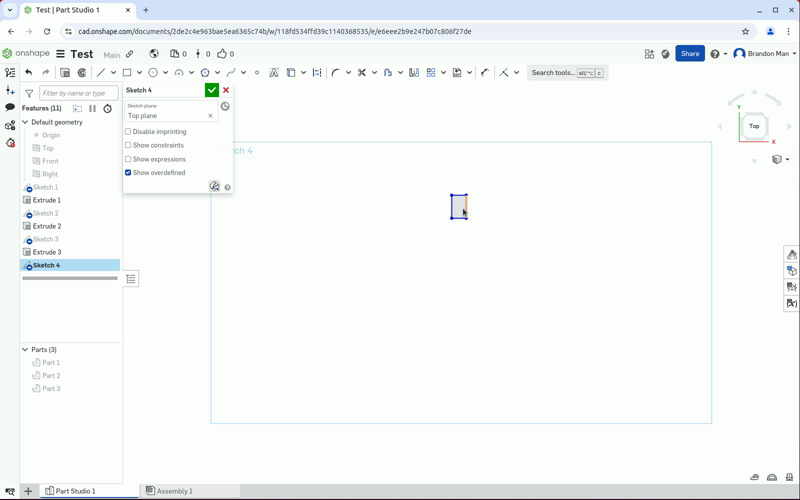
scroll(6)
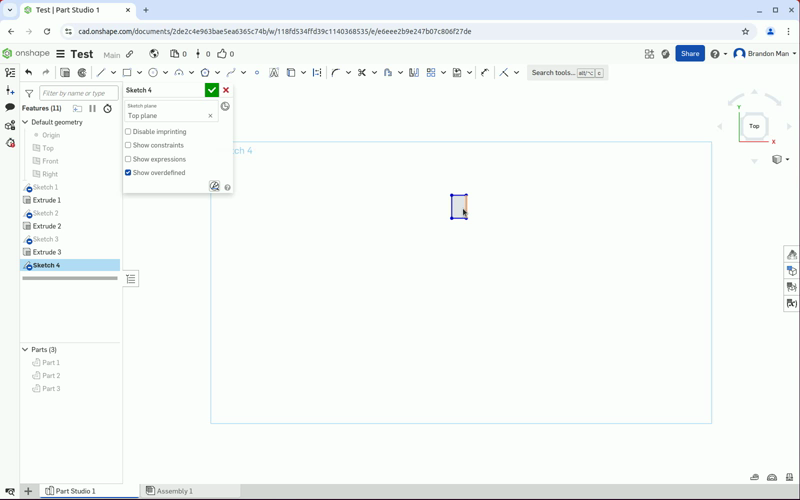
scroll(6)
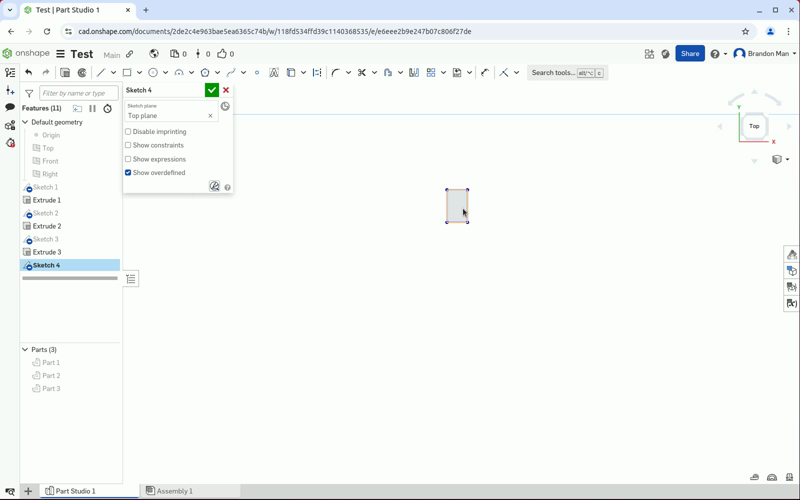
scroll(6)
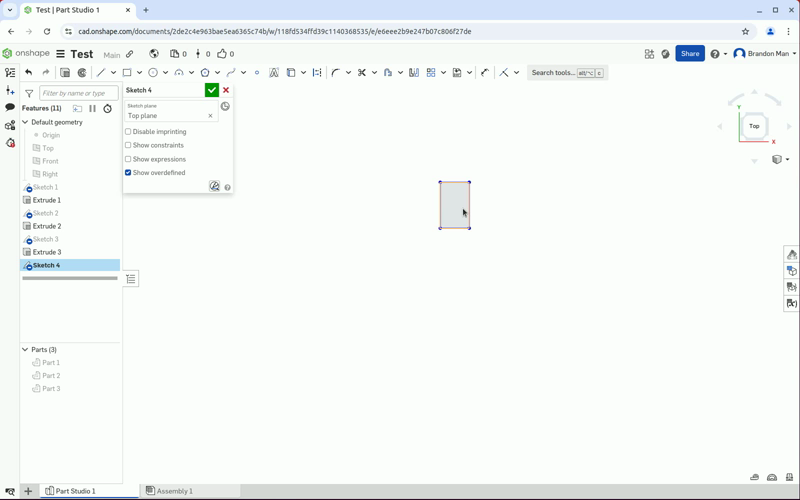
scroll(6)
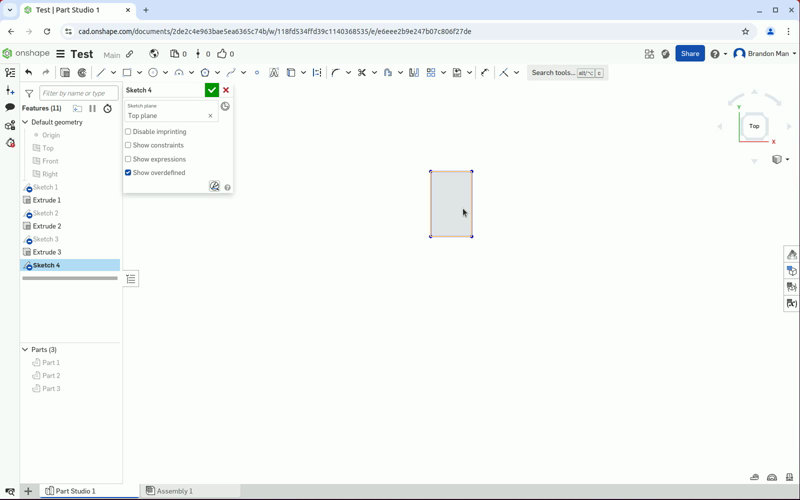
scroll(6)
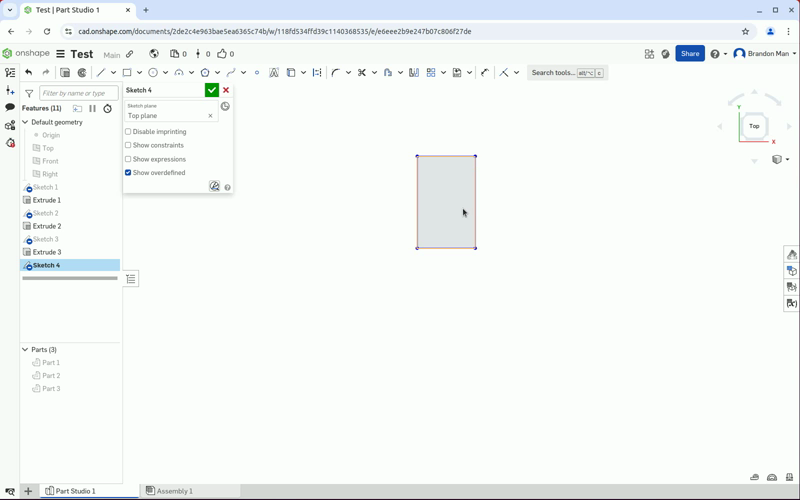
scroll(6)
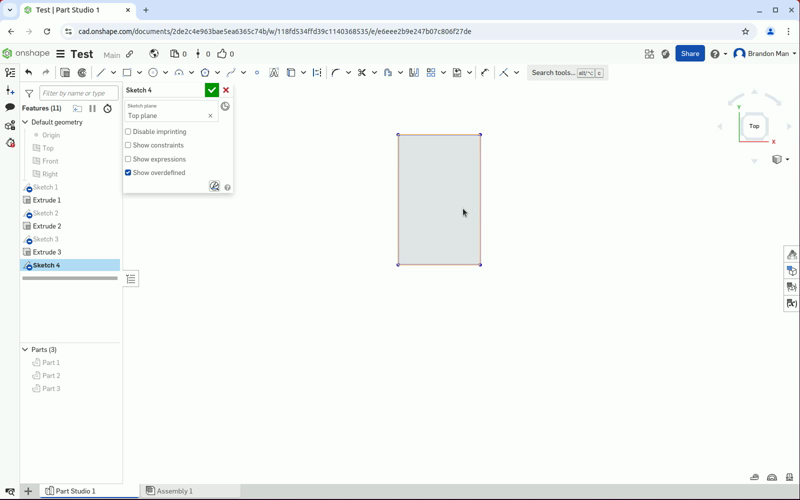
scroll(6)
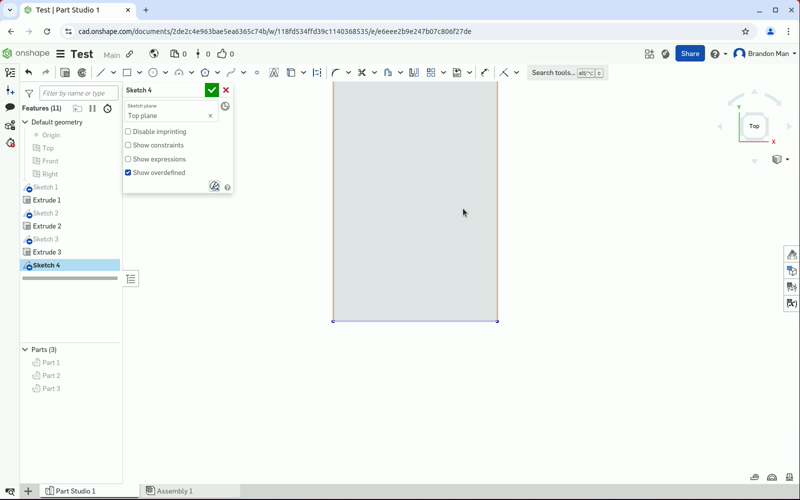
click(463, 208)
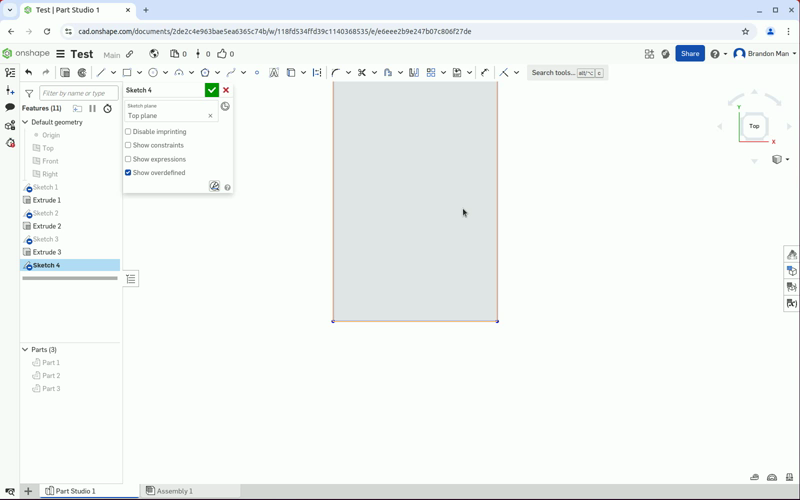
scroll(-6)
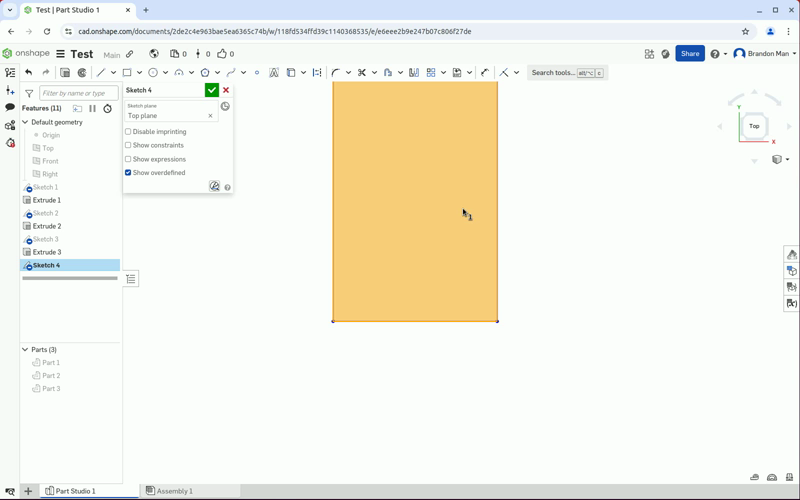
scroll(-6)
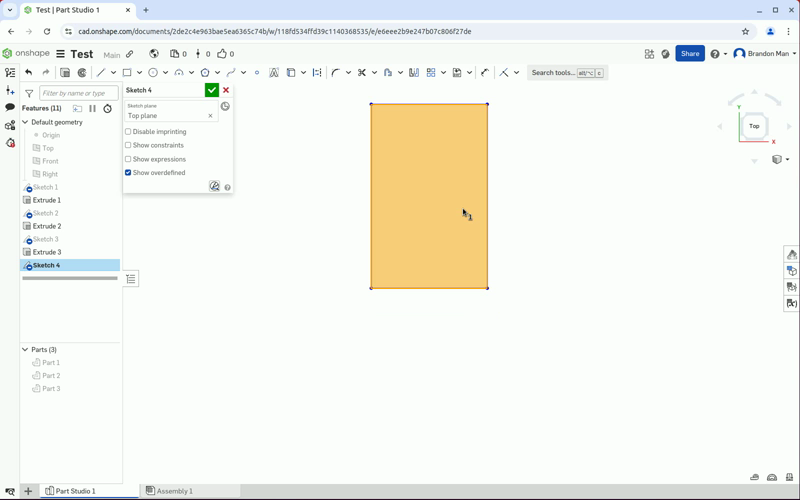
scroll(-6)
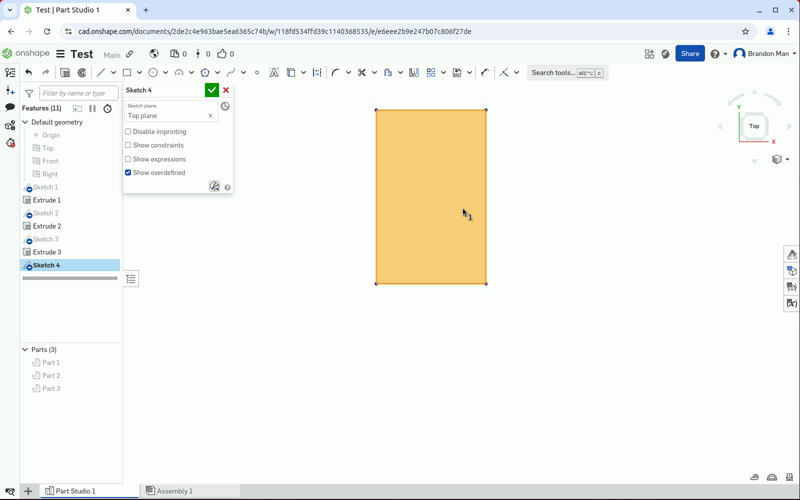
scroll(-6)
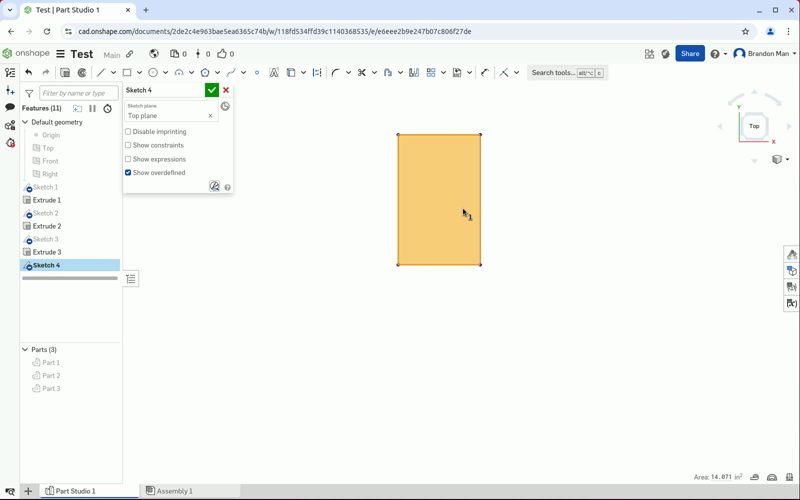
scroll(-6)
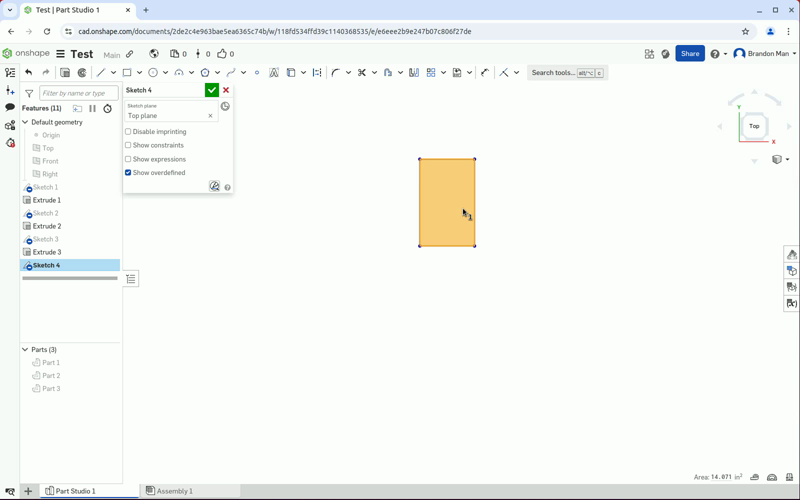
scroll(-6)
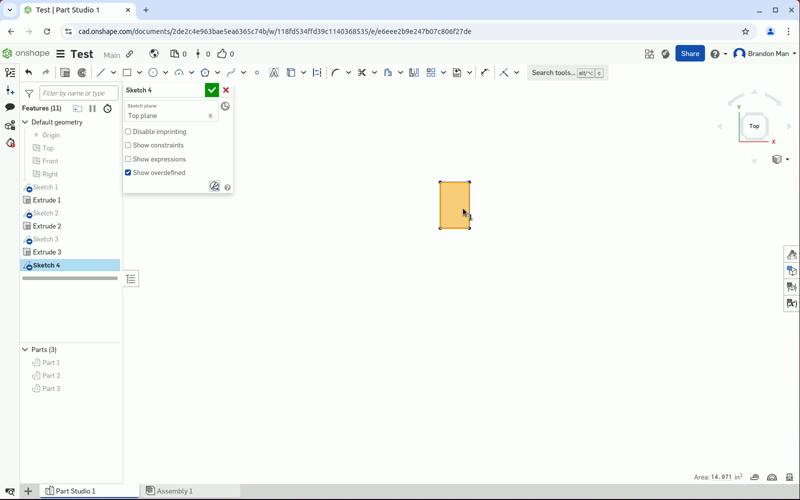
scroll(-6)
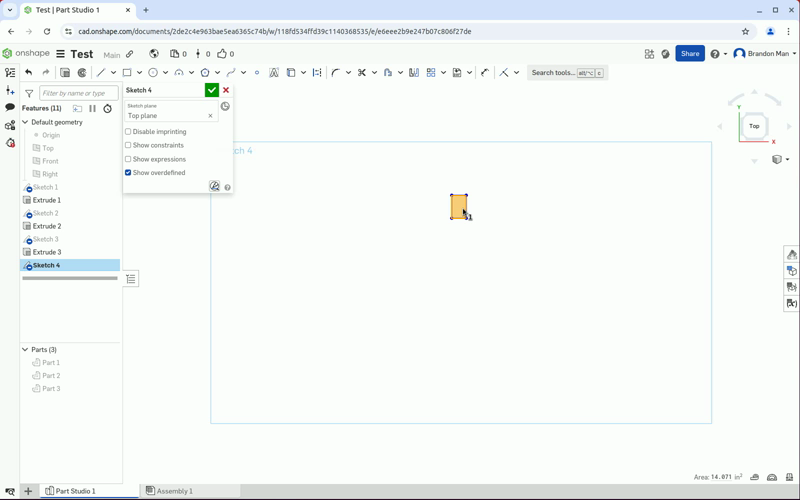
mouse_move(73, 352)
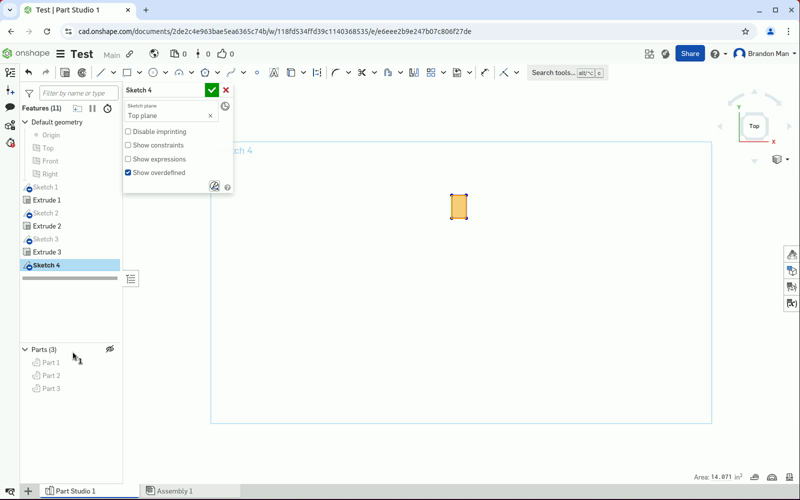
key(shift+y)
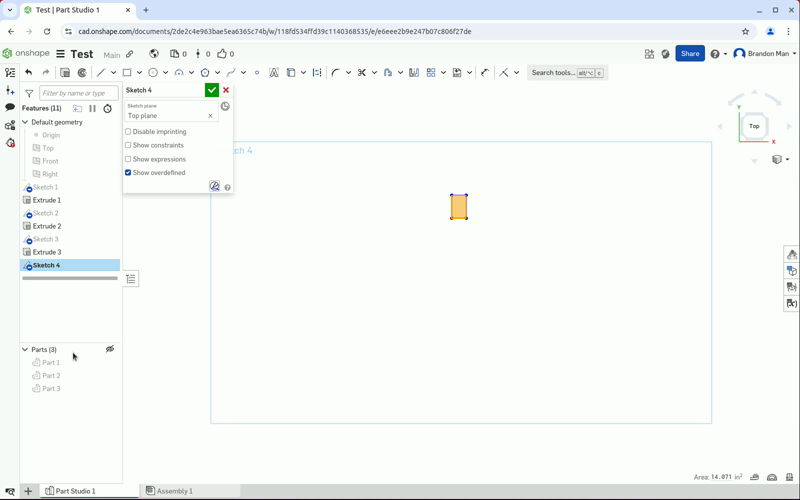
key(shift+e)
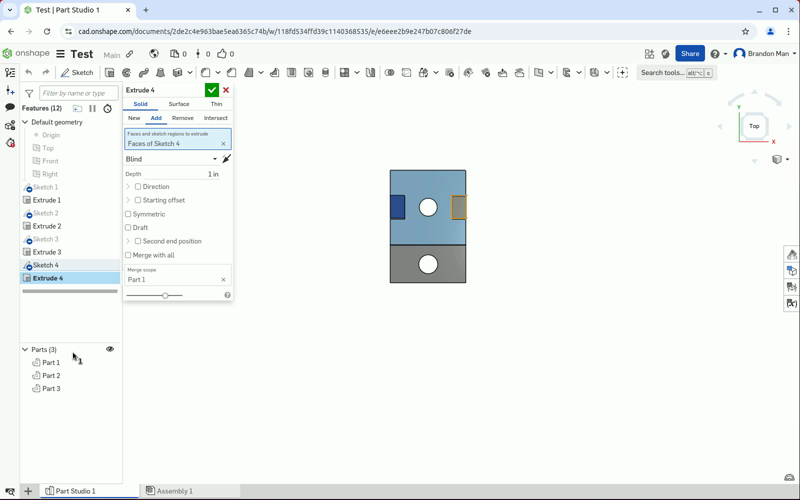
mouse_move(143, 106)
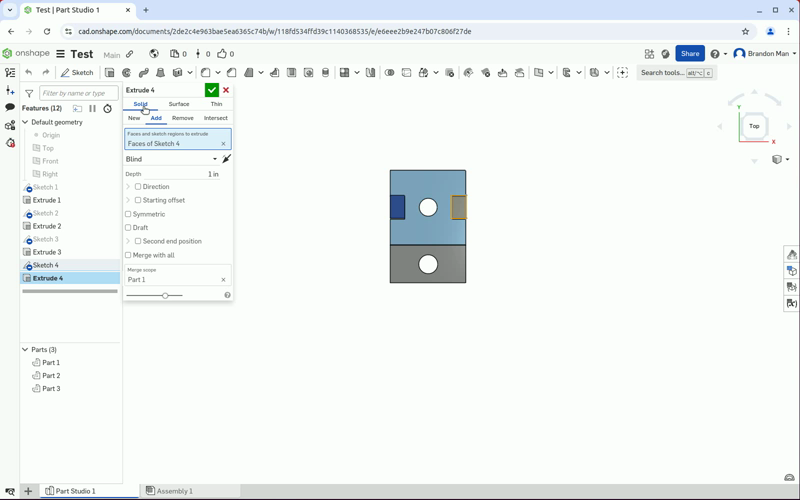
click(143, 106)
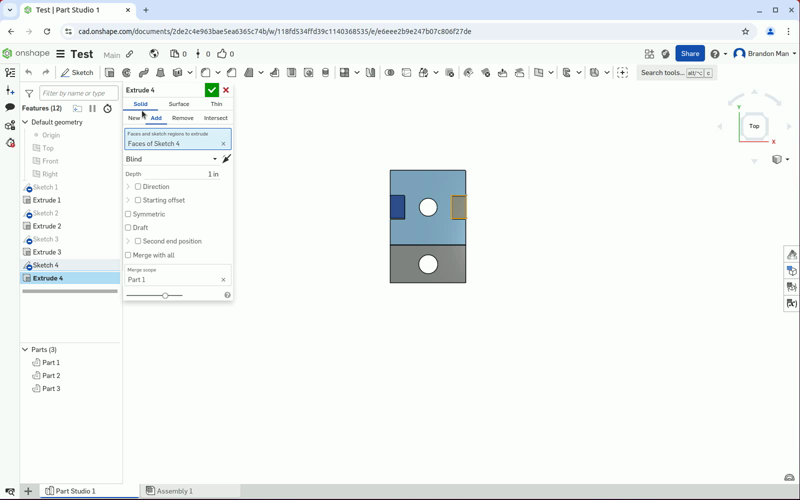
mouse_move(137, 120)
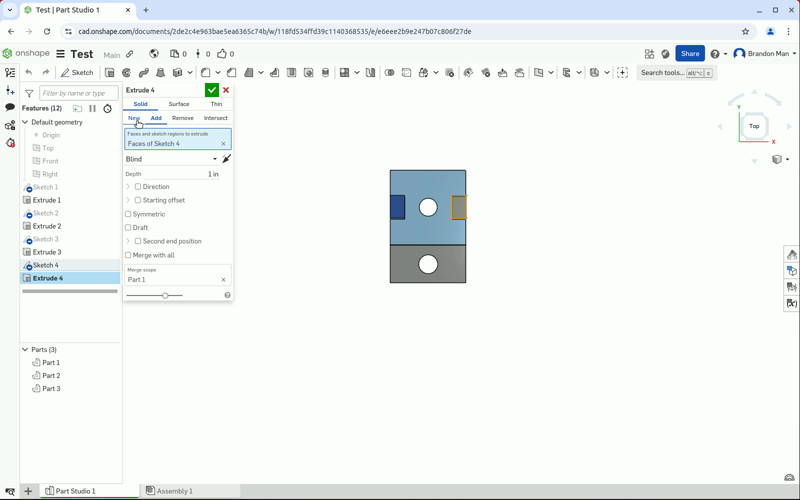
click(137, 120)
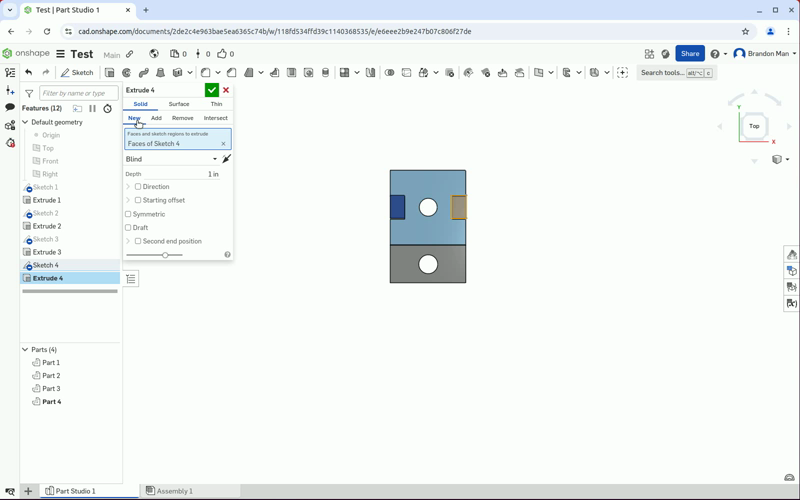
key(tab, 4)
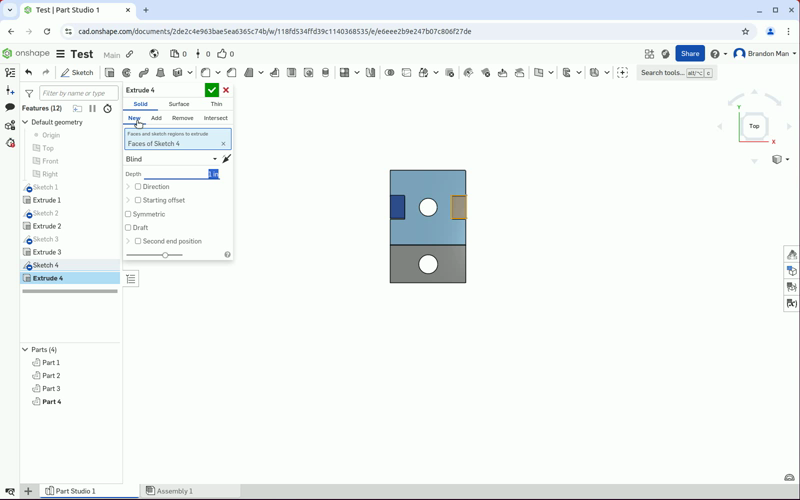
text(7.703)
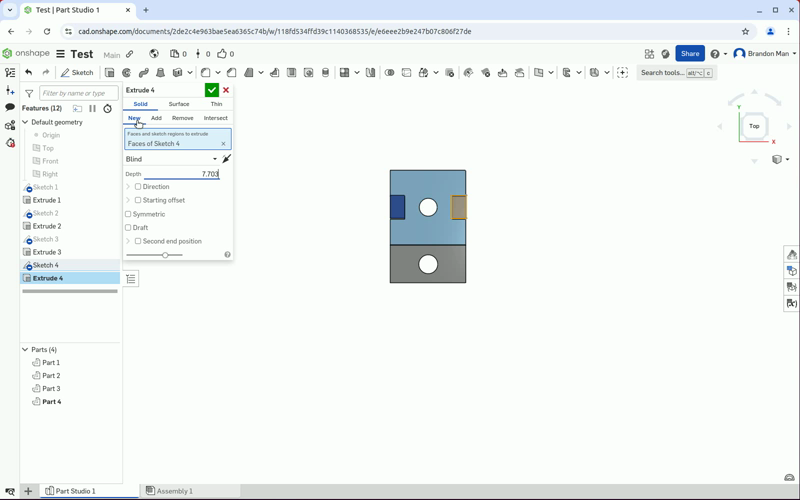
key(enter)
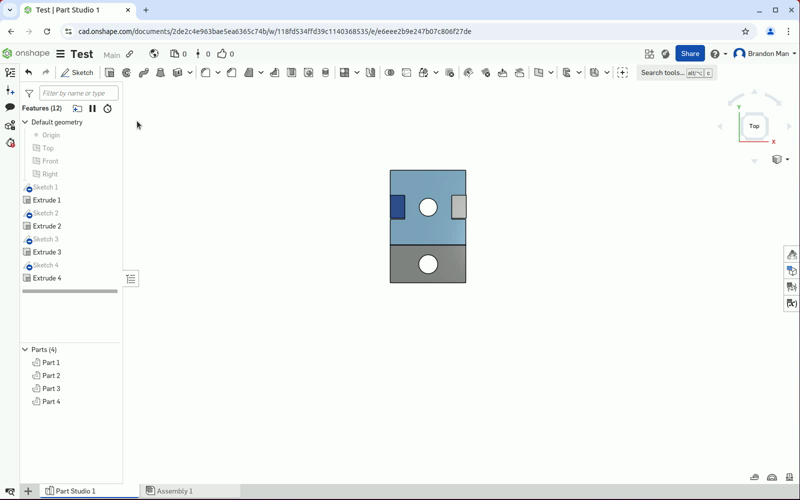
key(shift+h)
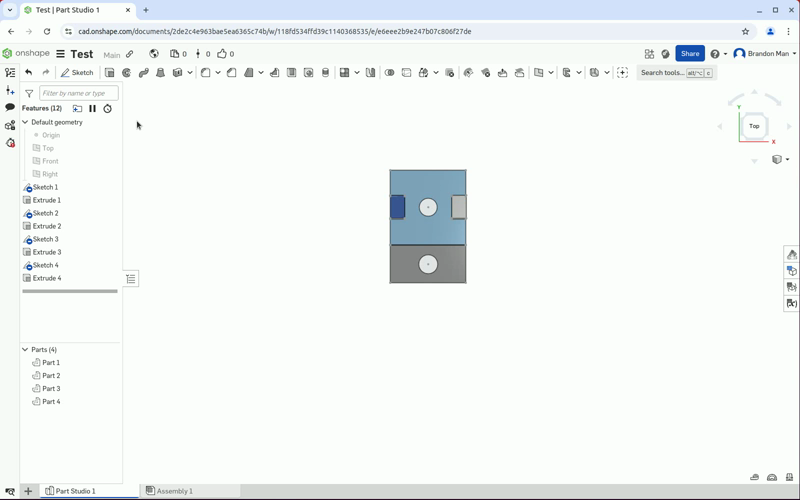
key(shift+h)
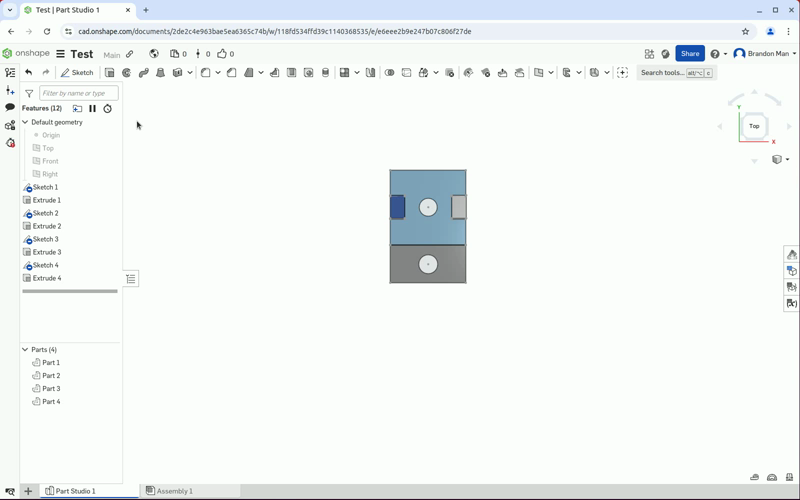
key(shift+7)
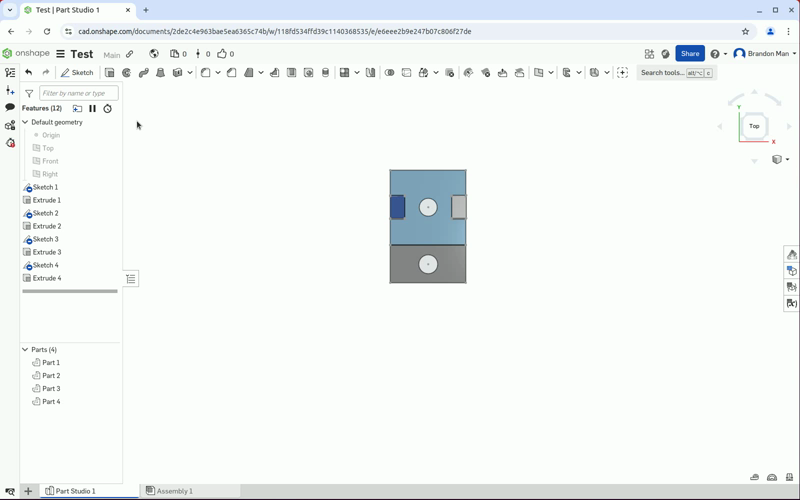
key(up, 3)
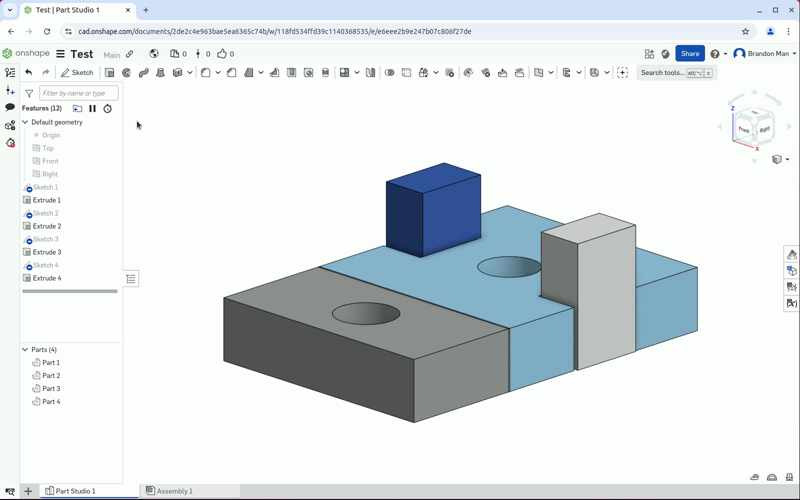
key(left, 3)
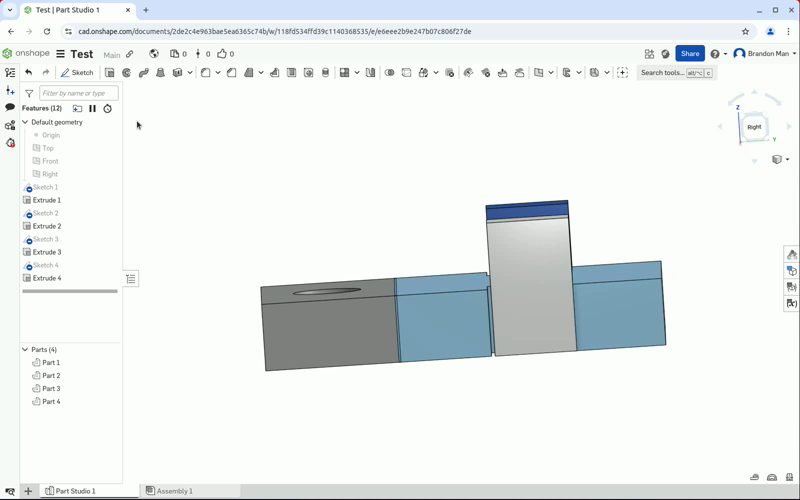
key(right, 3)
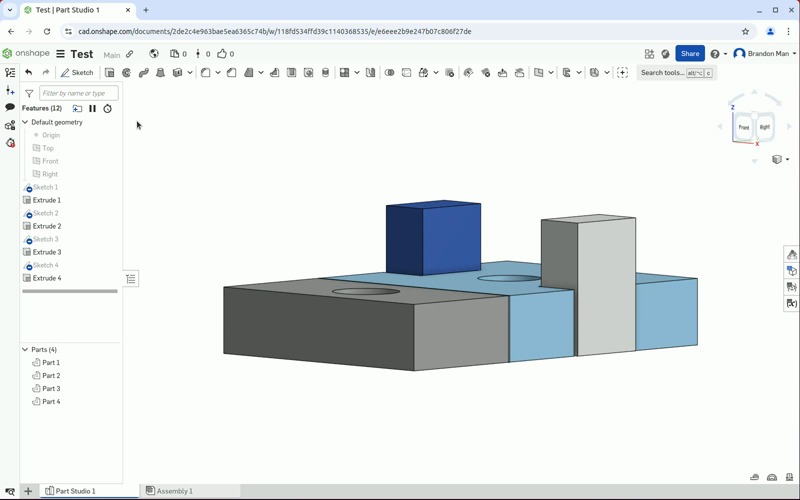
key(down, 3)
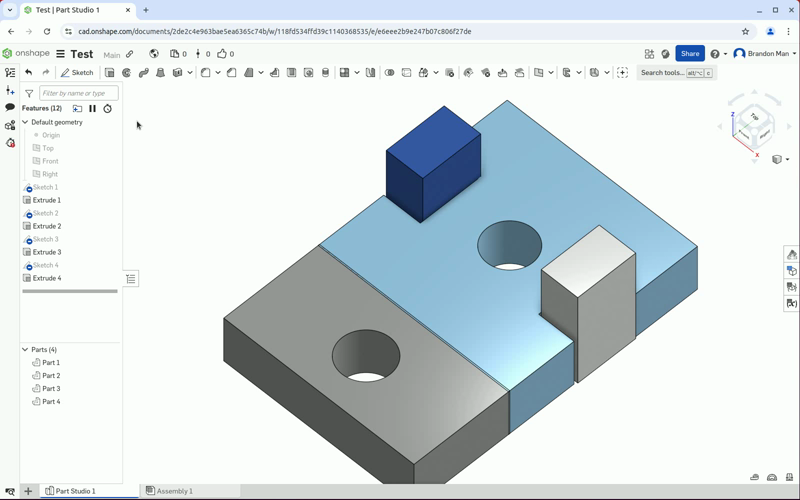
mouse_move(73, 189)
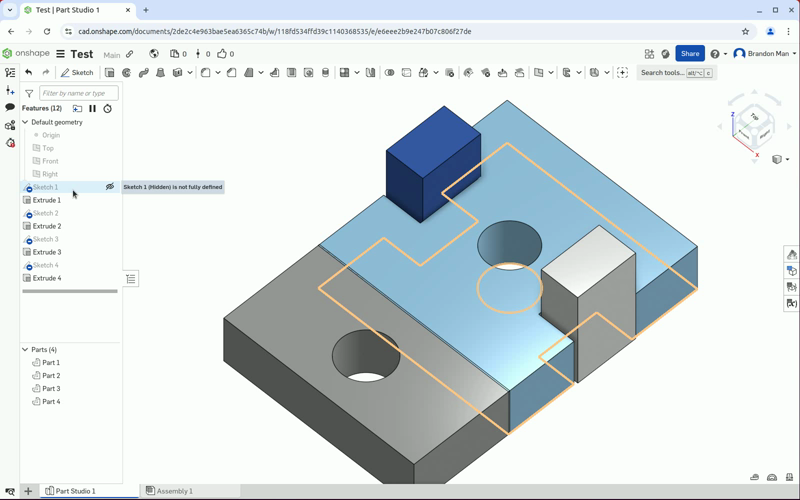
click(73, 189)